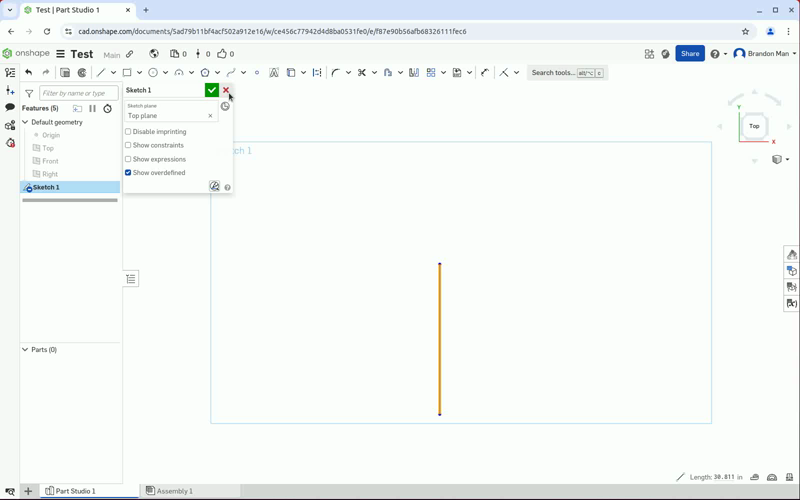
key(shift+h)
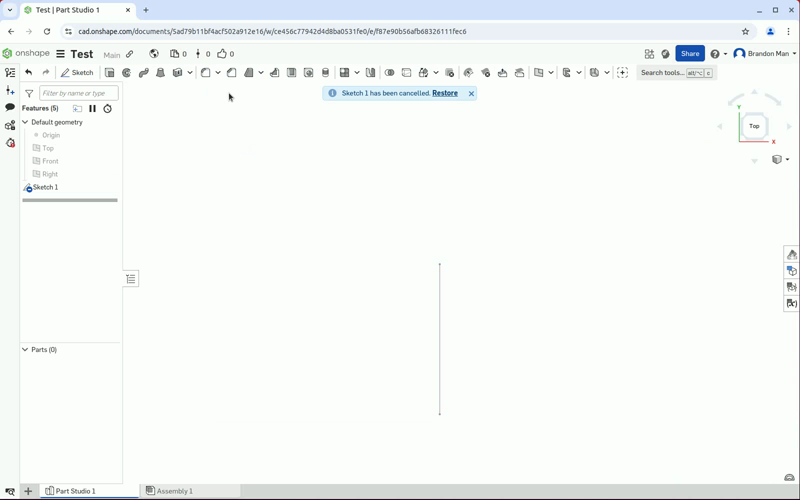
key(shift+s)
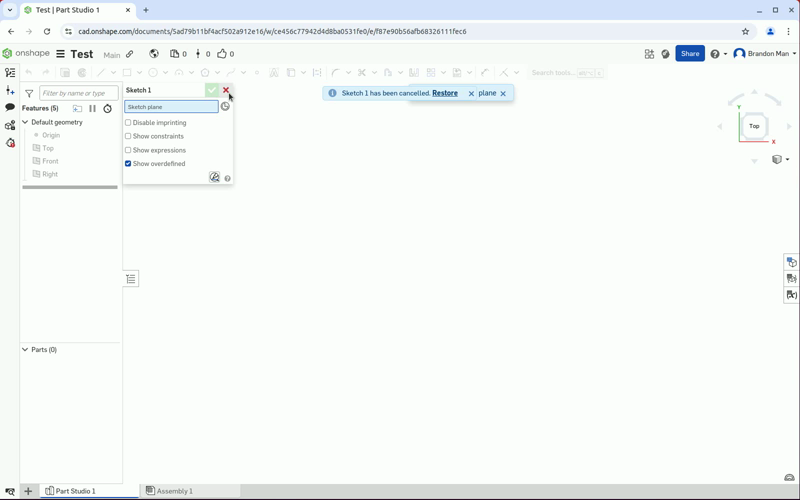
mouse_move(73, 150)
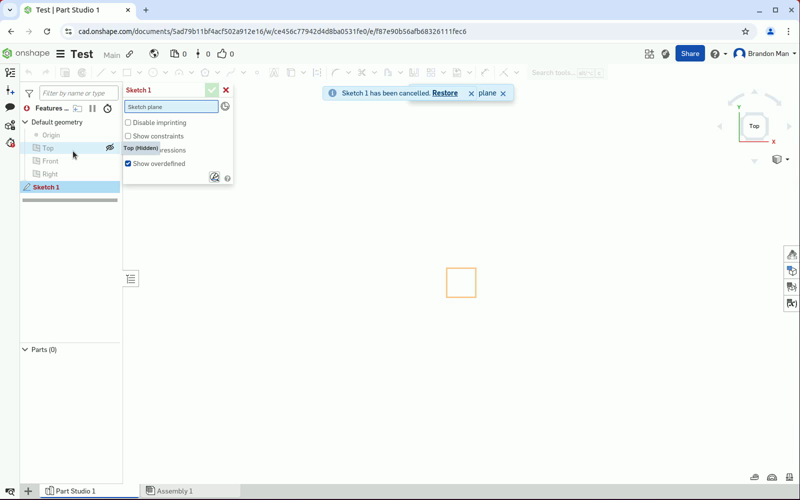
click(73, 150)
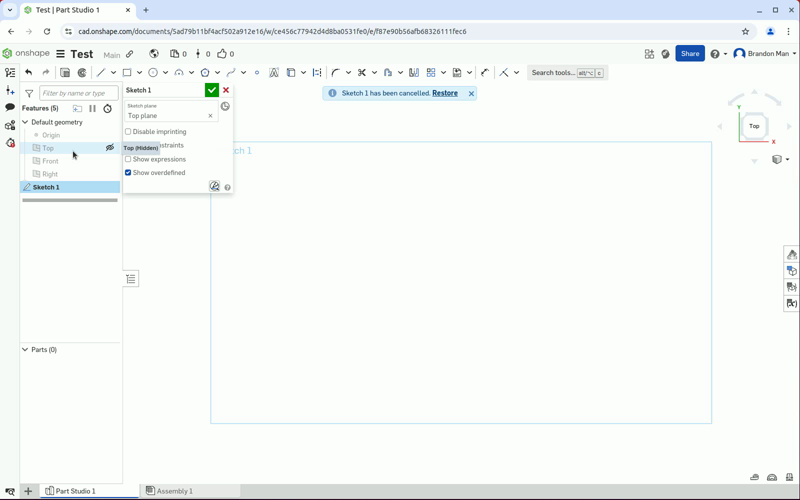
mouse_move(73, 352)
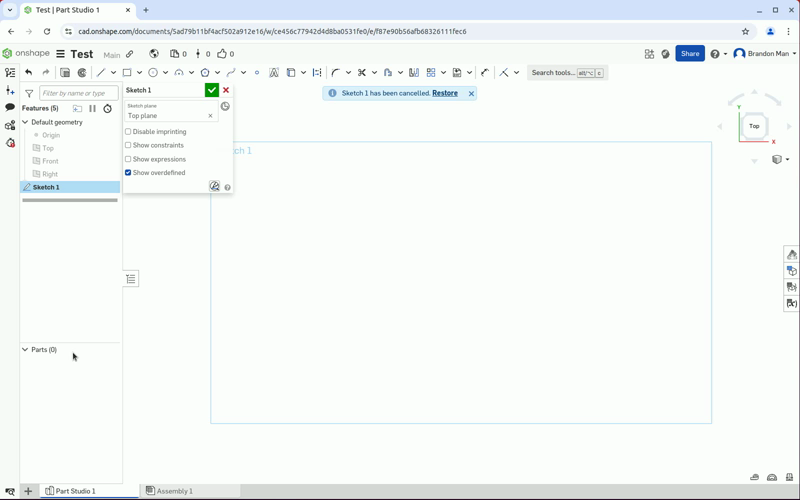
key(y)
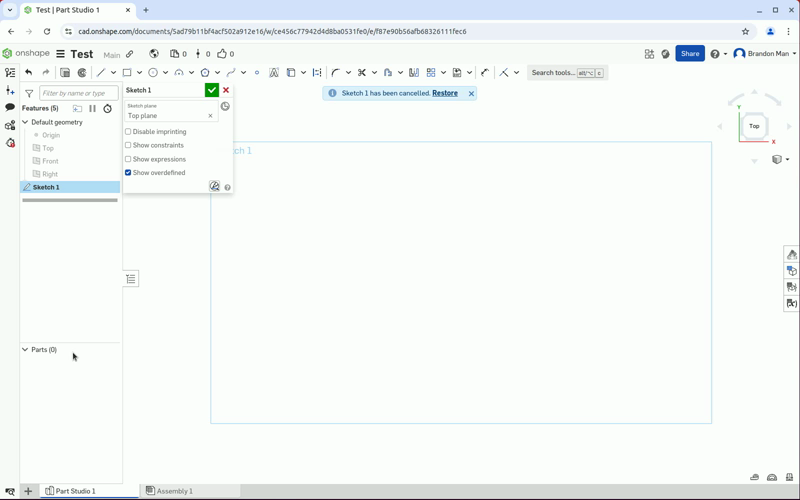
key(l)
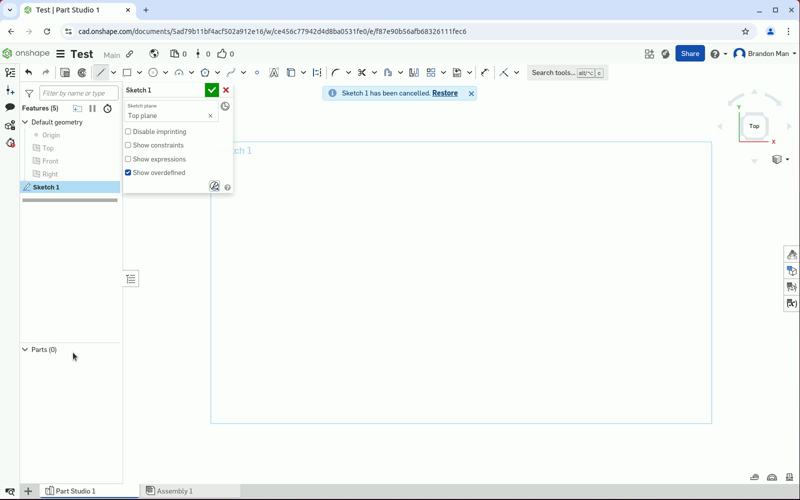
key_down(shift)
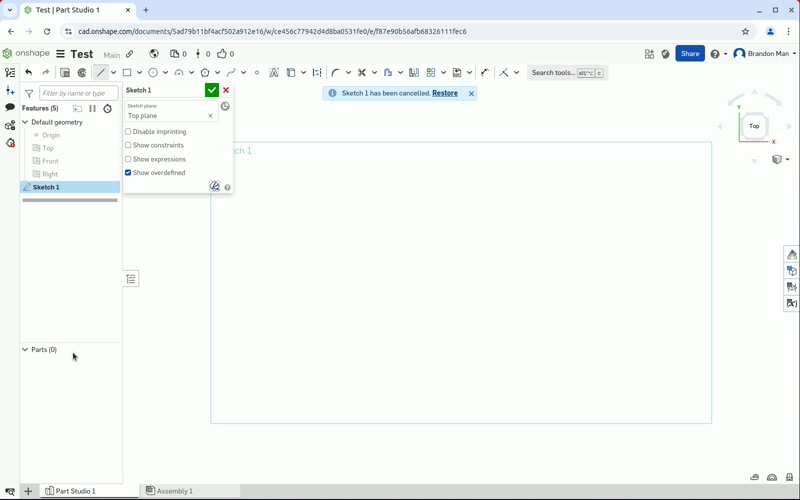
mouse_move(438, 340)
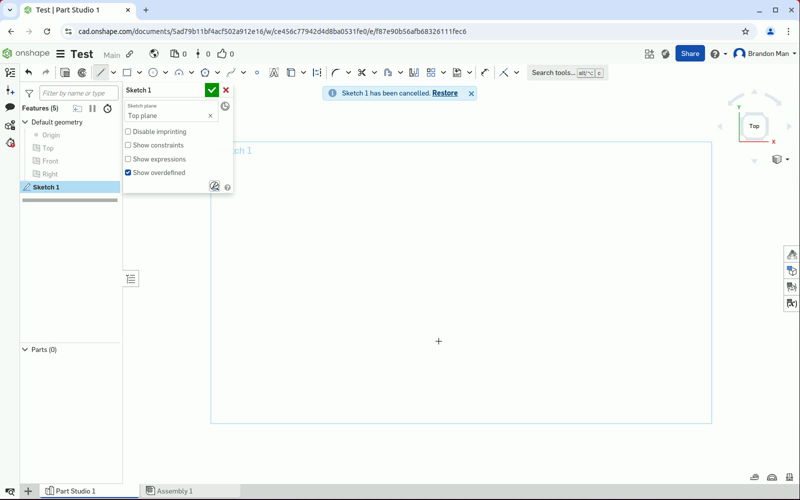
click(438, 340)
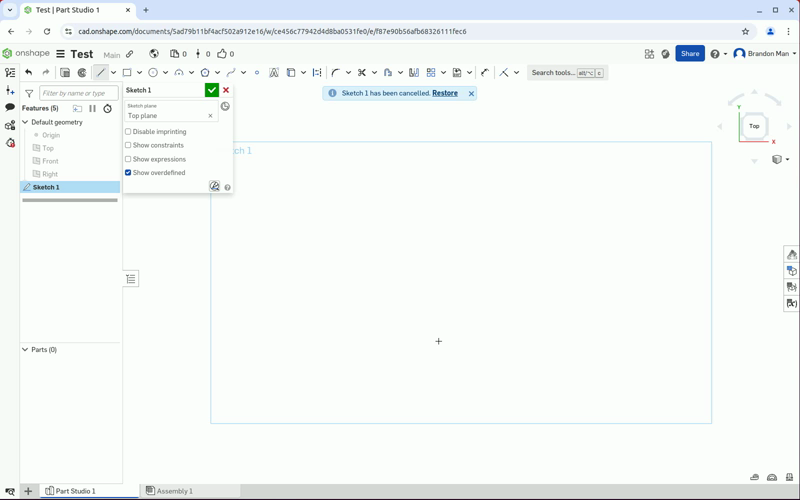
key_up(shift)
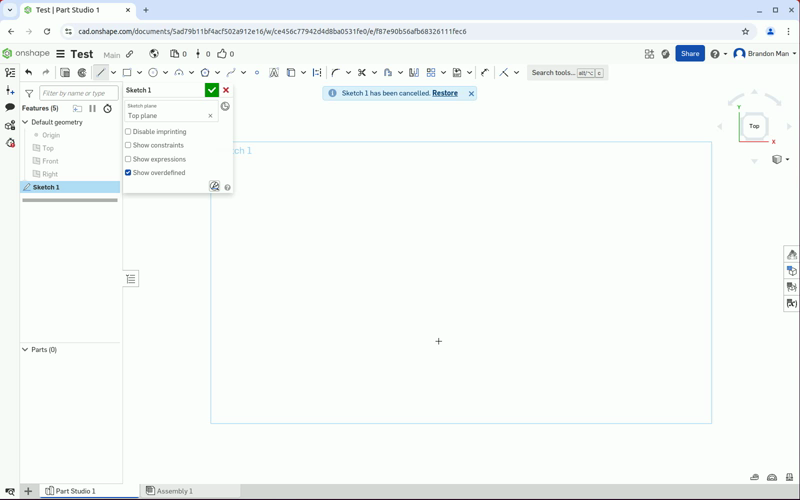
key_down(shift)
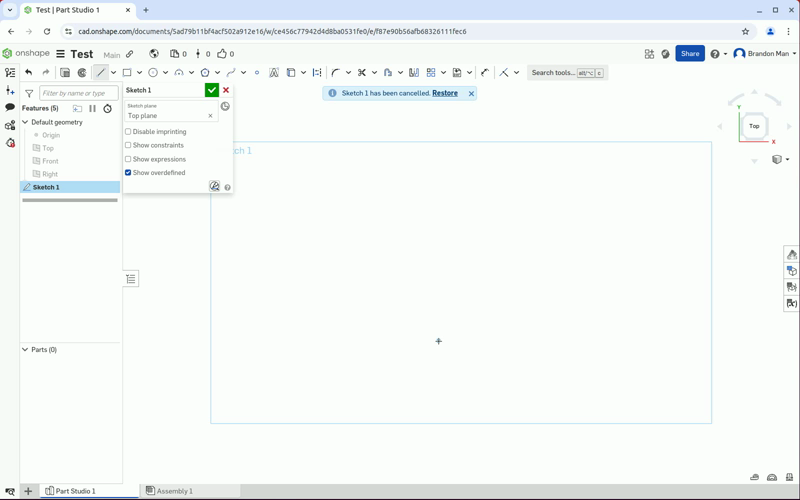
mouse_move(468, 340)
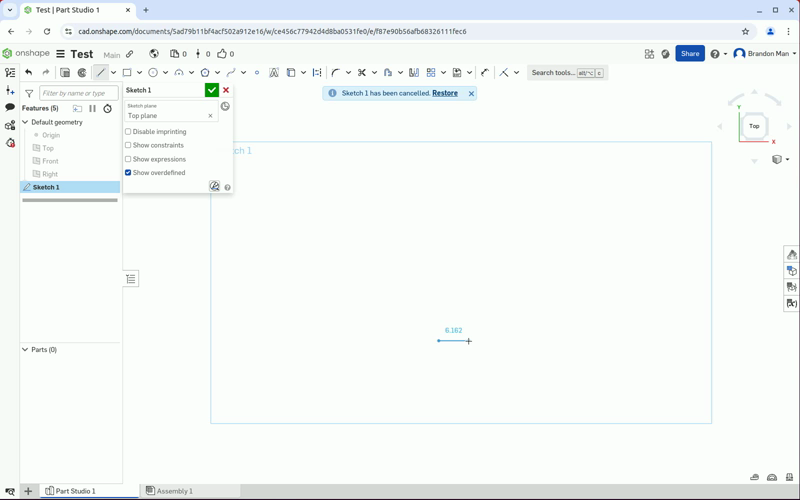
mouse_move(483, 340)
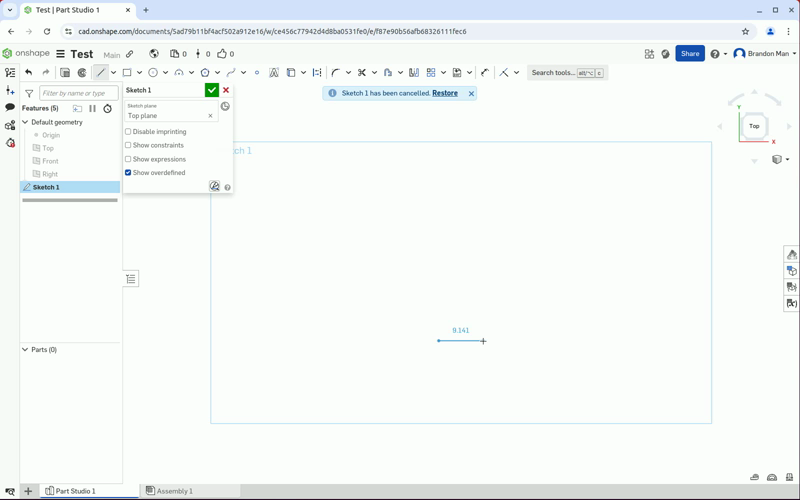
click(483, 340)
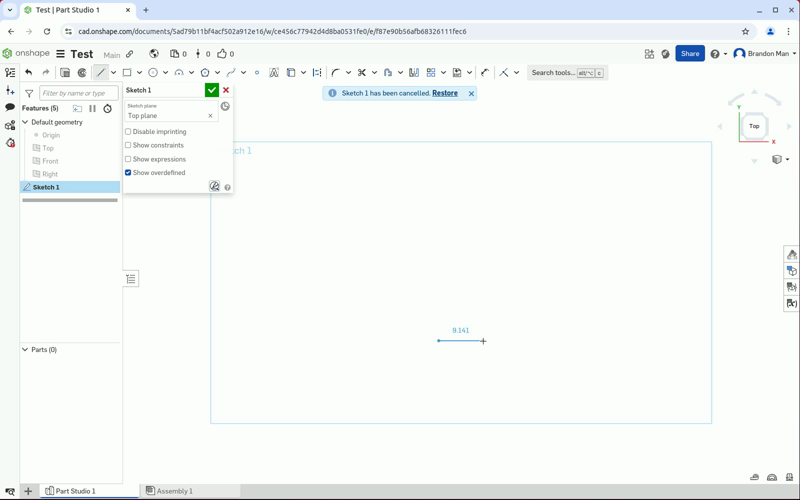
key_up(shift)
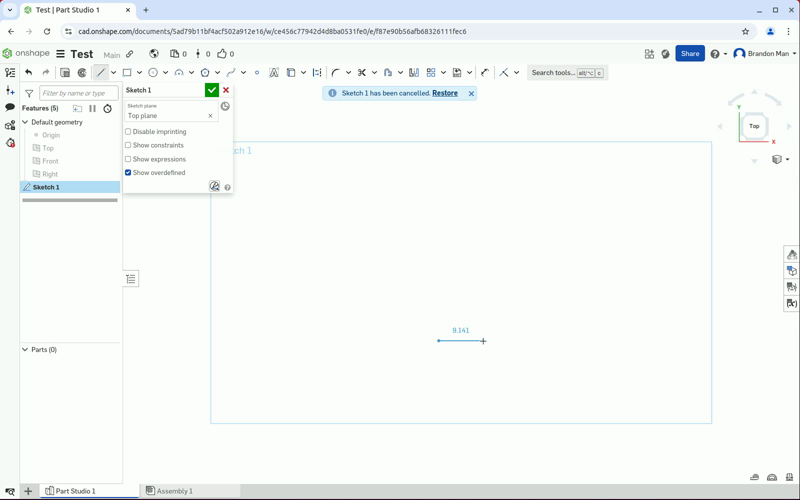
key_down(shift)
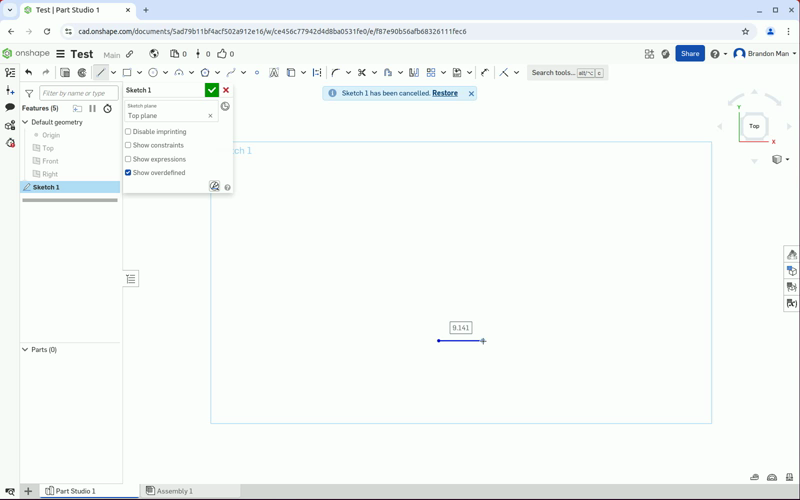
mouse_move(483, 250)
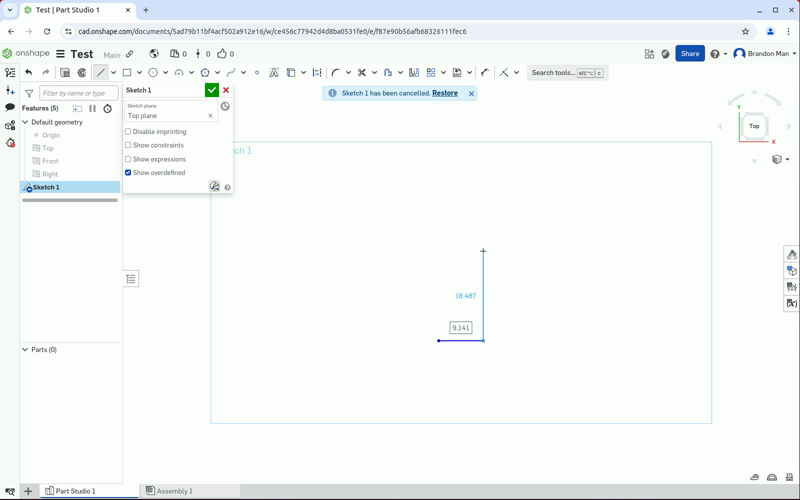
click(483, 250)
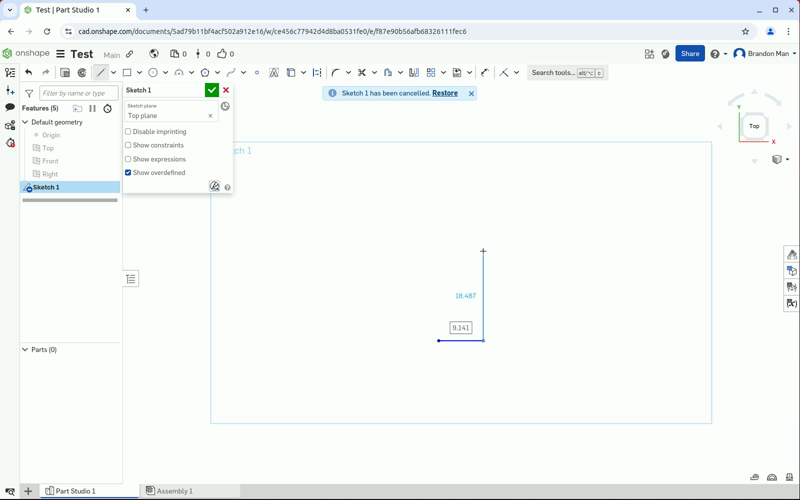
key_up(shift)
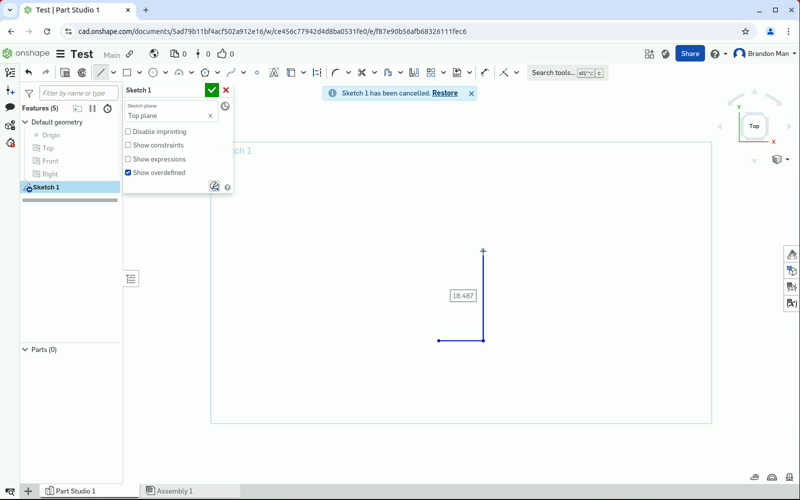
key_down(shift)
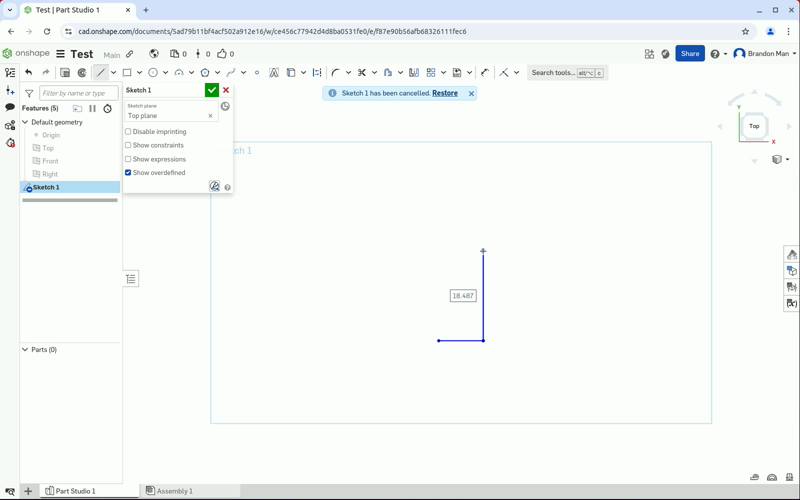
mouse_move(513, 250)
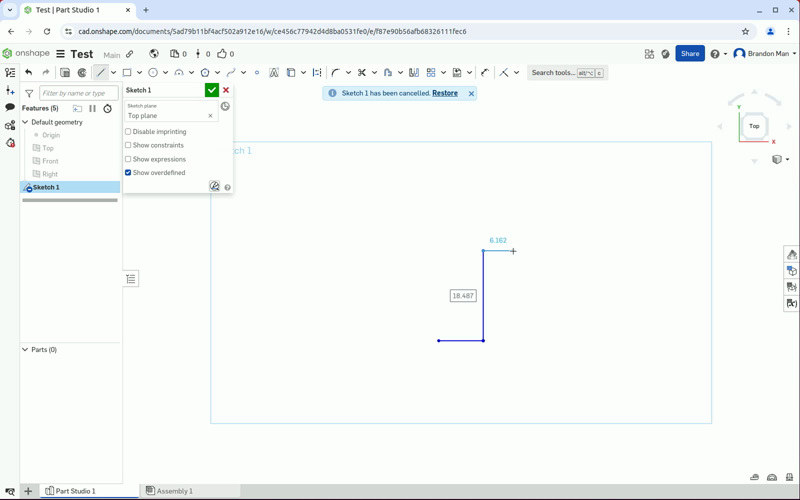
mouse_move(461, 211)
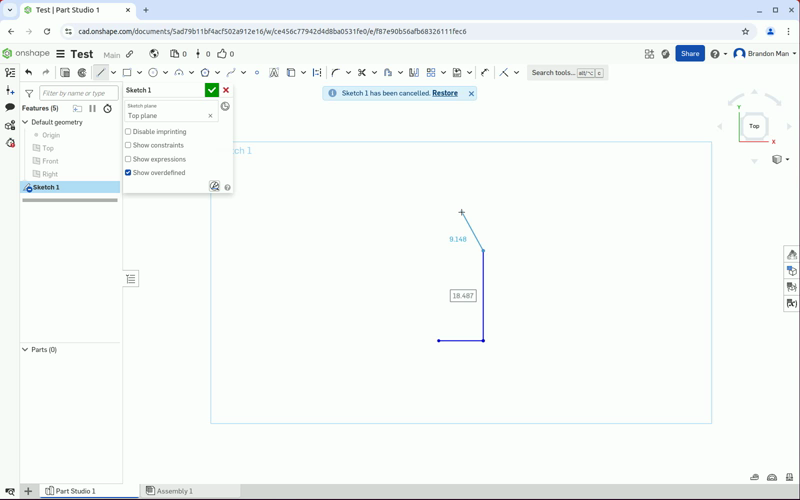
click(461, 211)
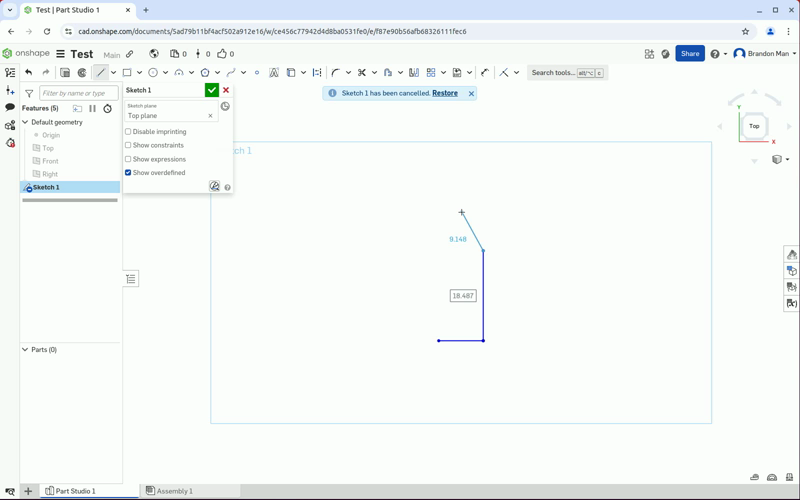
key_up(shift)
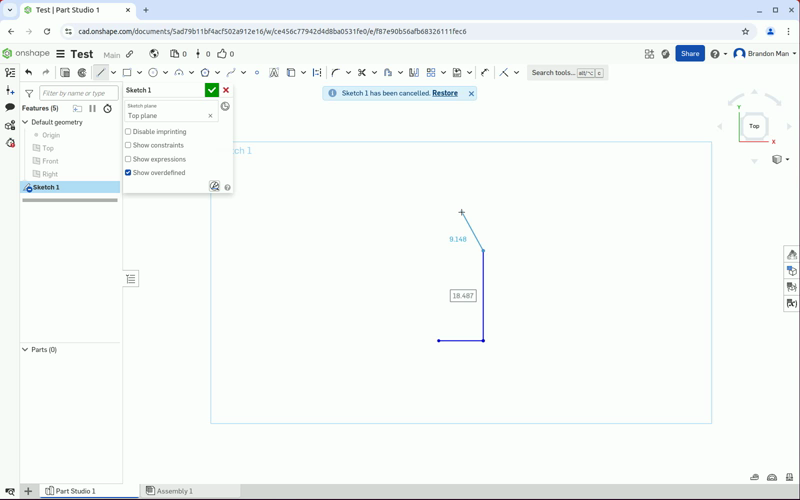
key_down(shift)
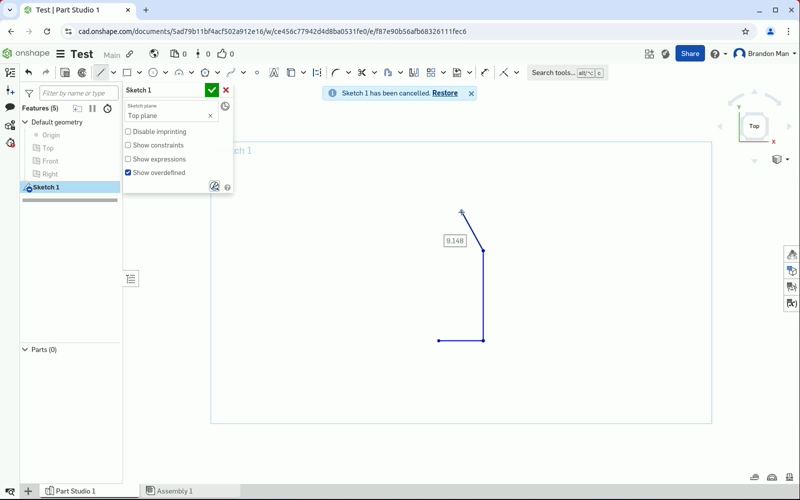
mouse_move(491, 211)
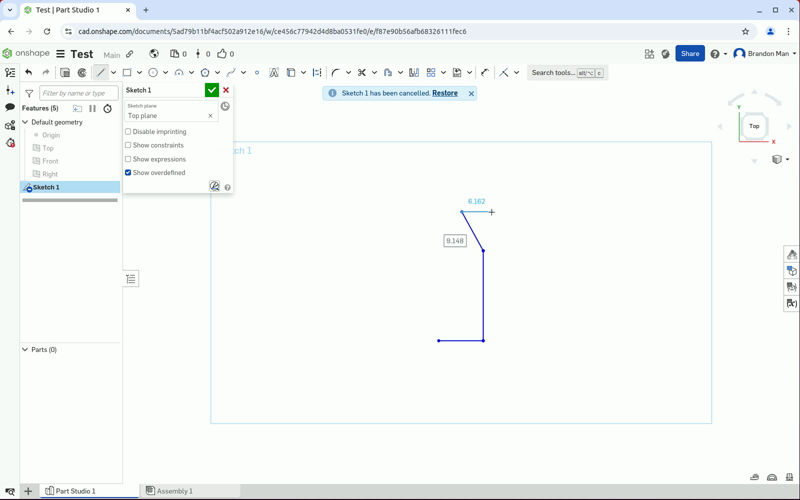
mouse_move(438, 250)
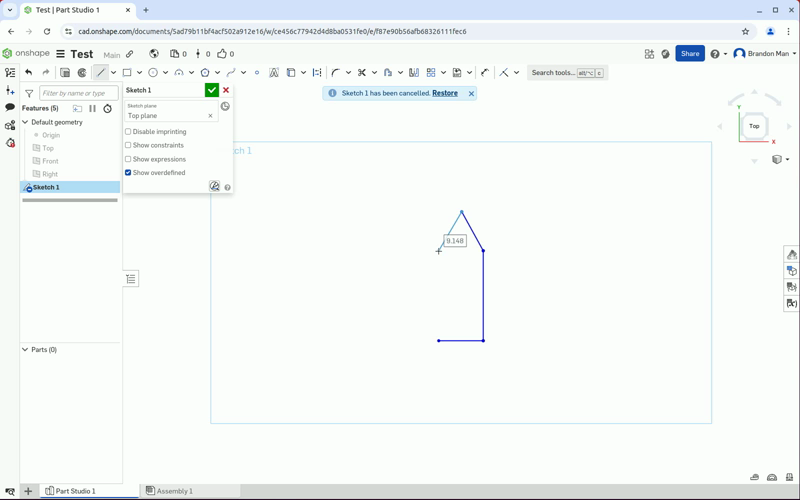
click(438, 250)
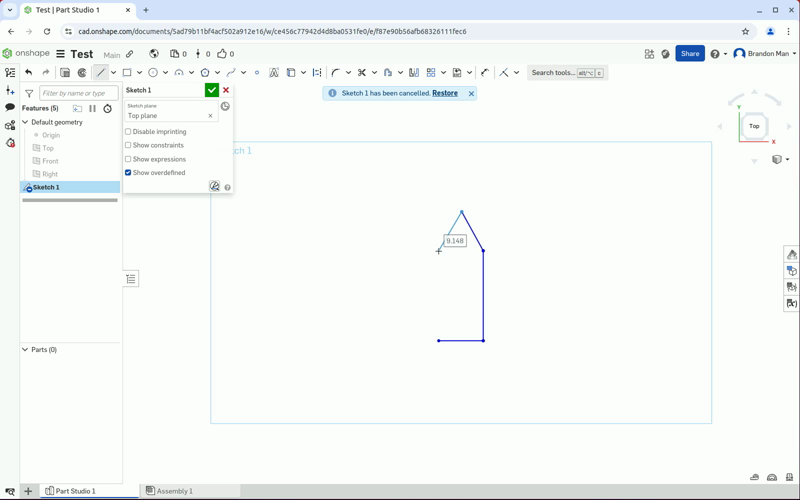
key_up(shift)
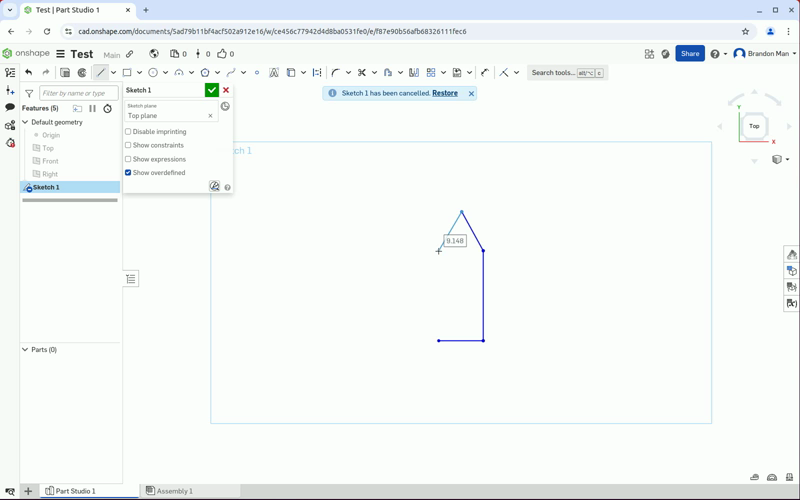
key_down(shift)
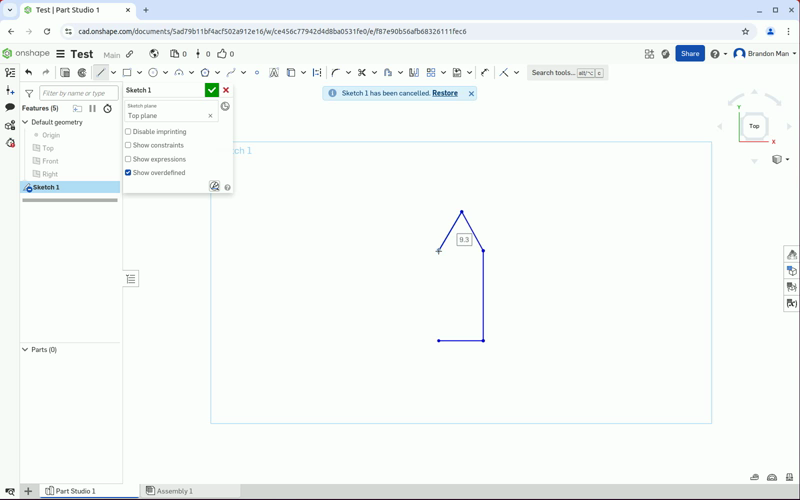
mouse_move(438, 340)
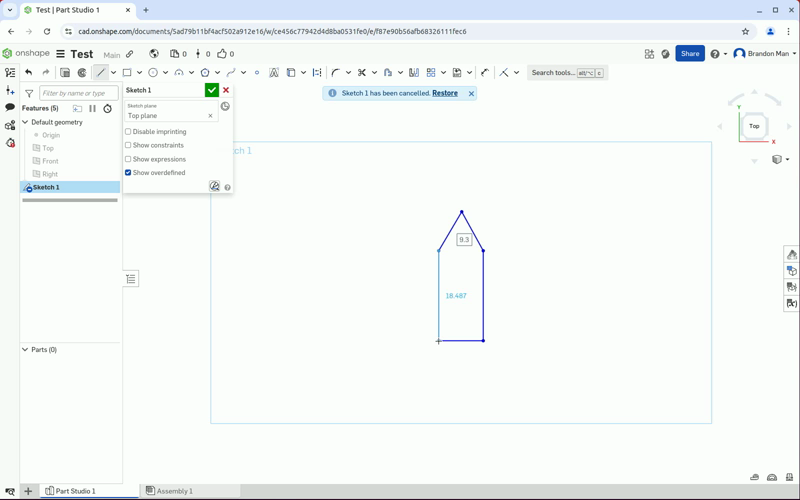
key_up(shift)
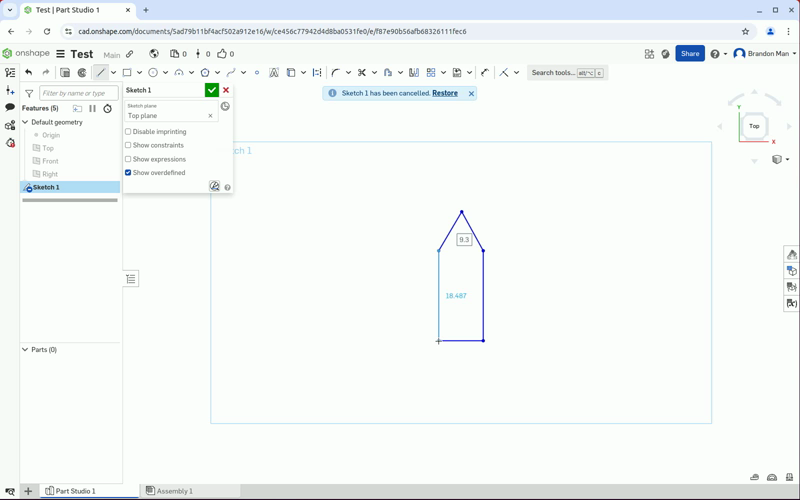
click(438, 340)
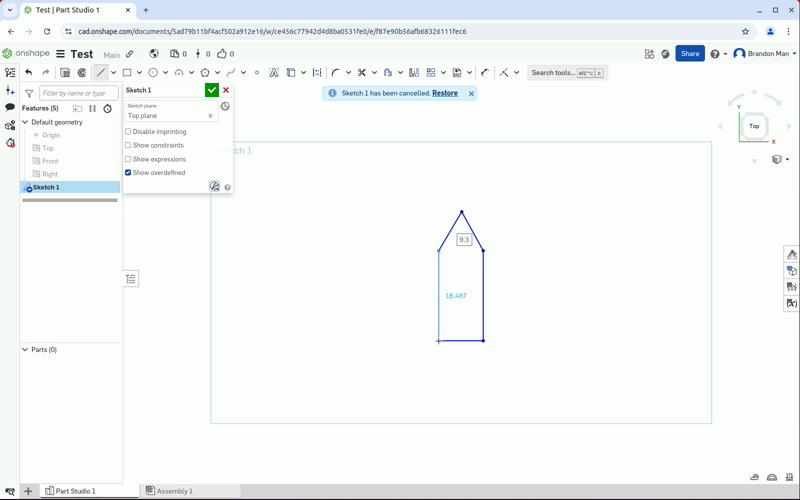
key(esc)
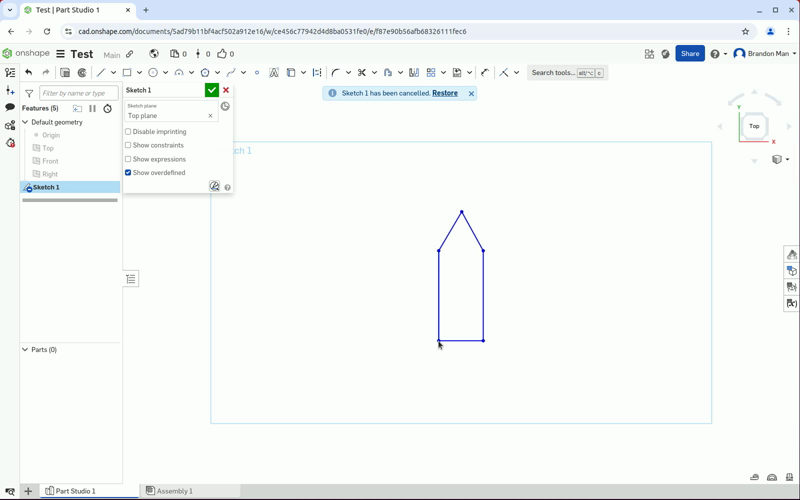
mouse_move(452, 241)
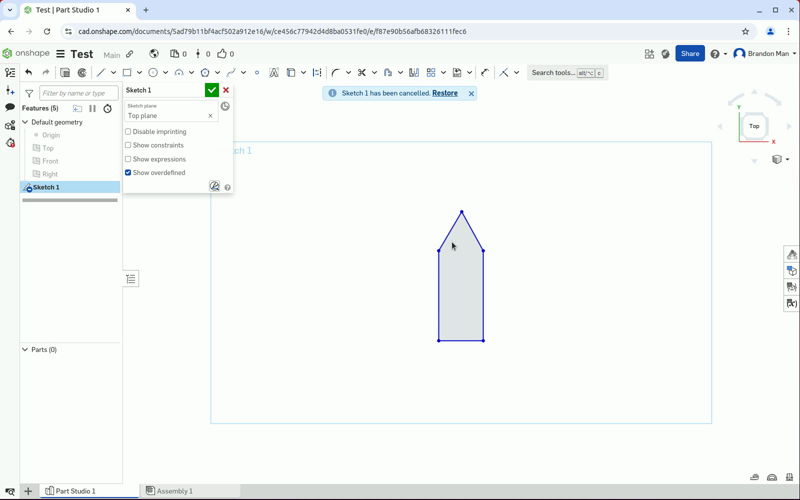
click(452, 241)
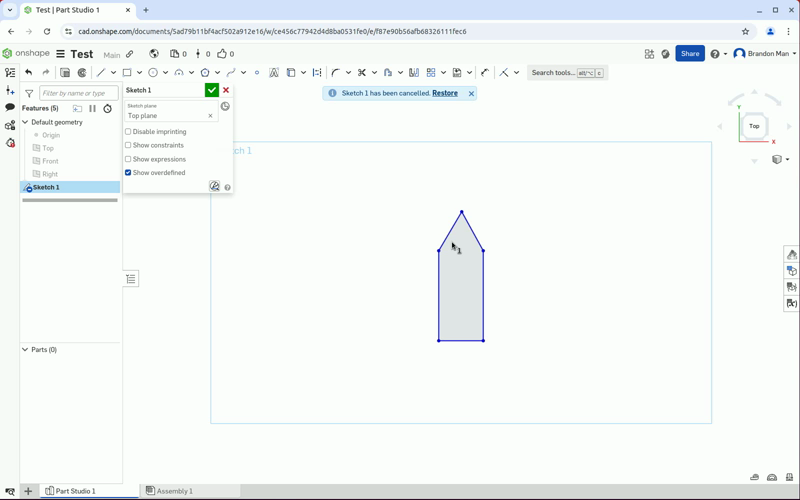
mouse_move(73, 352)
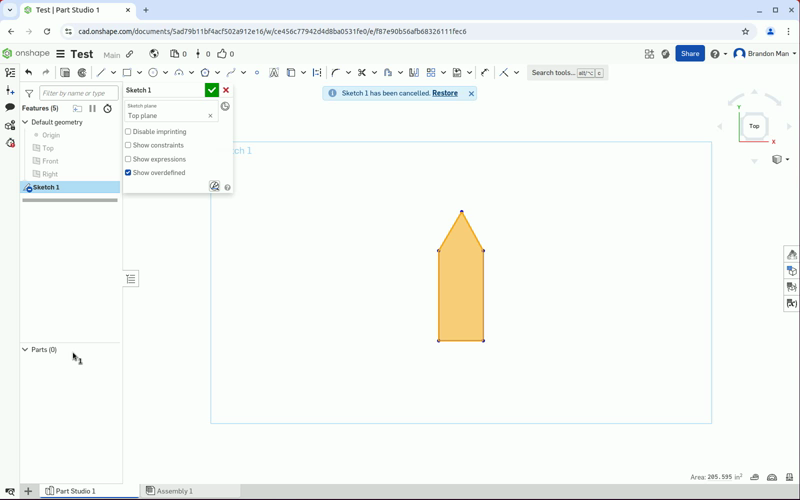
key(shift+y)
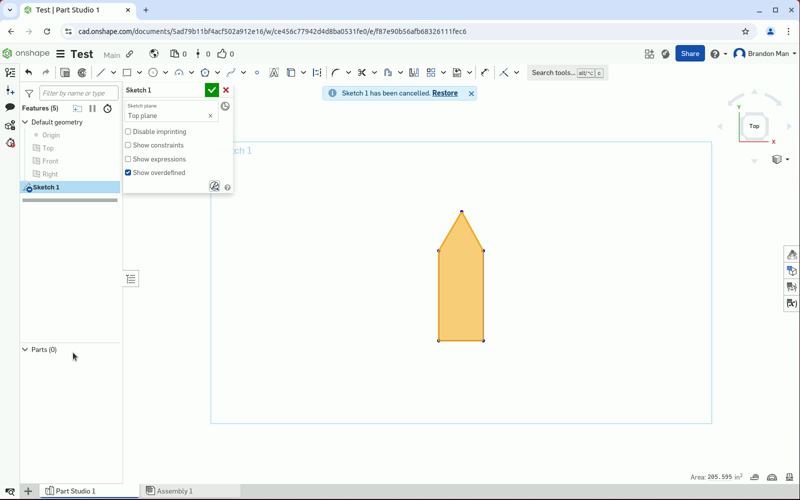
key(shift+e)
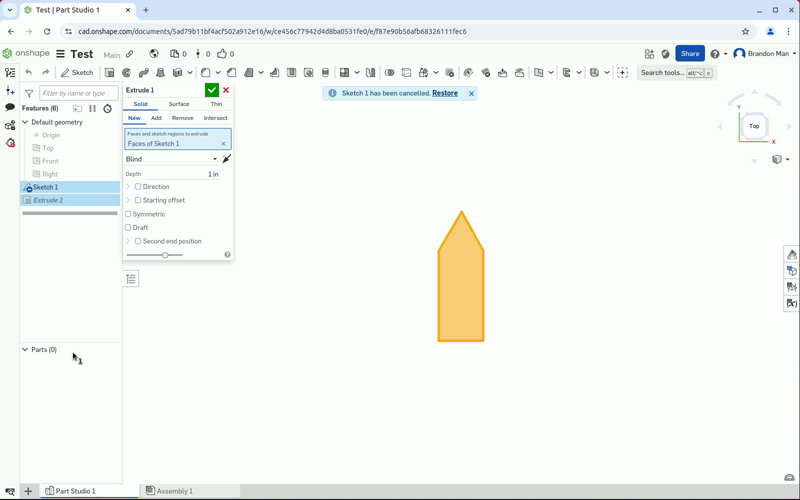
mouse_move(143, 106)
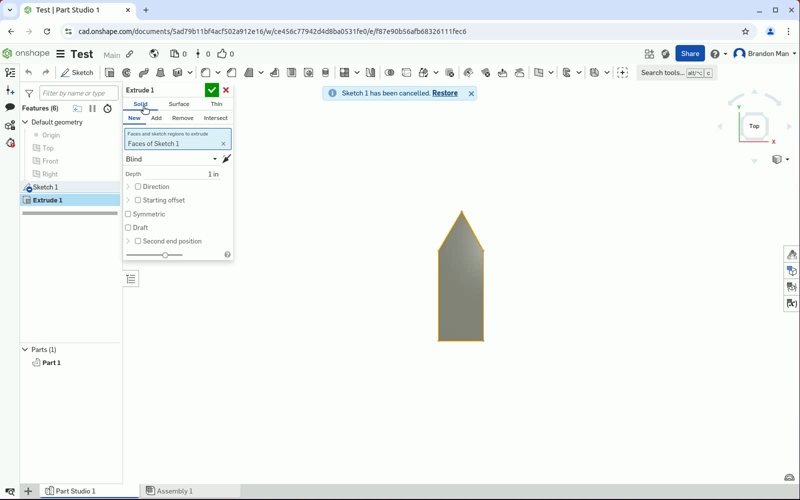
click(143, 106)
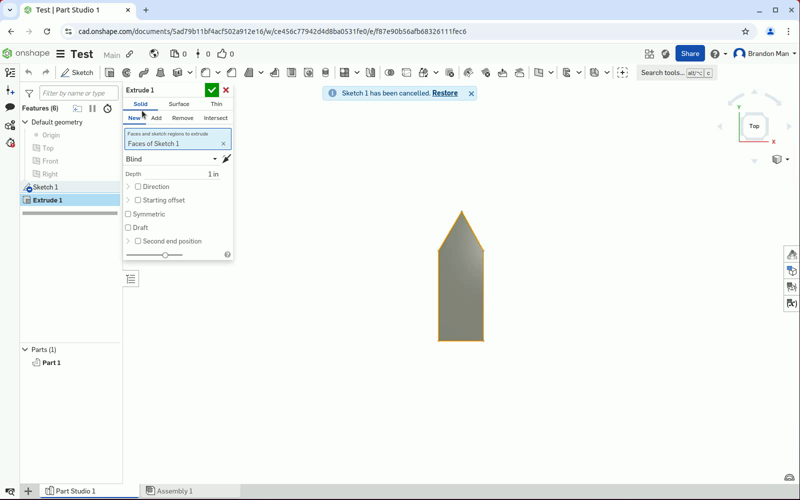
mouse_move(137, 120)
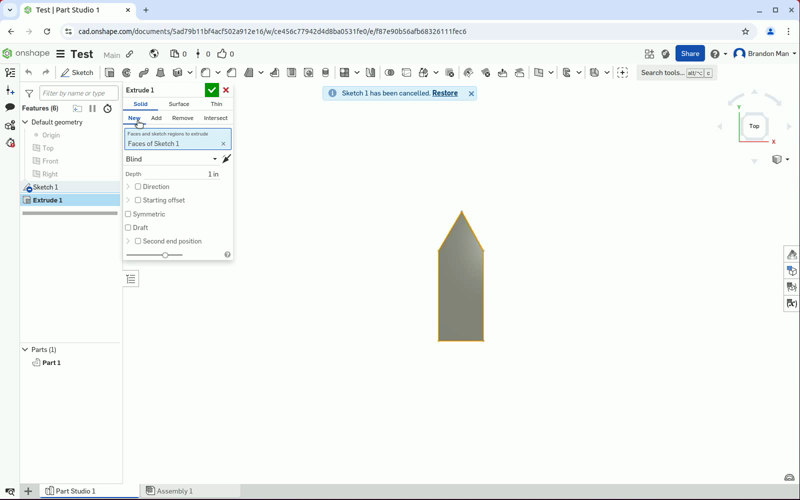
click(137, 120)
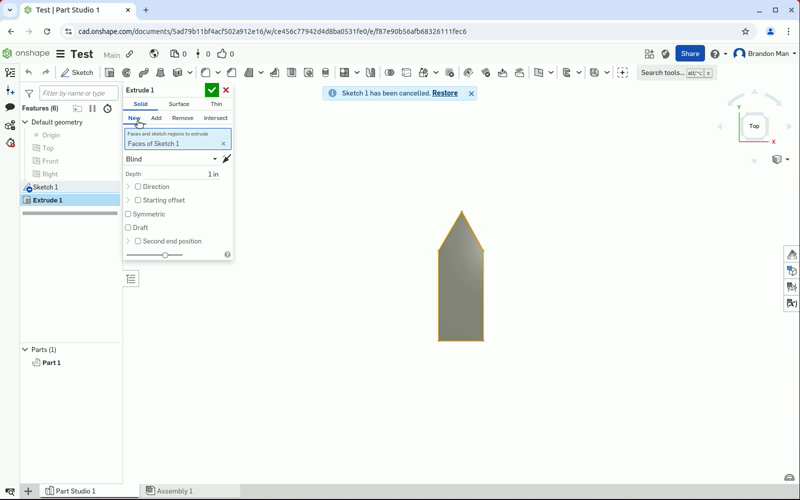
key(tab, 4)
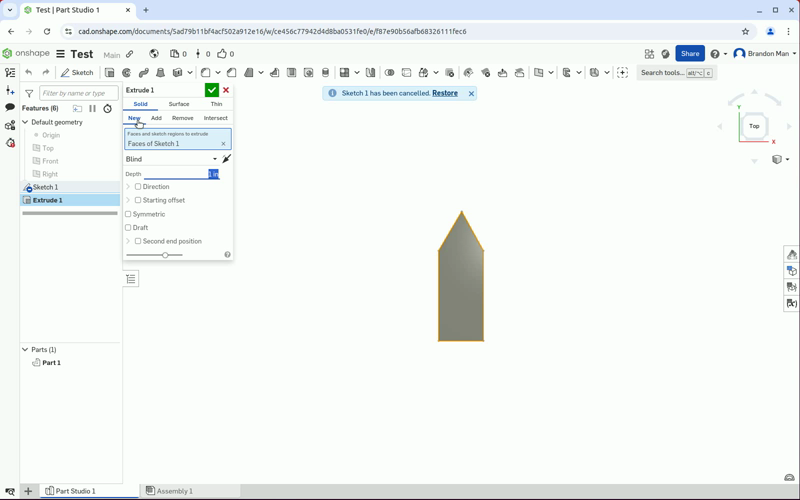
text(4.574)
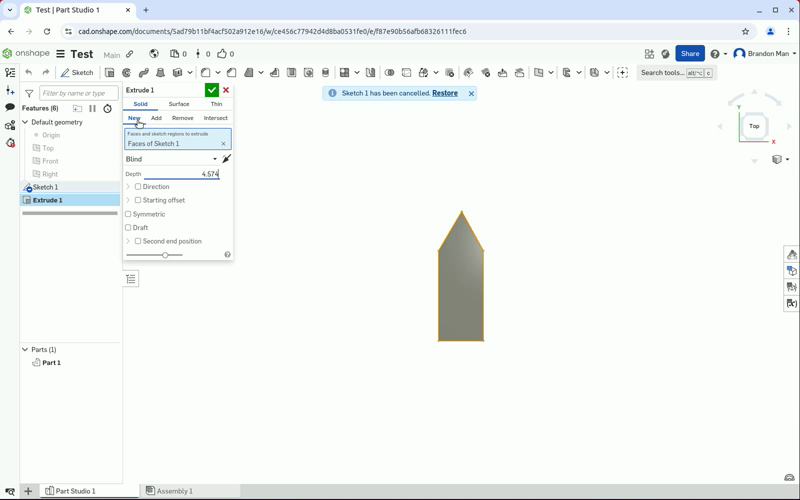
key(enter)
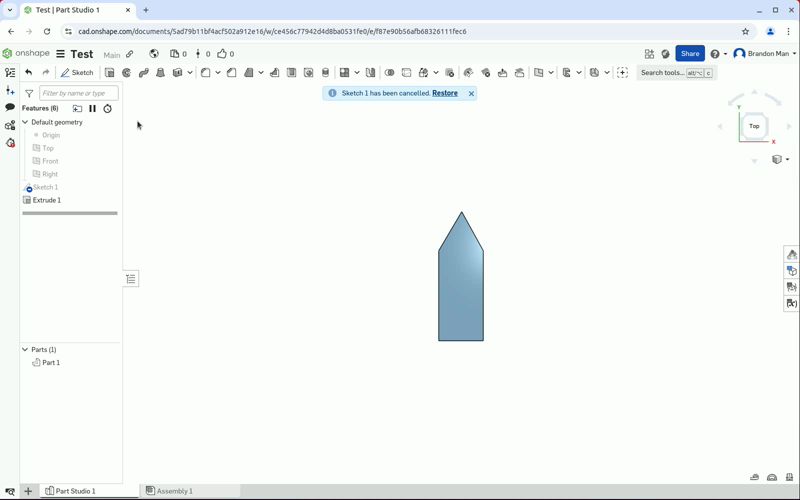
key(shift+h)
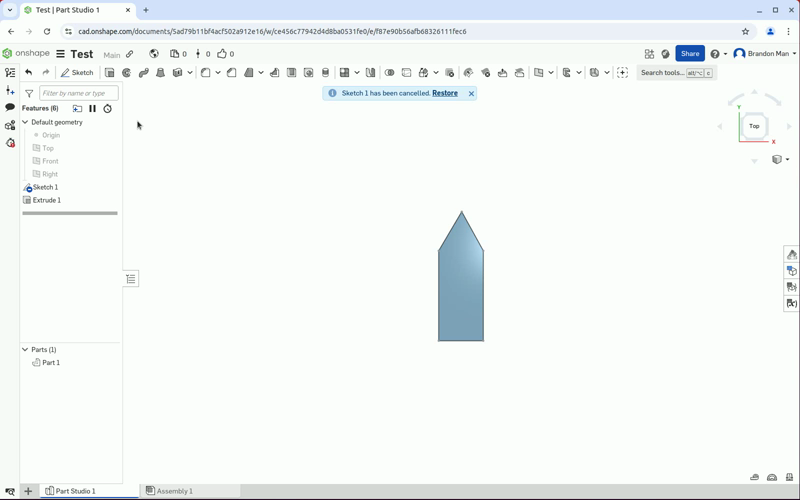
key(shift+h)
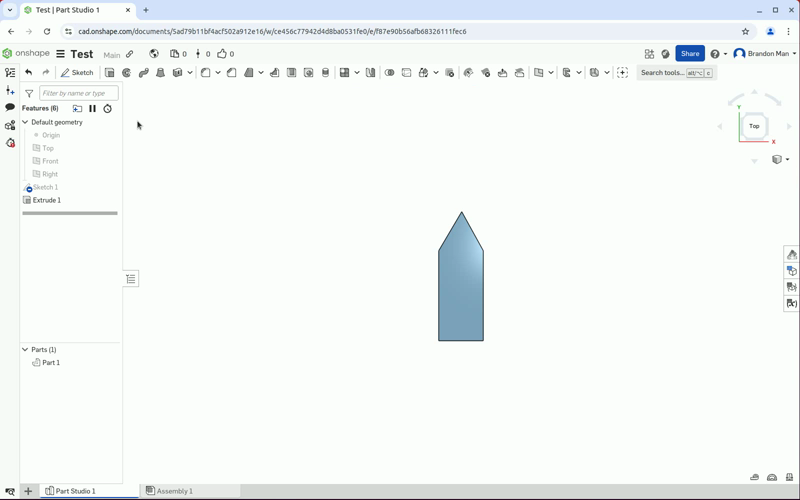
mouse_move(73, 189)
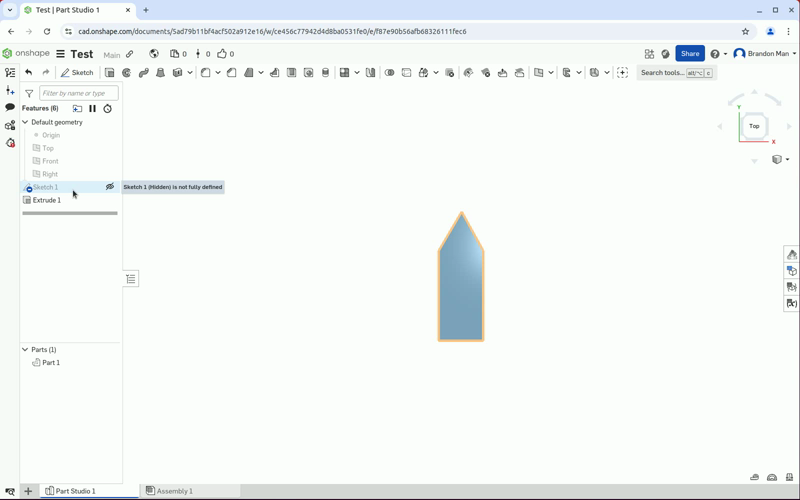
click(73, 189)
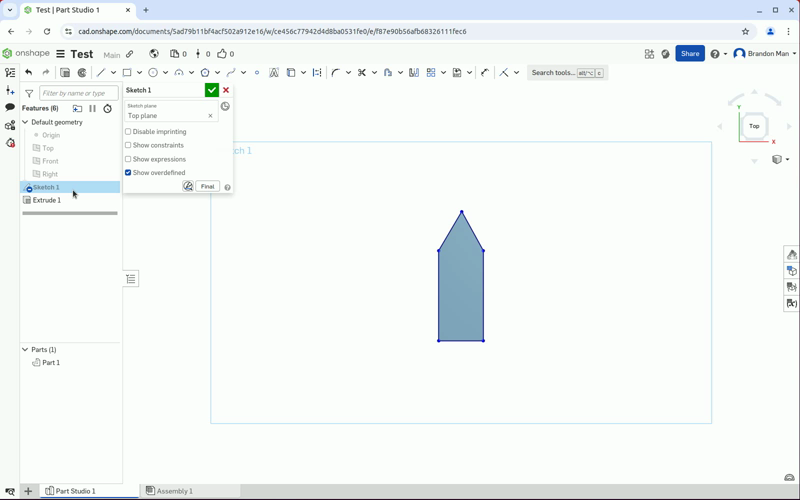
mouse_move(229, 92)
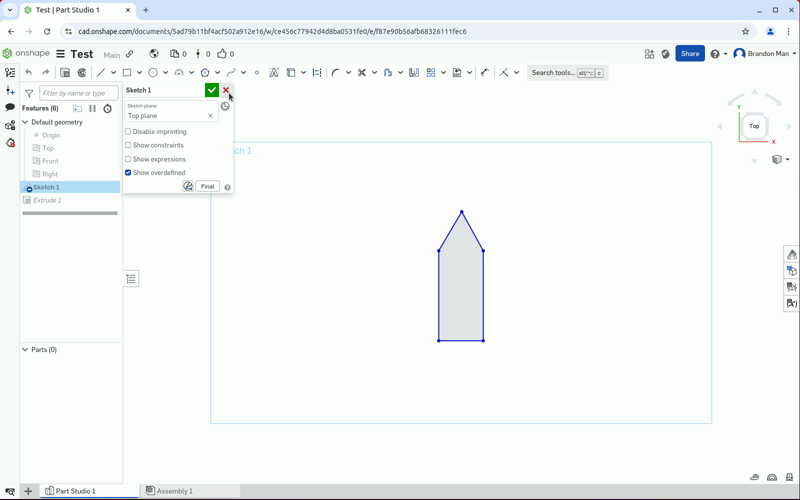
click(229, 92)
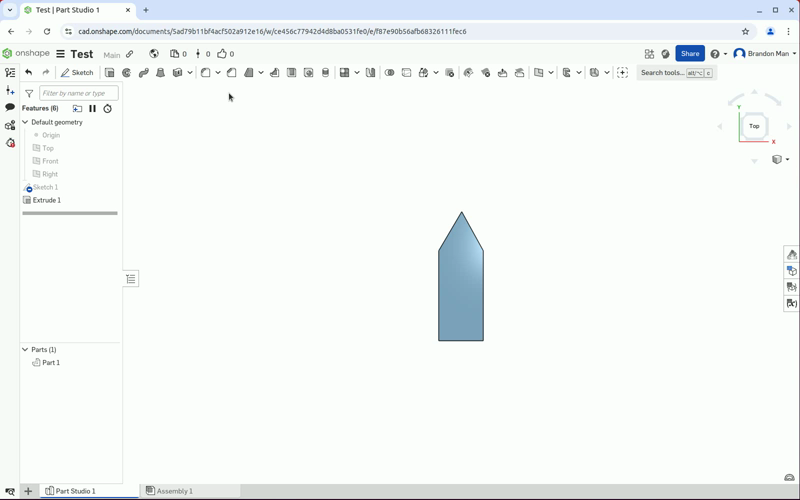
mouse_move(541, 75)
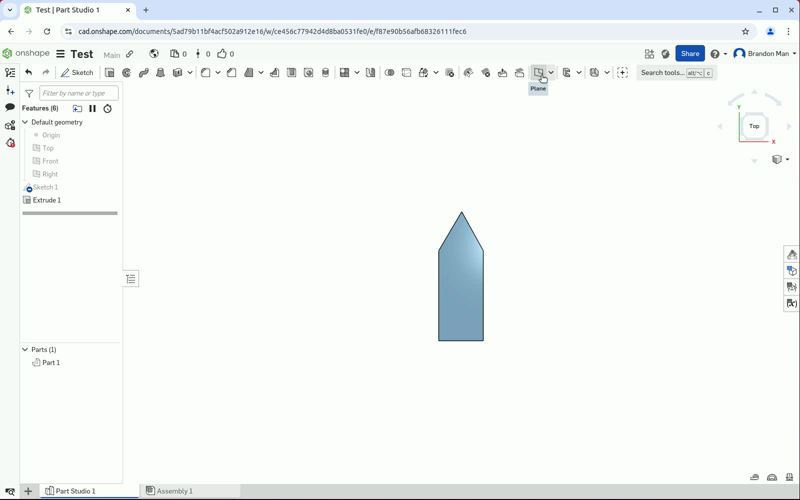
click(541, 75)
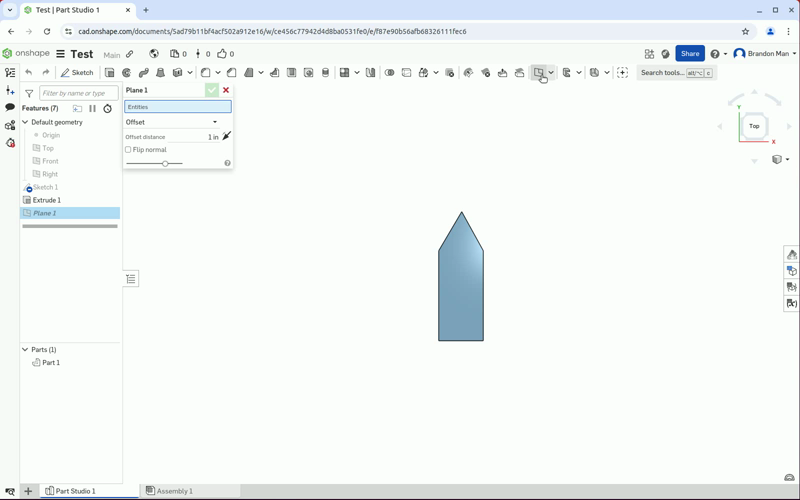
mouse_move(73, 150)
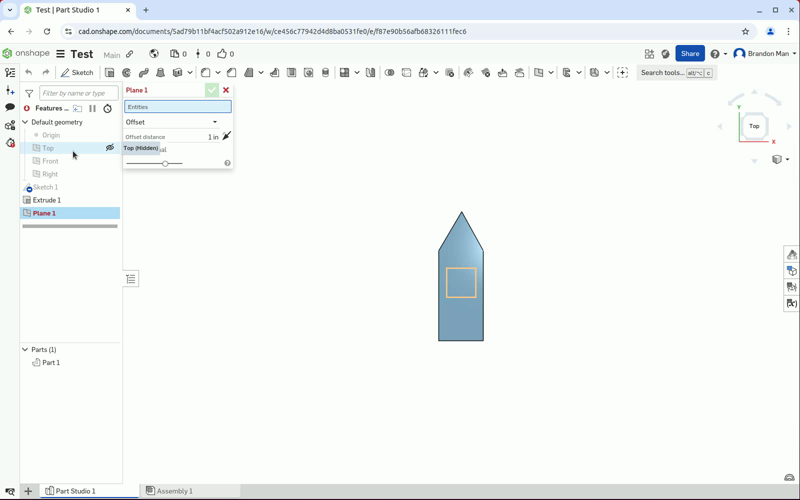
click(73, 150)
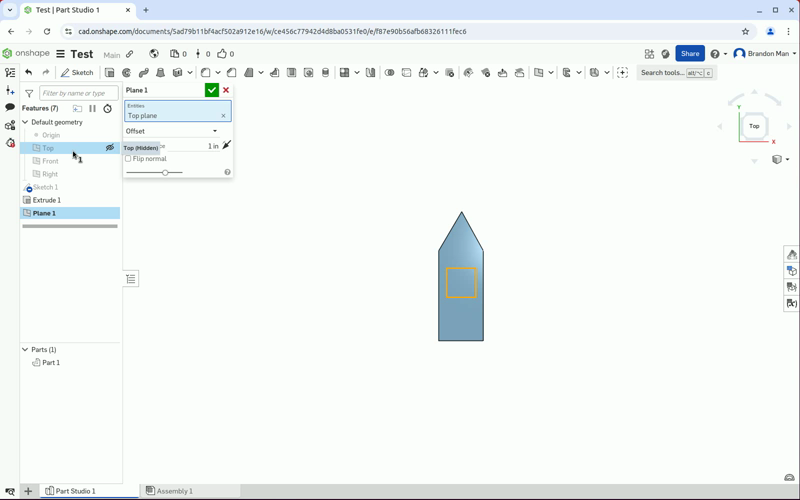
key(tab, 2)
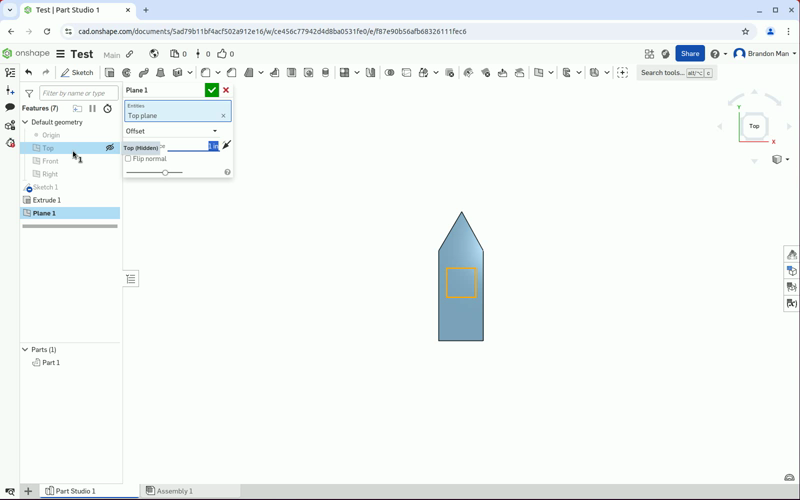
text(4.56)
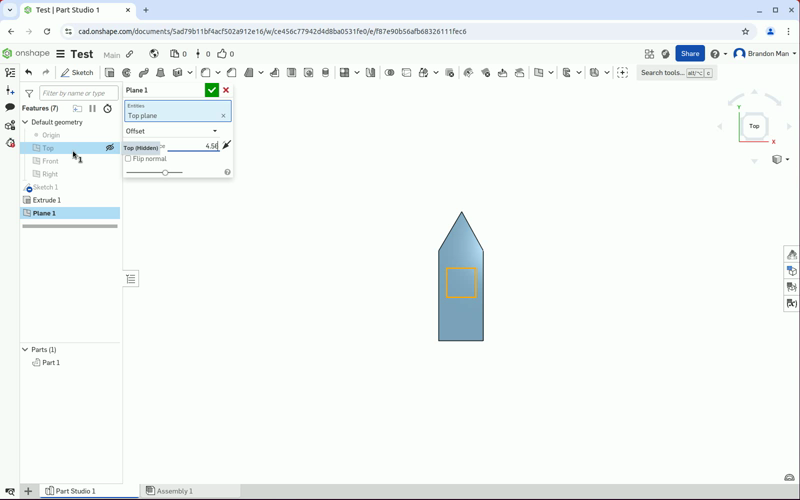
key(enter, 2)
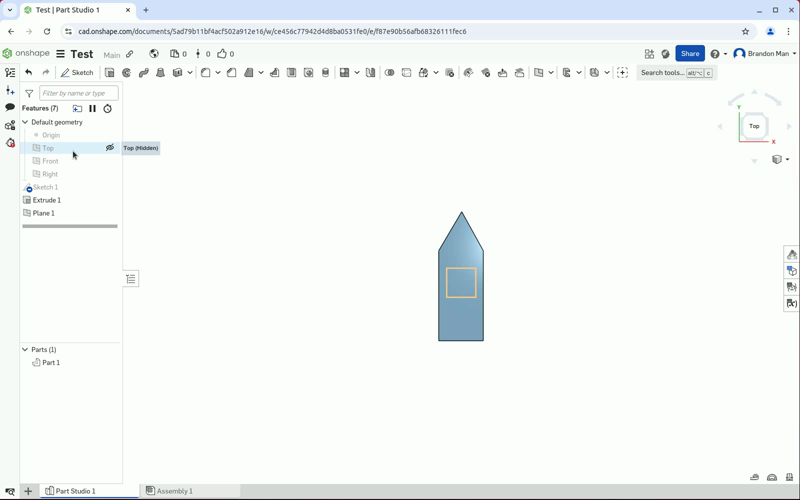
key(shift+s)
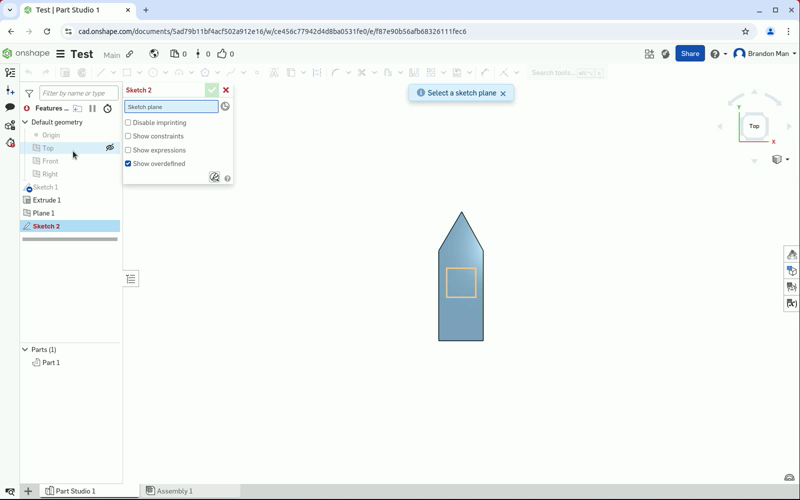
mouse_move(73, 215)
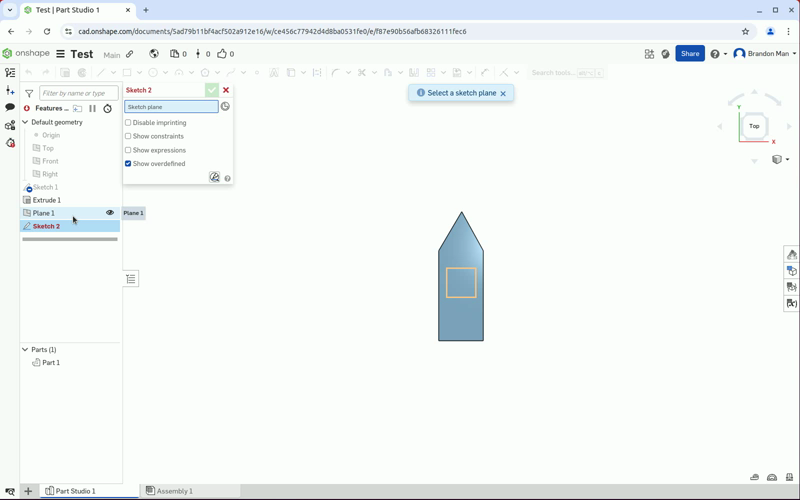
click(73, 215)
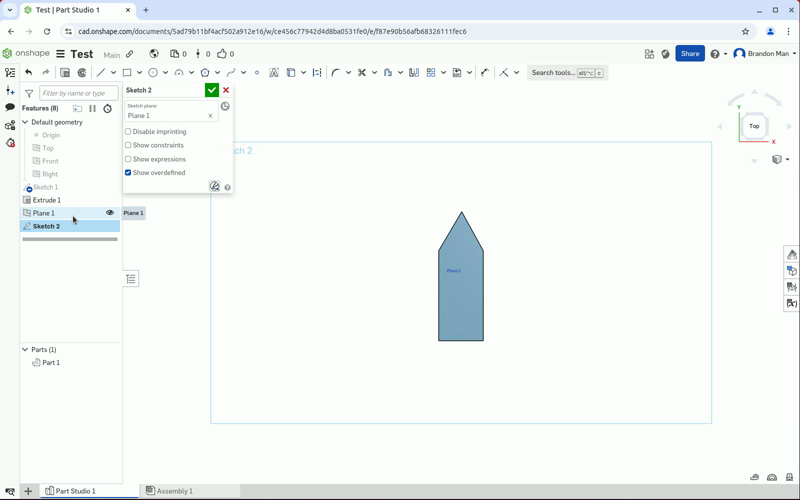
mouse_move(73, 352)
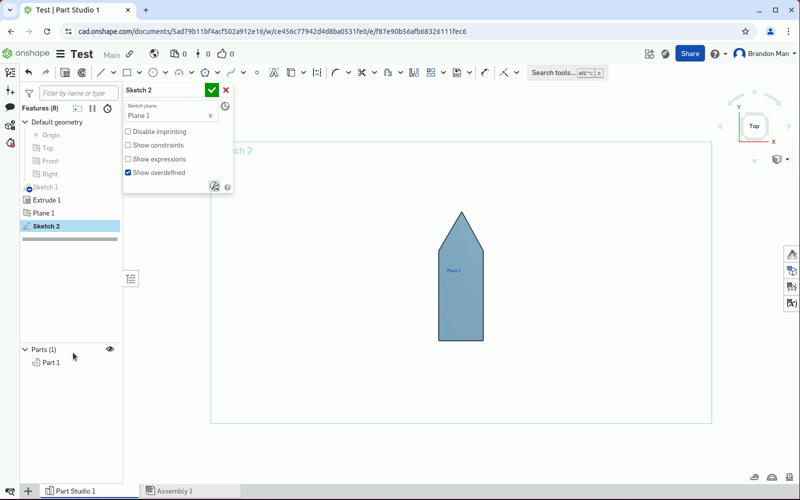
key(y)
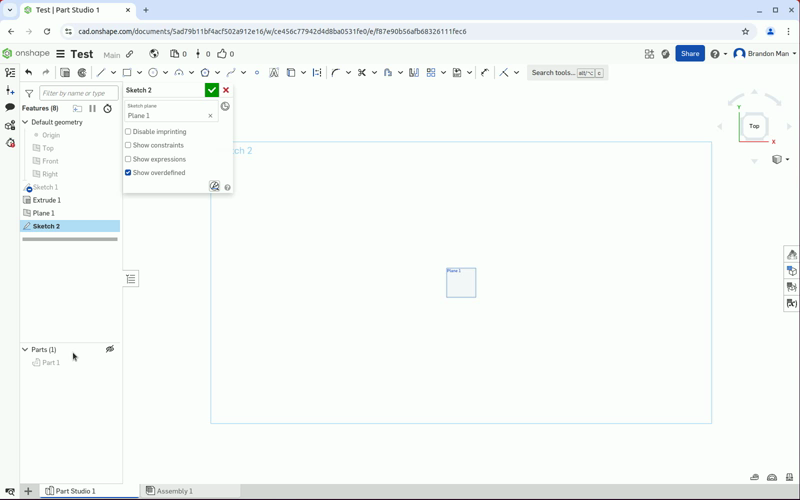
key(l)
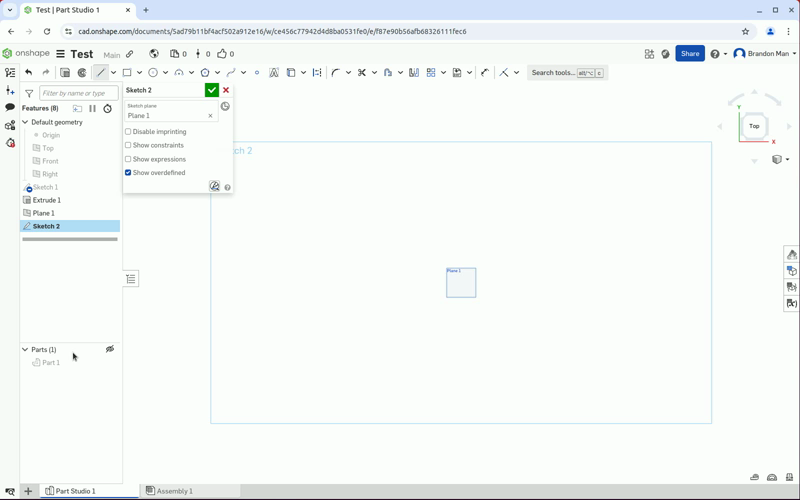
key_down(shift)
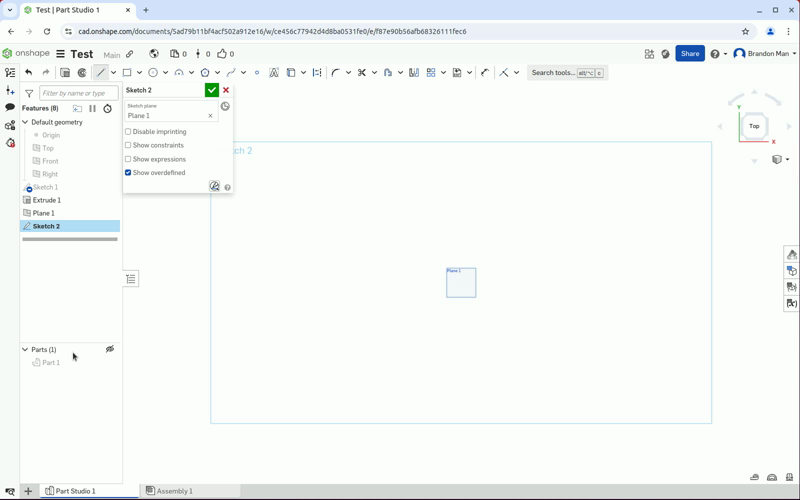
mouse_move(450, 330)
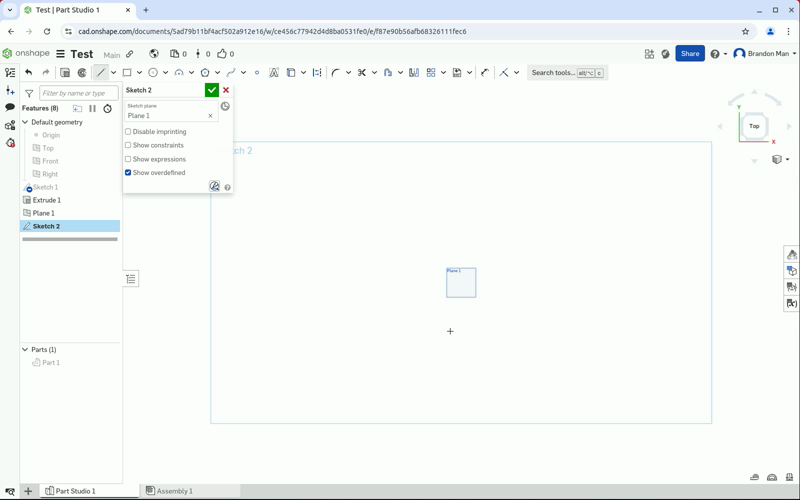
click(450, 330)
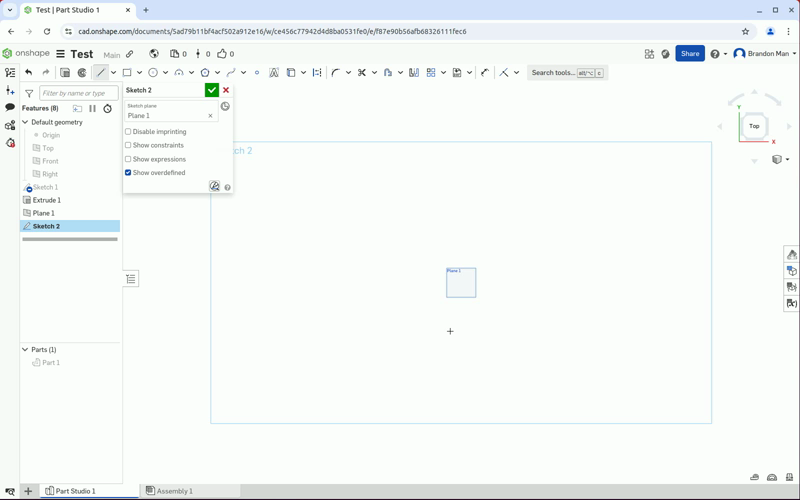
key_up(shift)
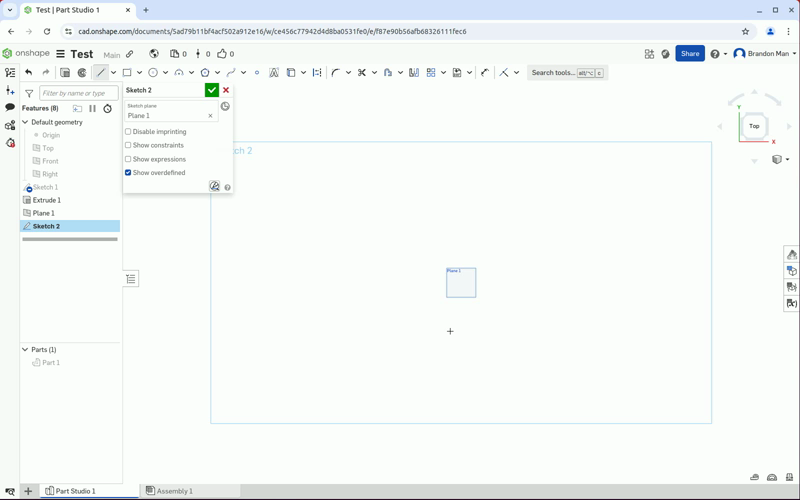
key_down(shift)
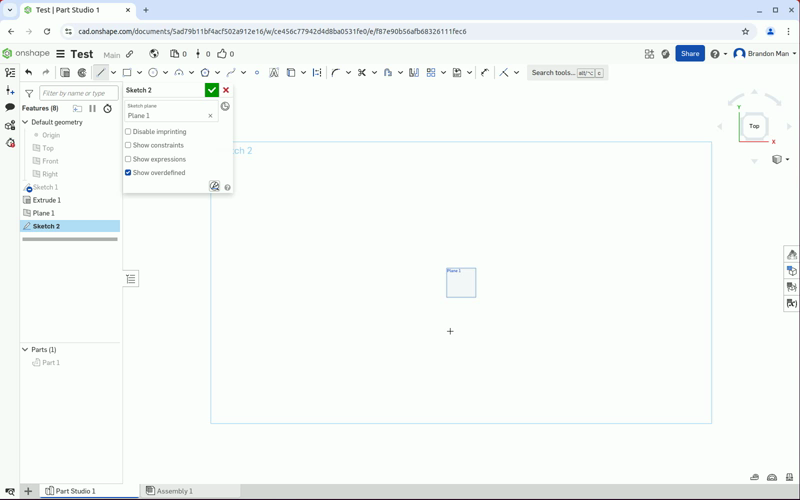
mouse_move(480, 330)
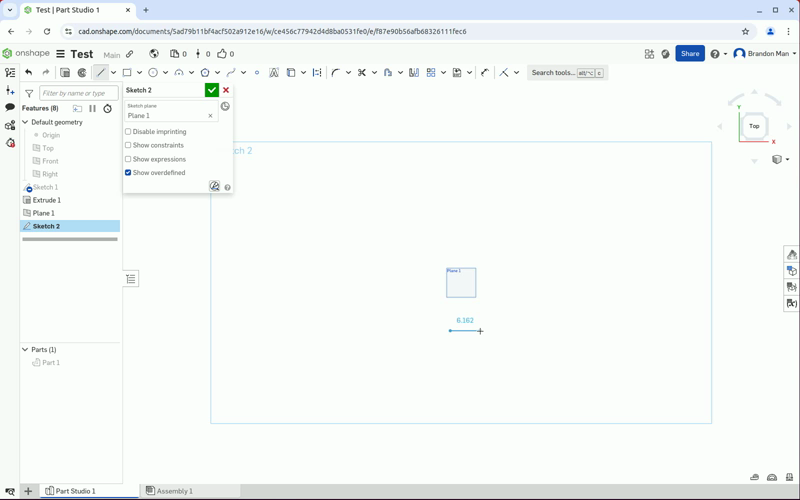
mouse_move(473, 330)
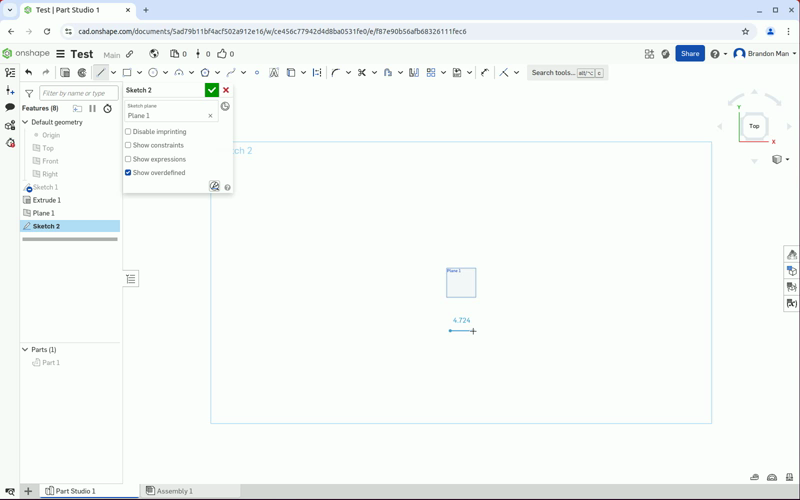
click(473, 330)
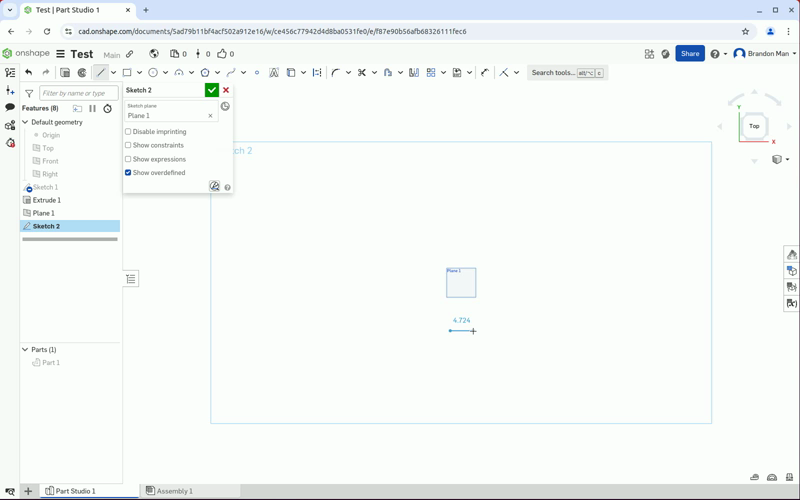
key_up(shift)
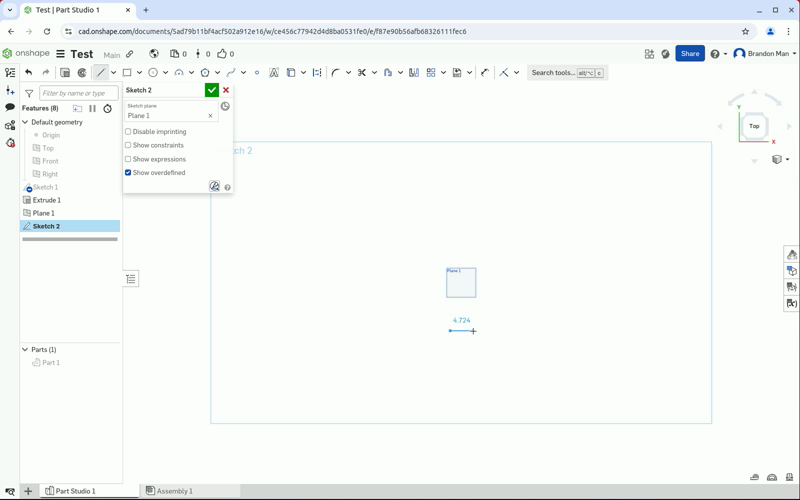
key_down(shift)
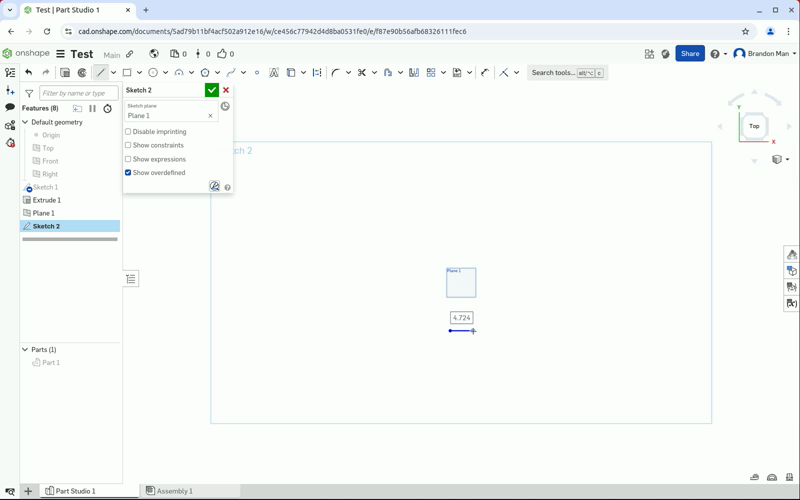
mouse_move(473, 240)
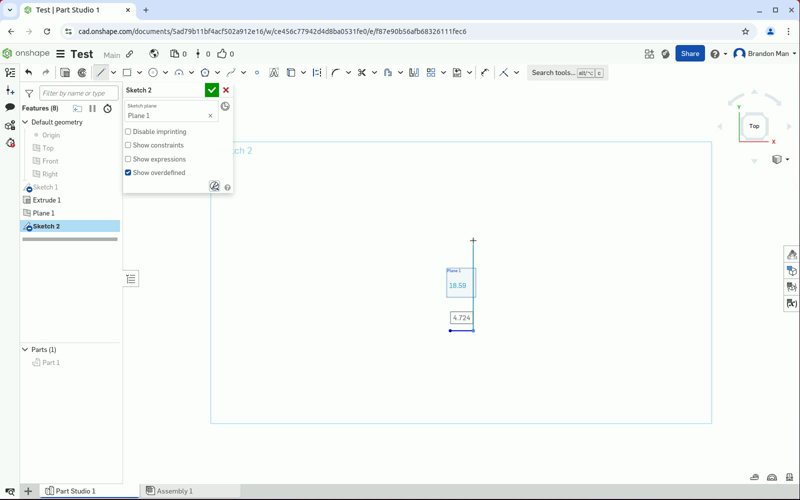
click(473, 240)
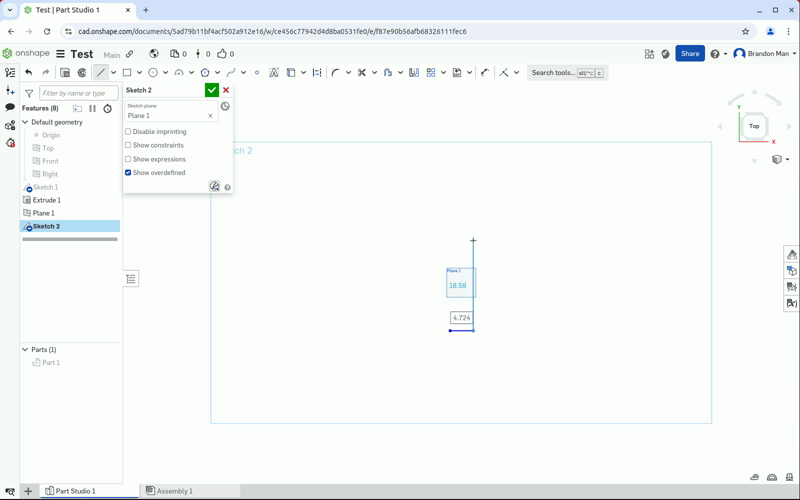
key_up(shift)
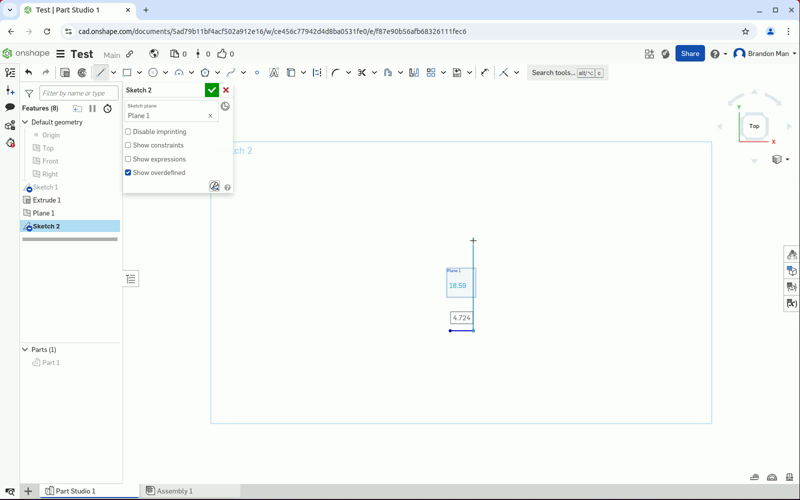
key_down(shift)
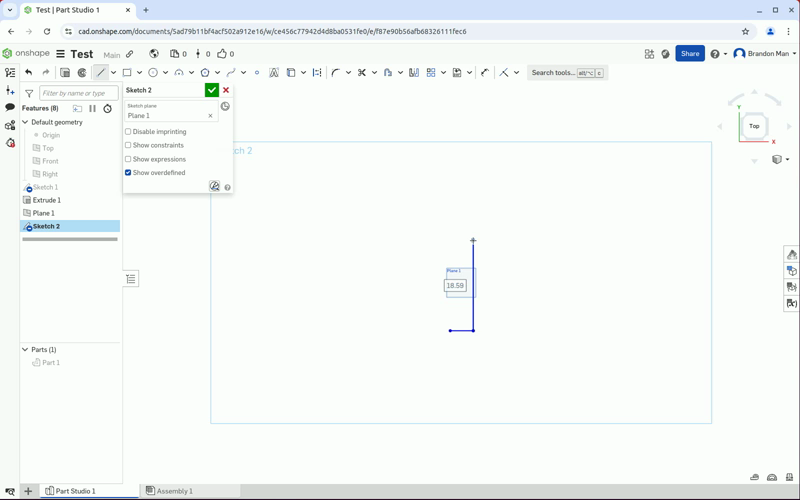
mouse_move(503, 240)
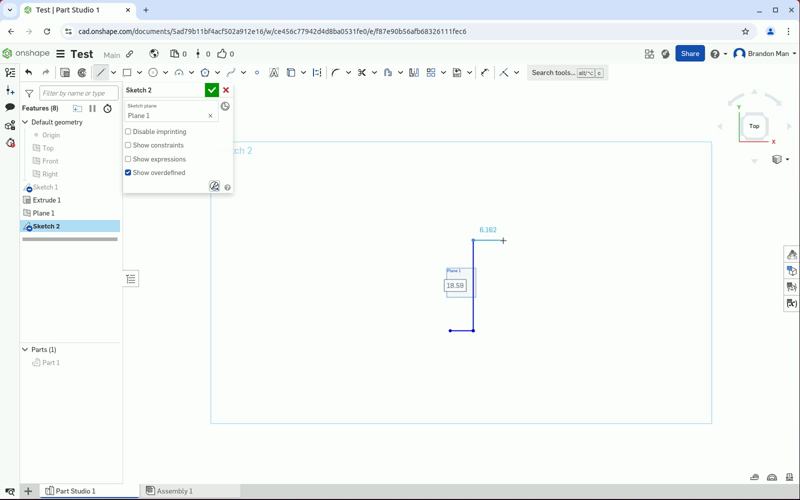
mouse_move(450, 240)
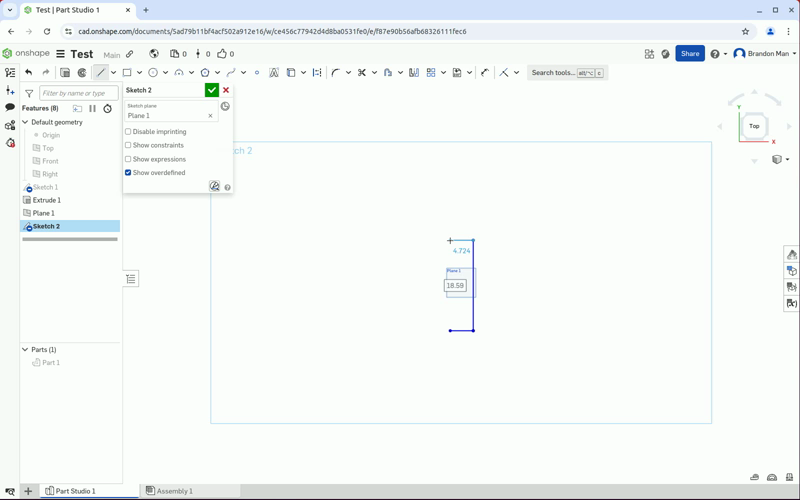
click(450, 240)
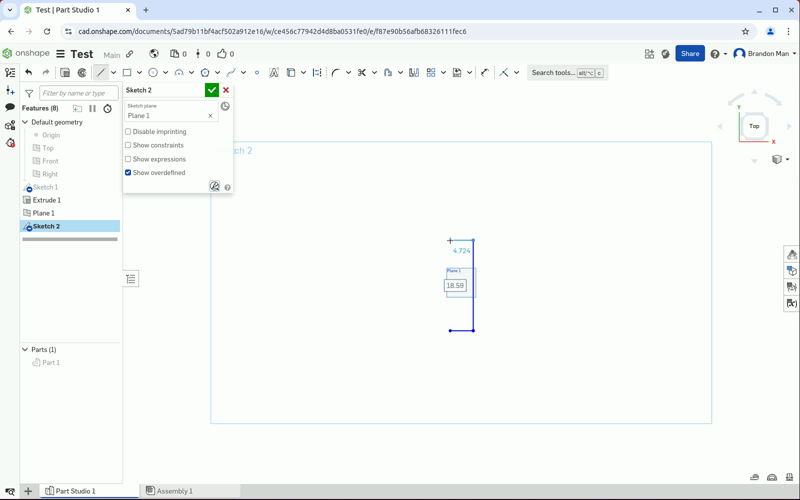
key_up(shift)
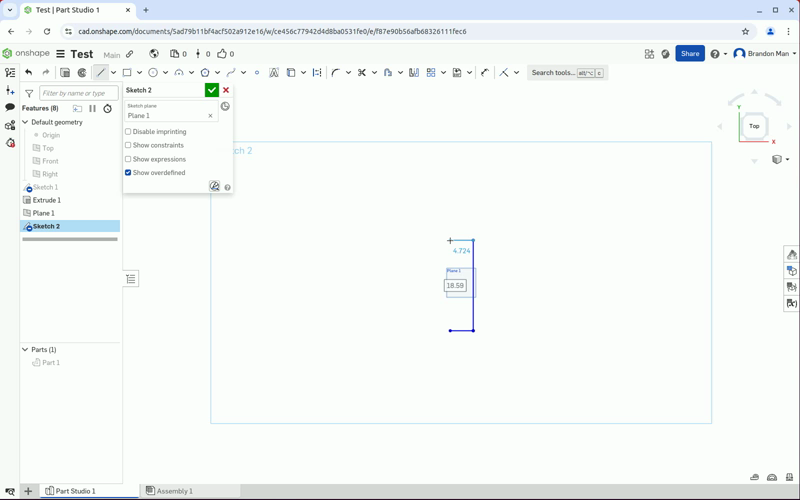
key_down(shift)
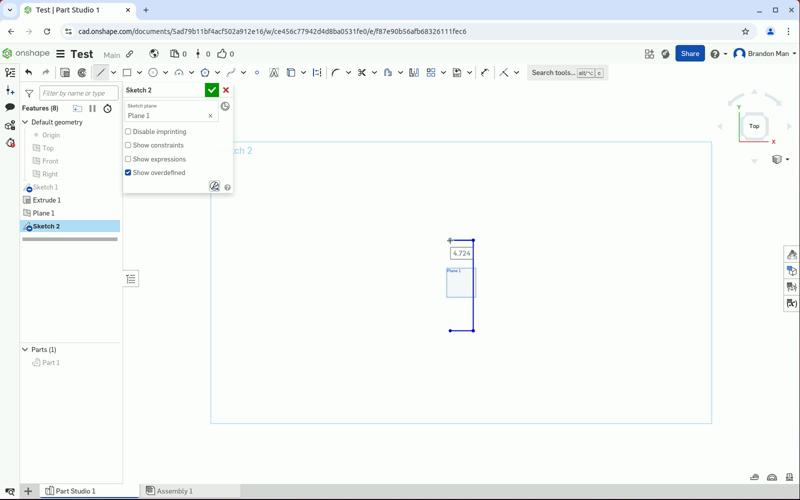
mouse_move(450, 330)
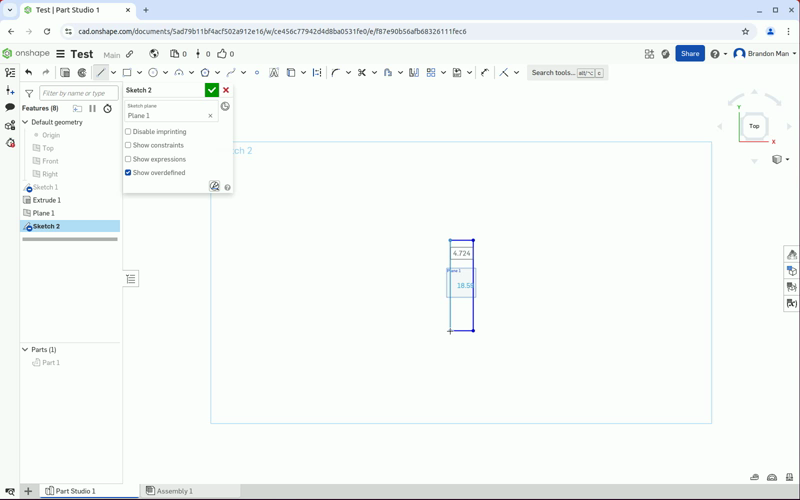
key_up(shift)
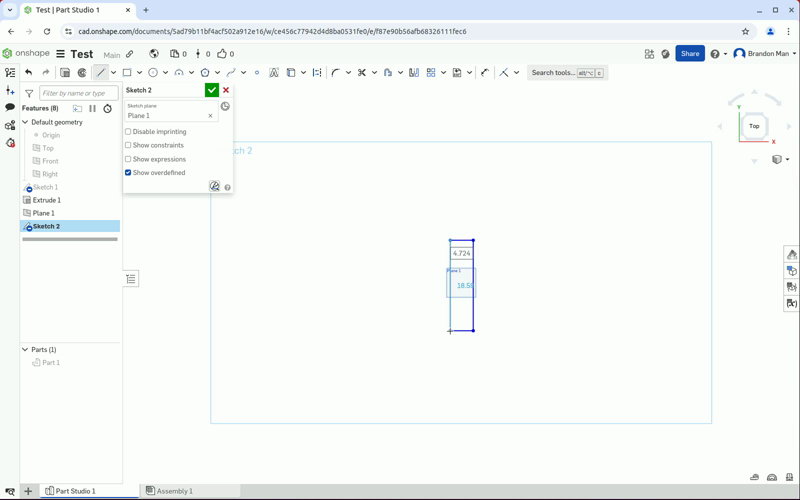
click(450, 330)
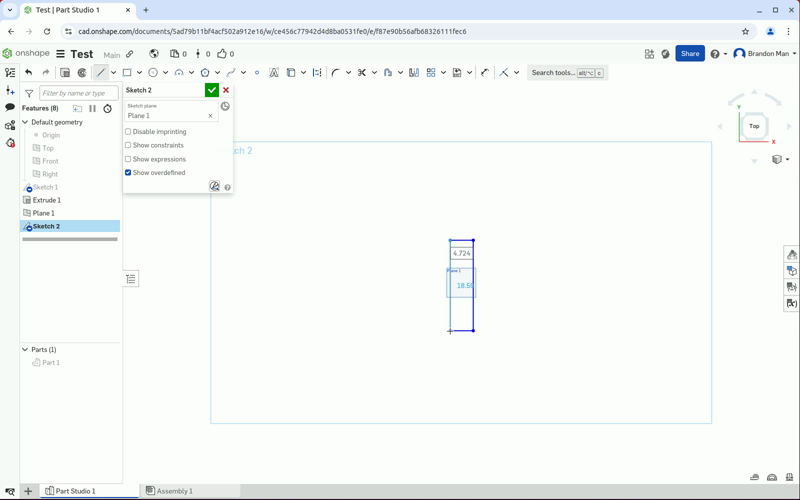
key(esc)
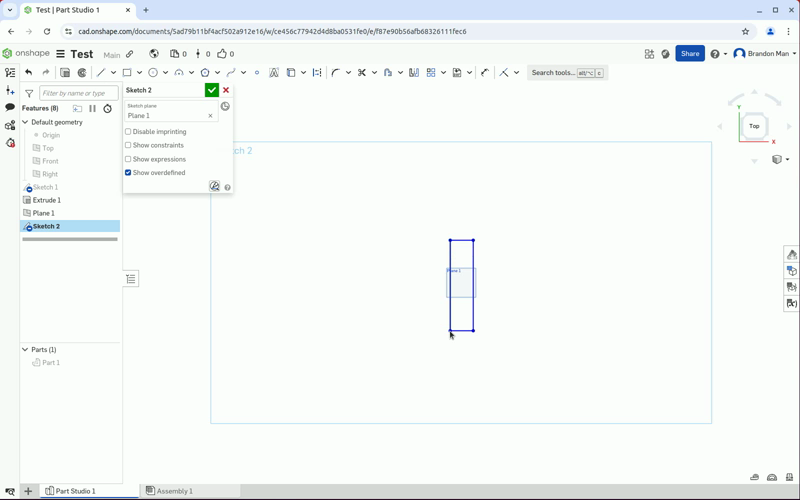
mouse_move(470, 267)
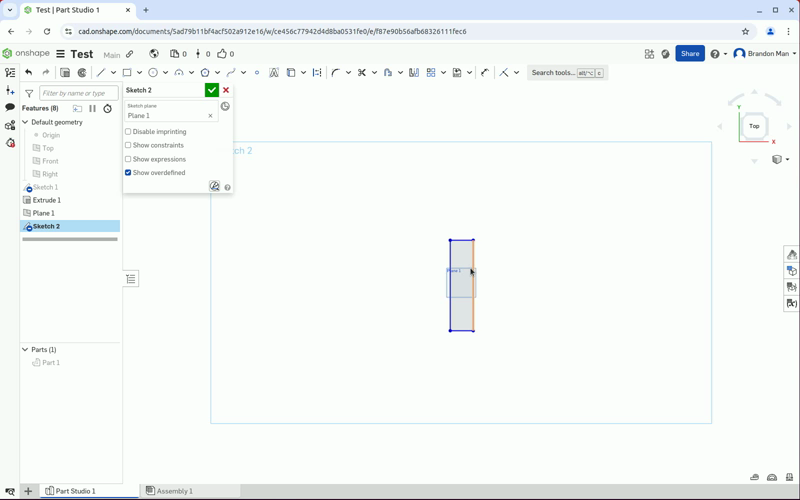
click(470, 267)
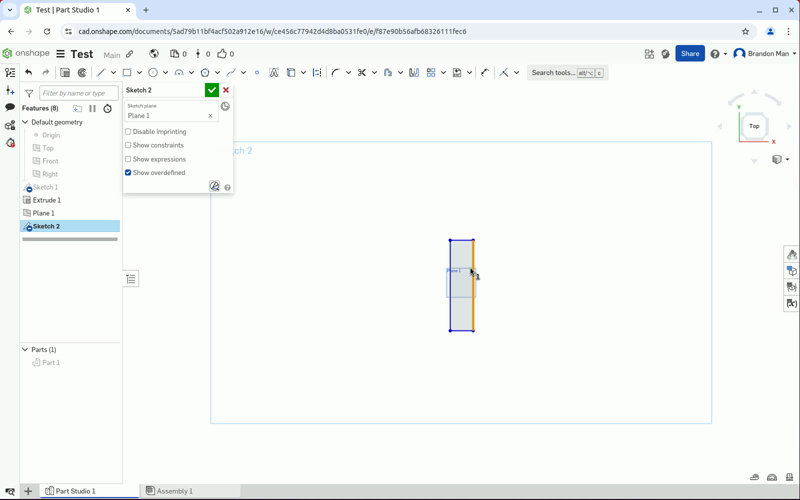
mouse_move(73, 352)
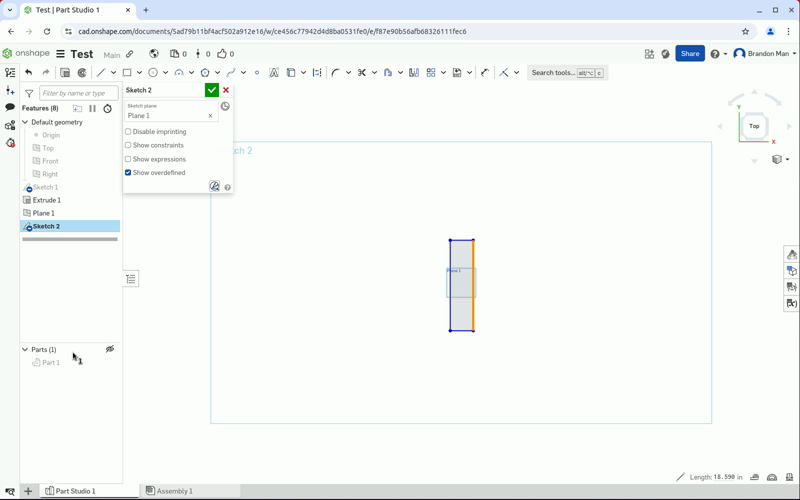
key(shift+y)
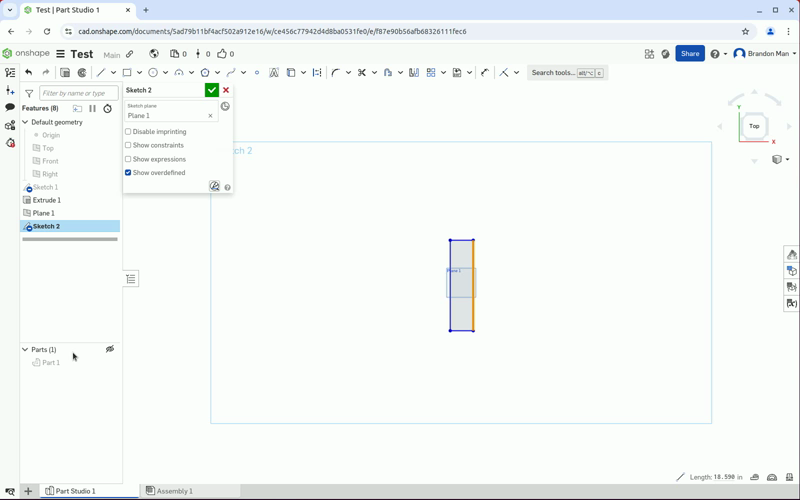
key(shift+e)
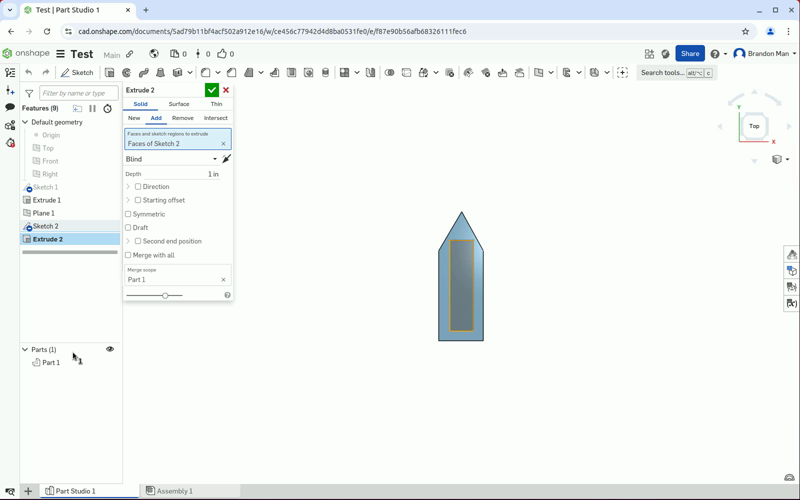
mouse_move(143, 106)
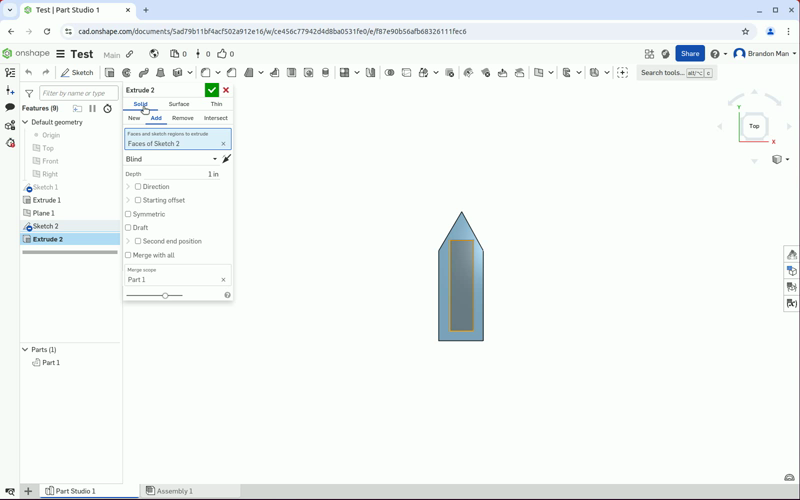
click(143, 106)
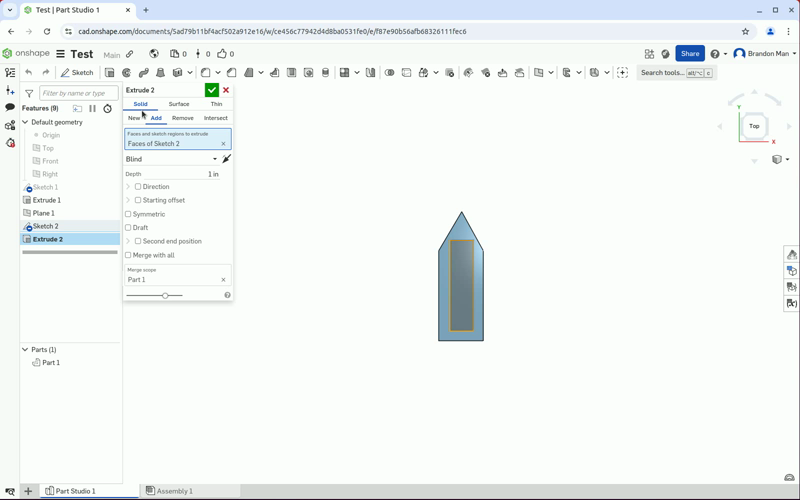
mouse_move(137, 120)
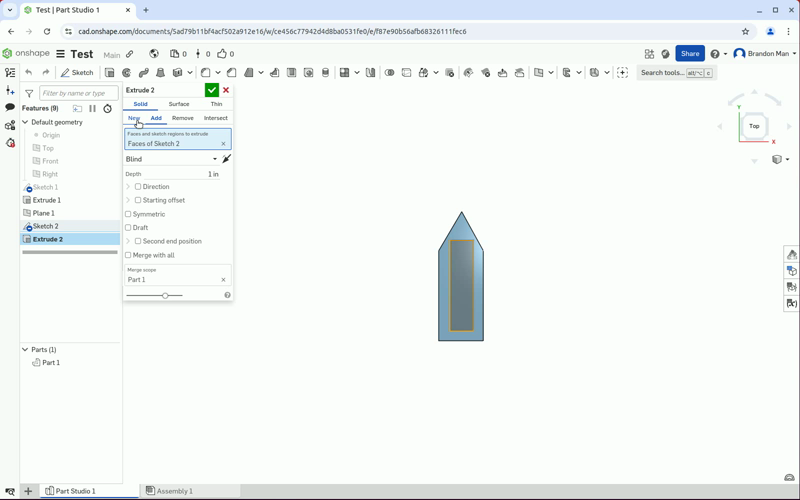
click(137, 120)
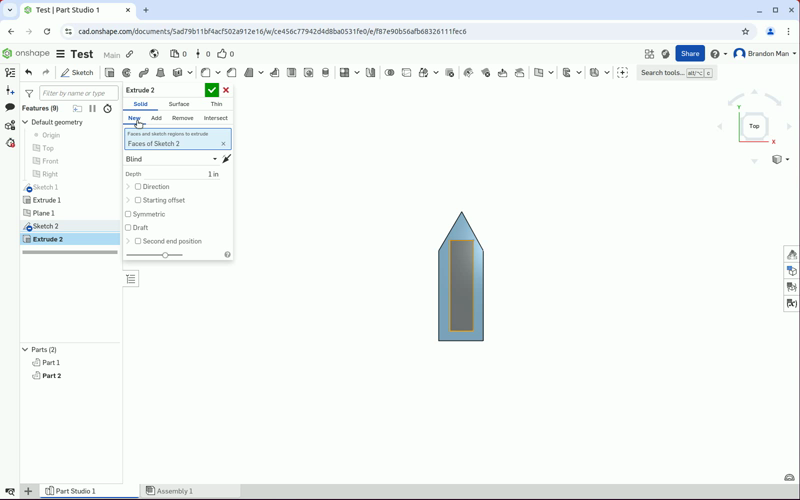
key(tab, 4)
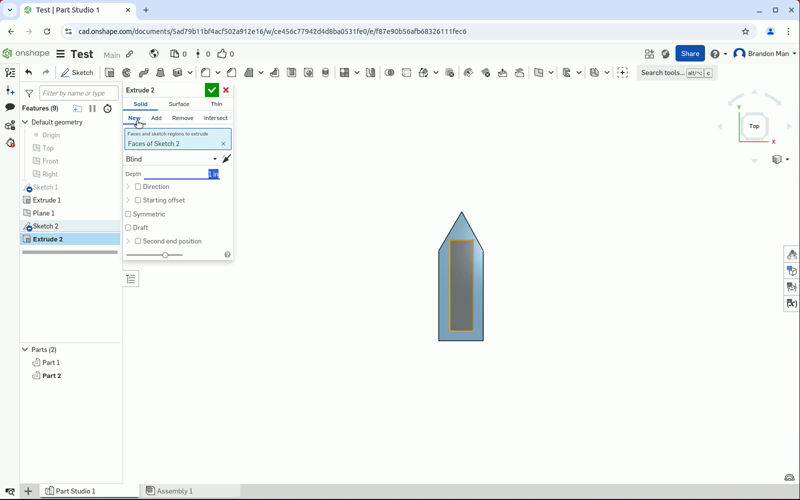
text(9.147)
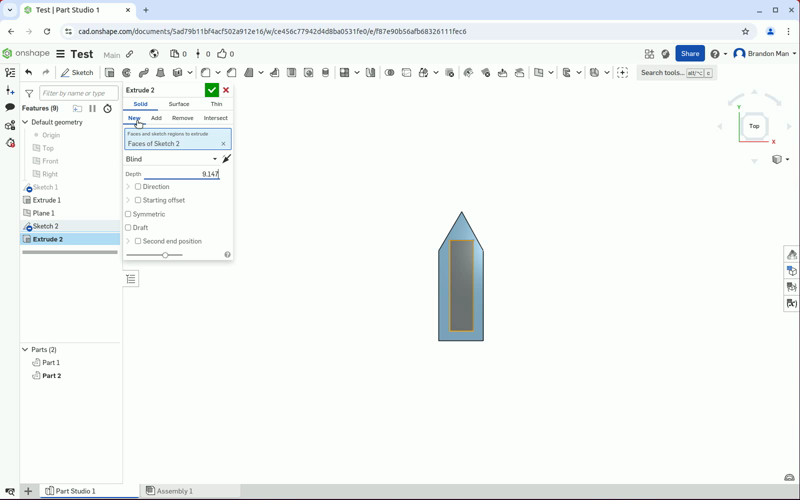
key(enter)
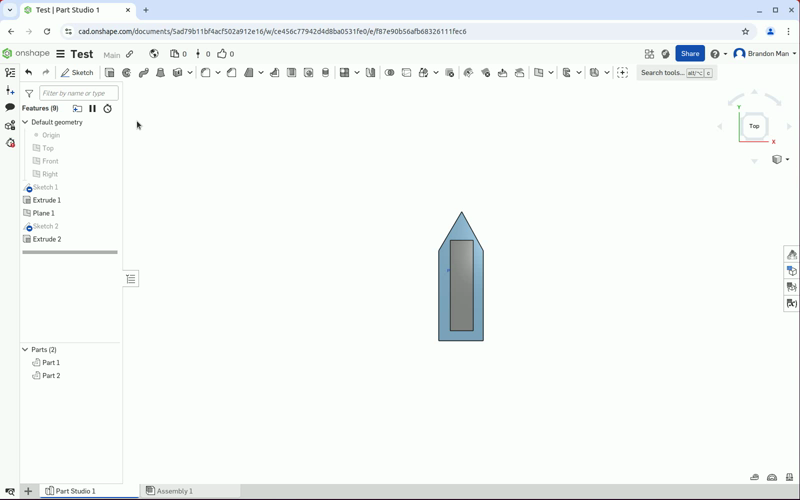
key(shift+h)
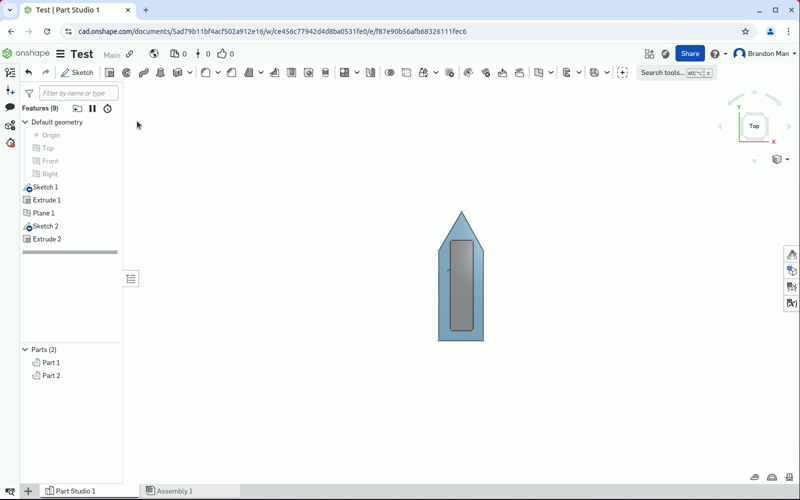
key(shift+h)
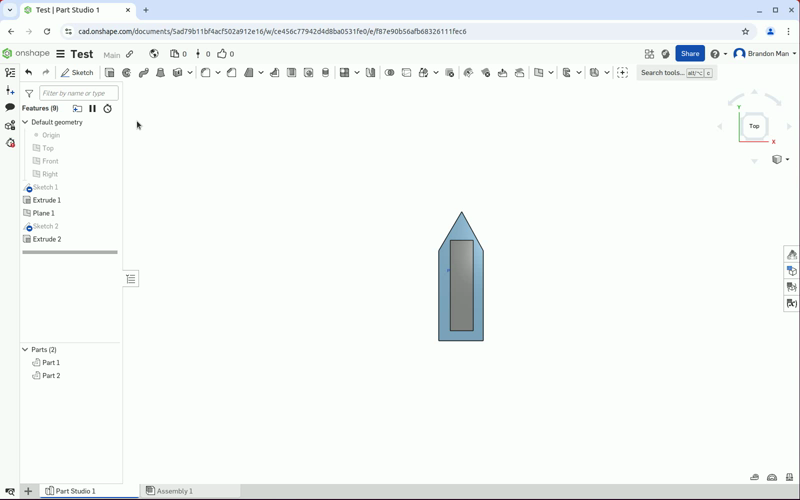
mouse_move(73, 189)
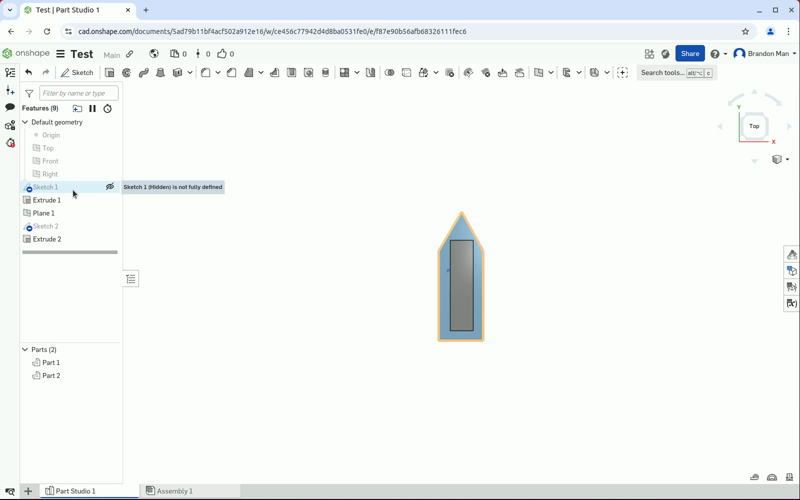
click(73, 189)
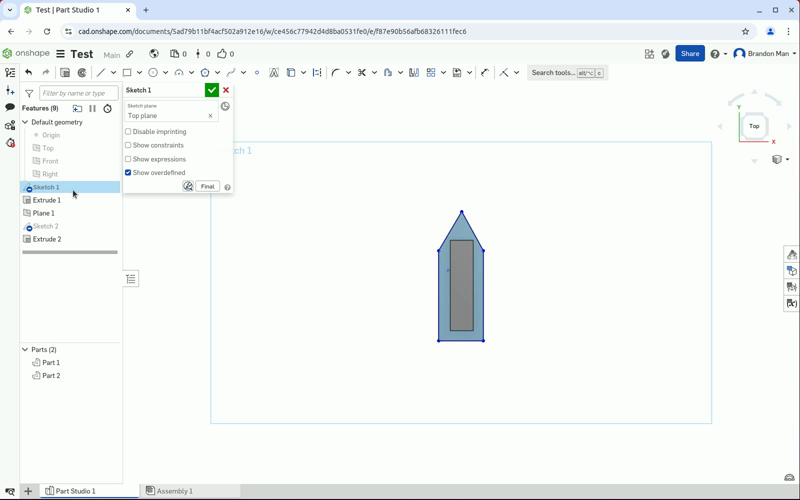
mouse_move(229, 92)
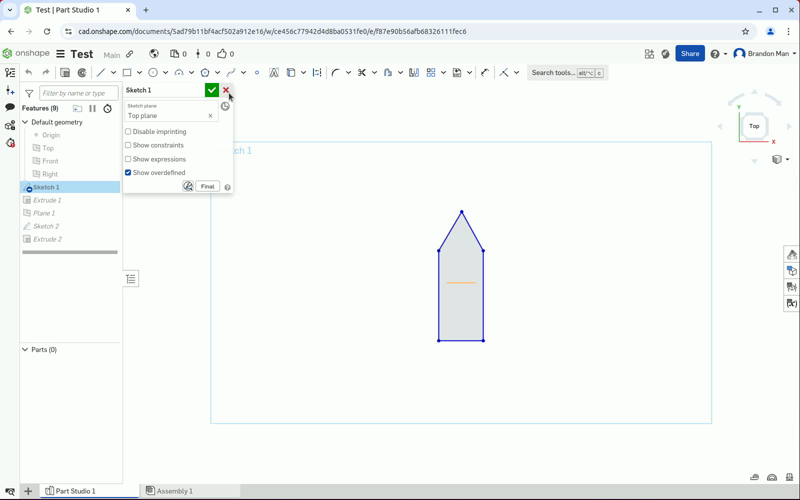
click(229, 92)
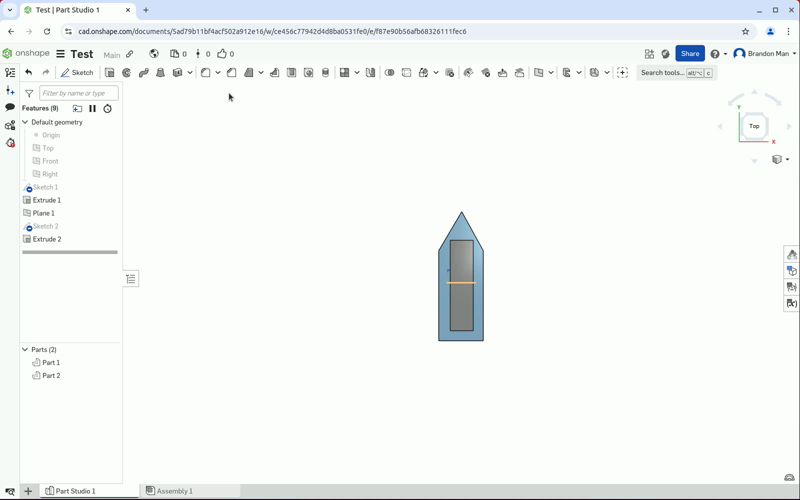
mouse_move(541, 75)
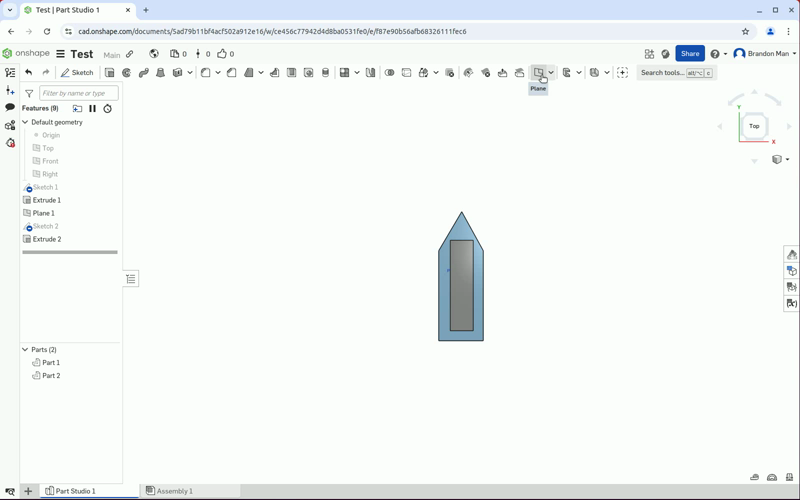
click(541, 75)
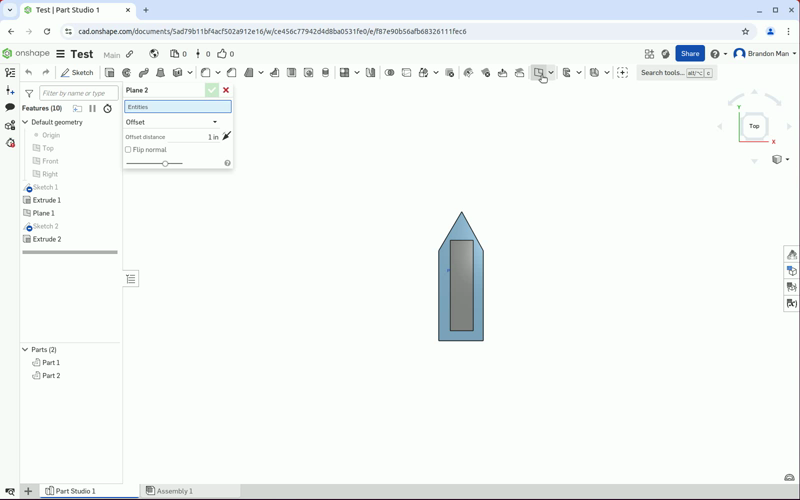
mouse_move(73, 150)
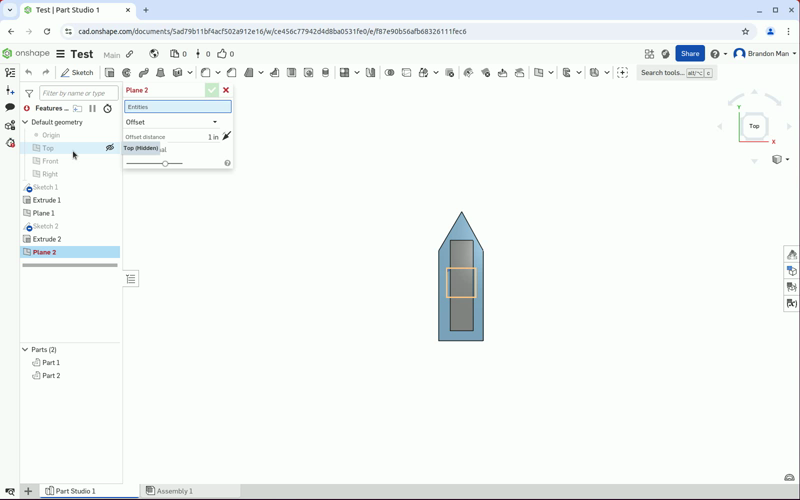
click(73, 150)
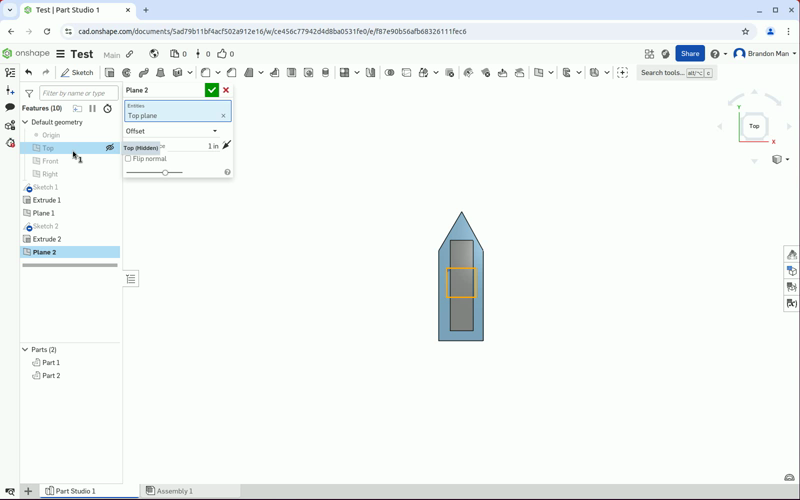
key(tab, 2)
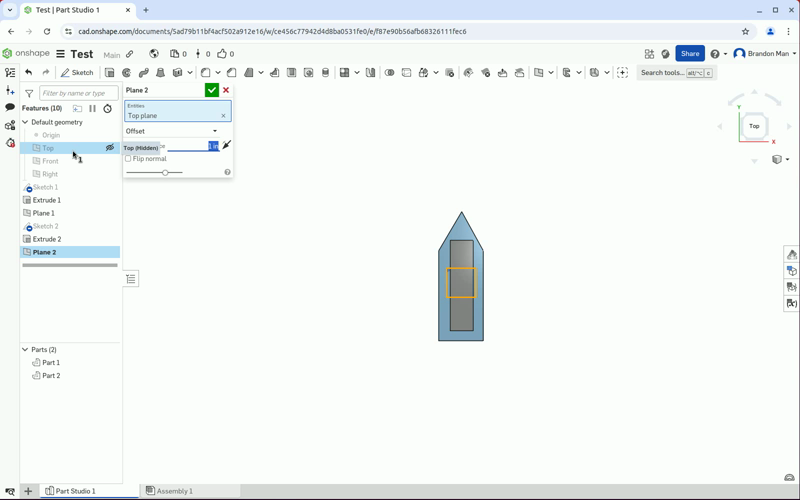
text(13.957)
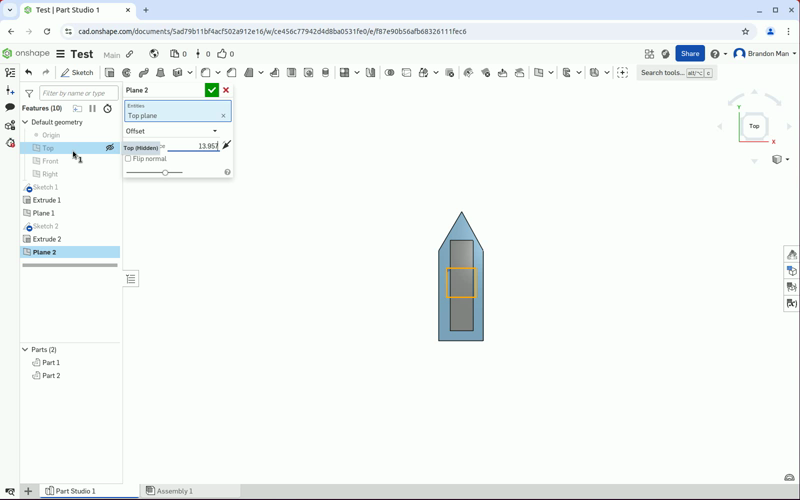
key(enter, 2)
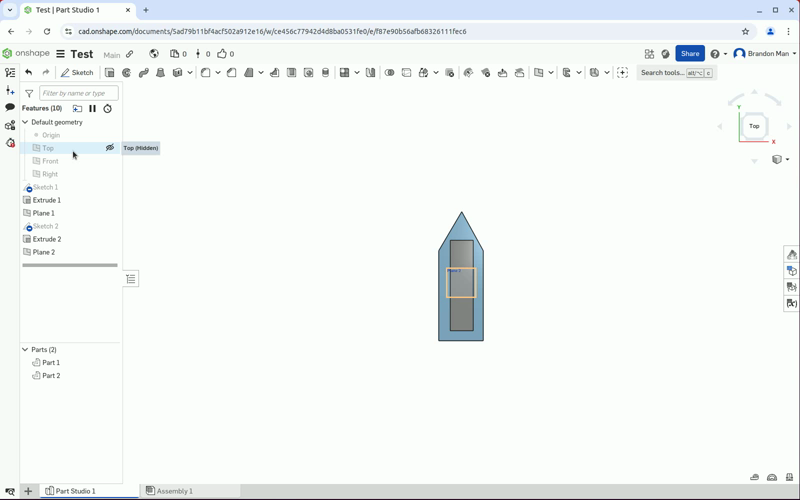
key(shift+s)
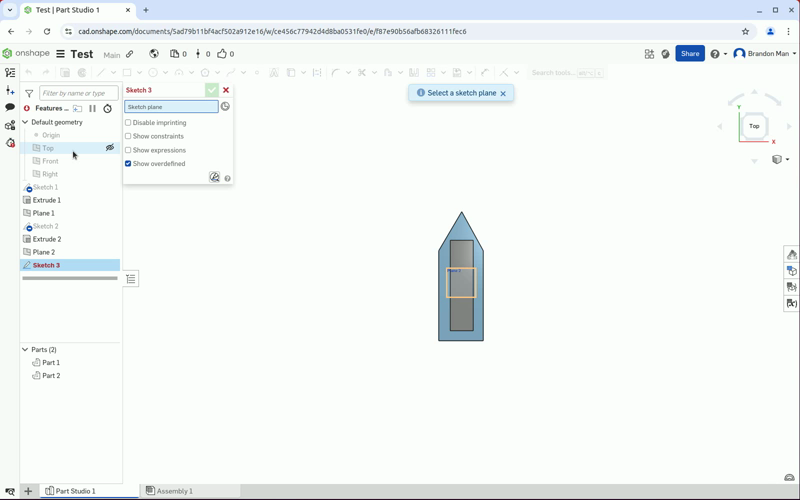
mouse_move(73, 254)
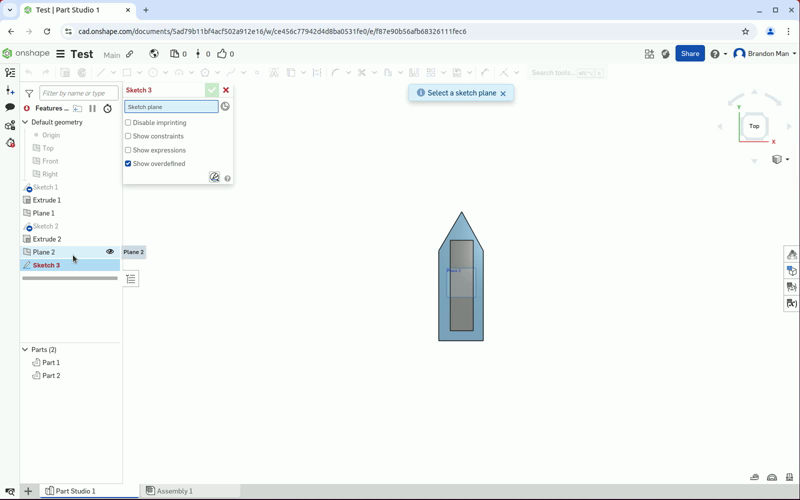
click(73, 254)
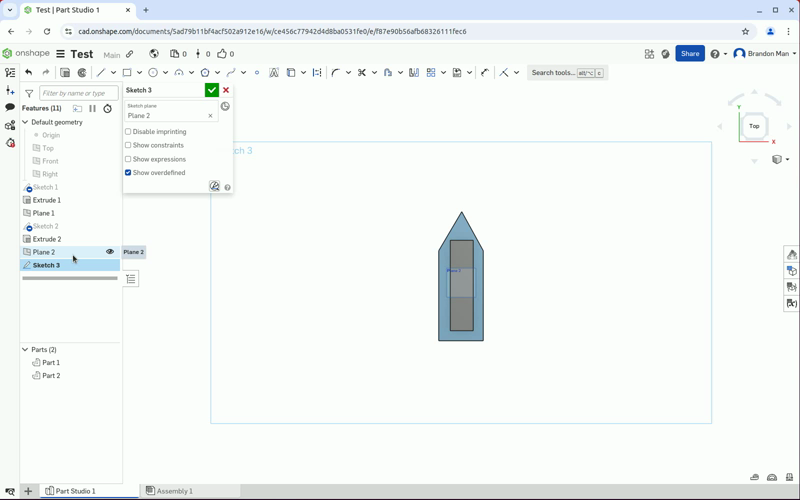
mouse_move(73, 352)
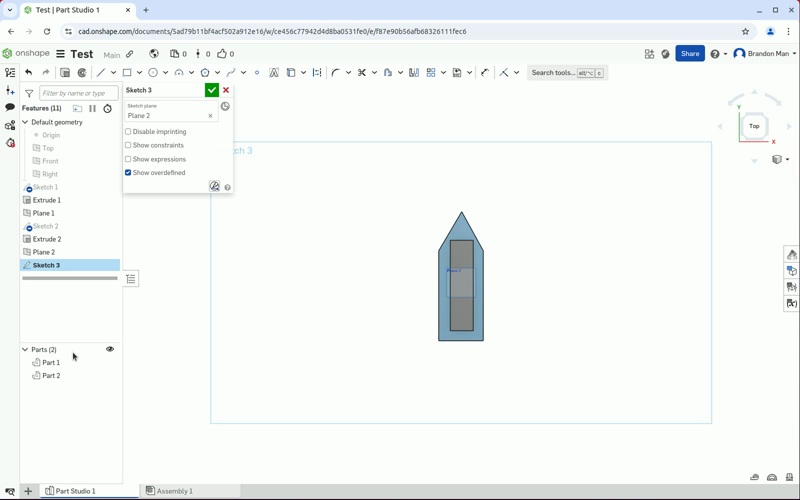
key(y)
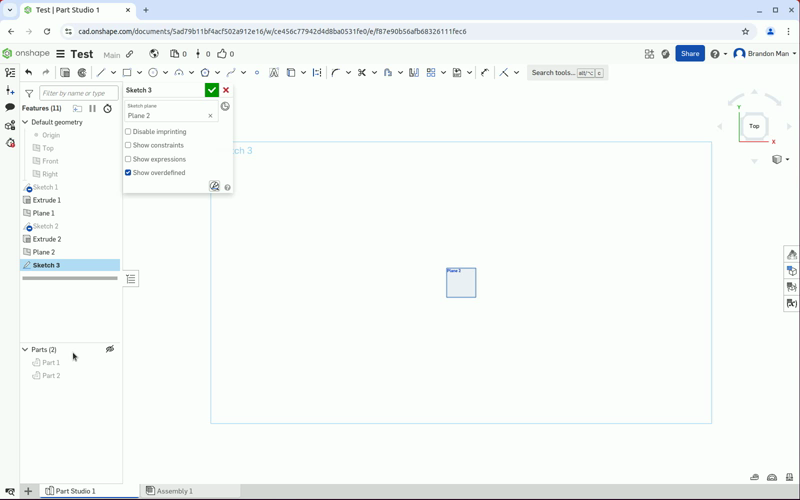
key(c)
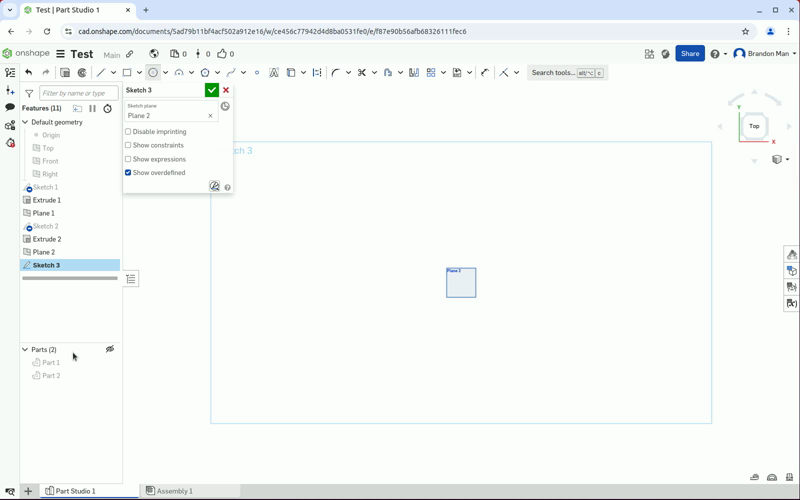
key_down(shift)
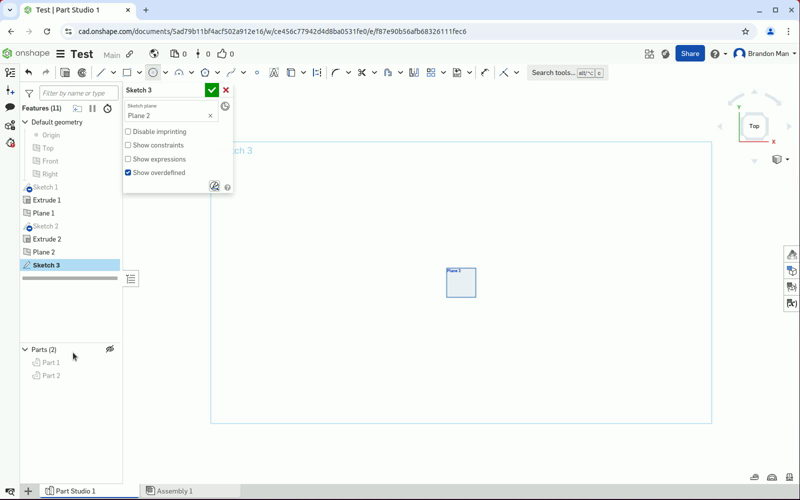
mouse_move(462, 254)
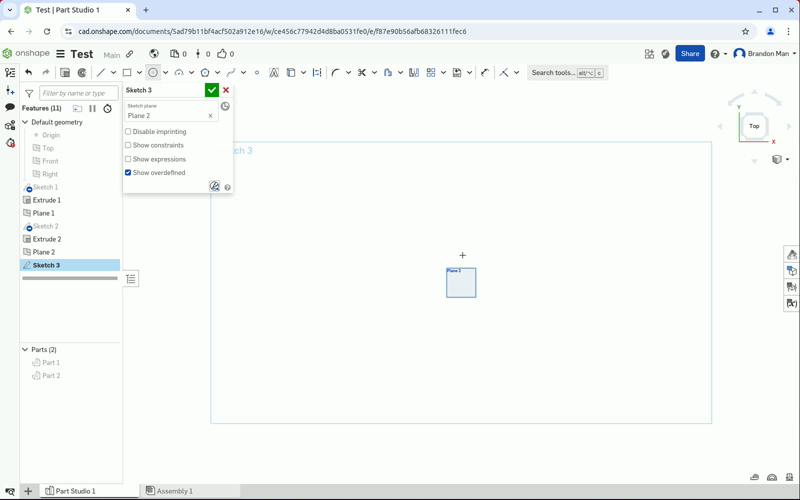
click(462, 254)
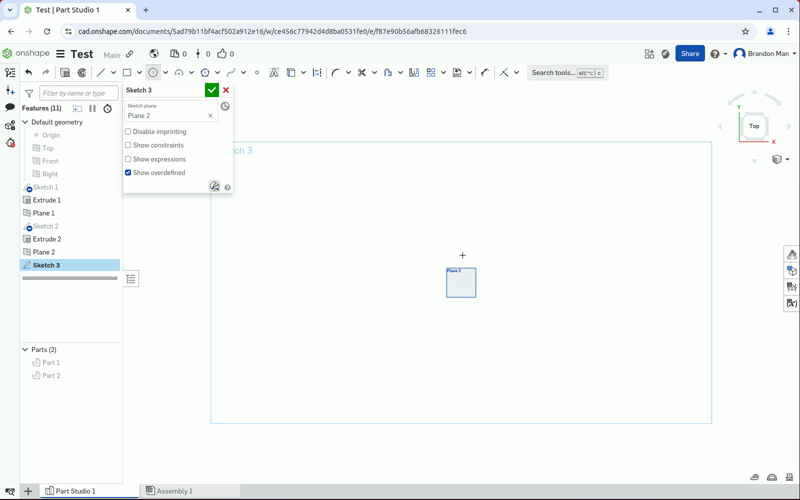
key_up(shift)
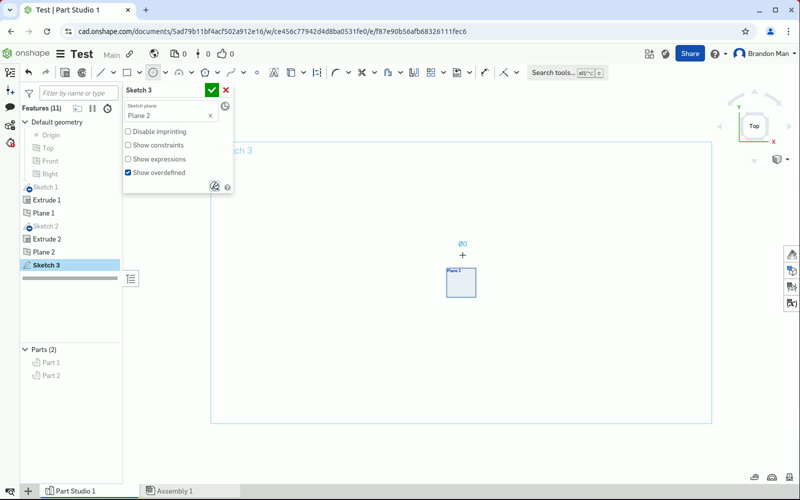
mouse_move(470, 254)
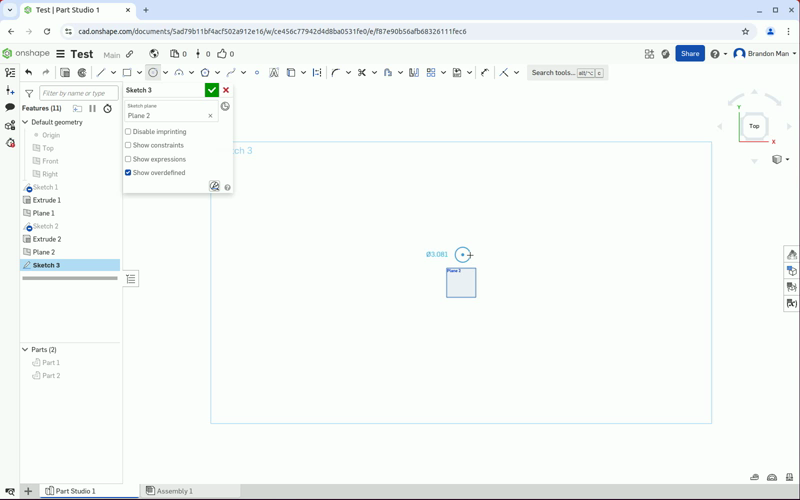
click(470, 254)
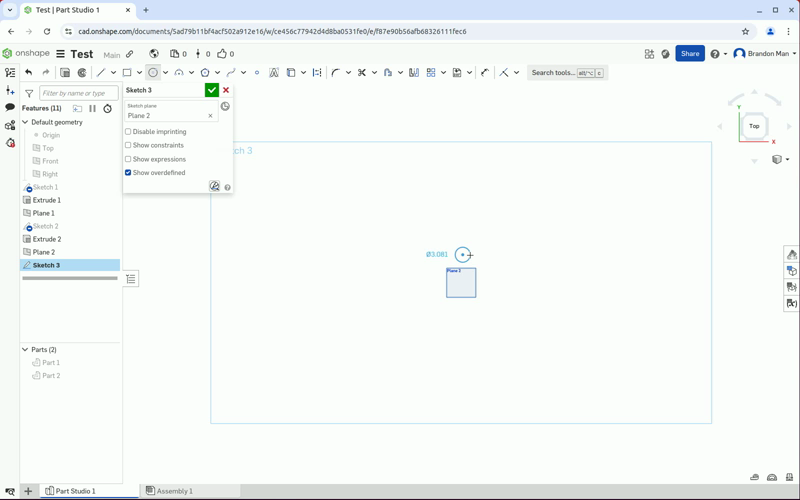
key(esc)
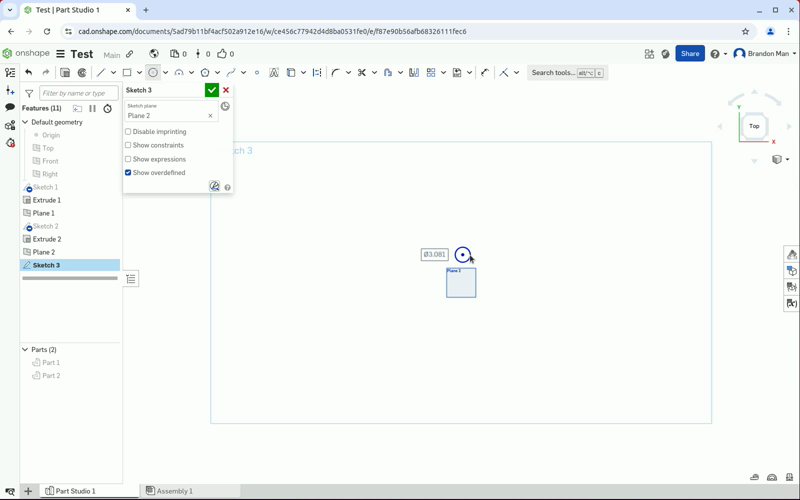
mouse_move(461, 260)
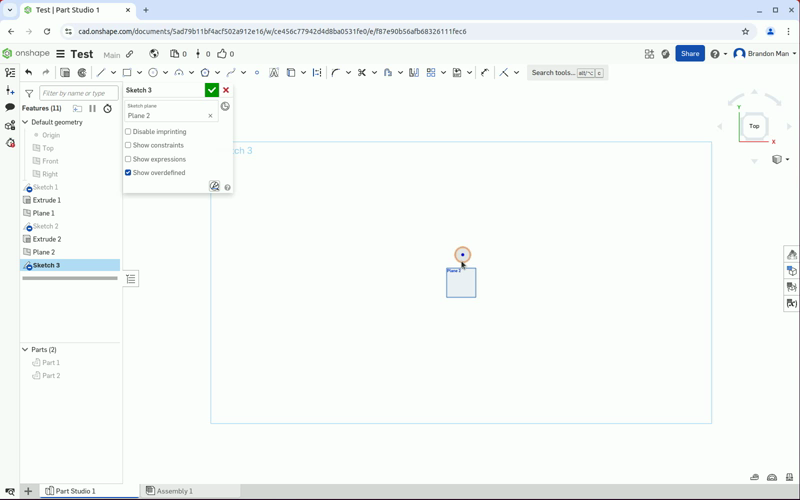
scroll(6)
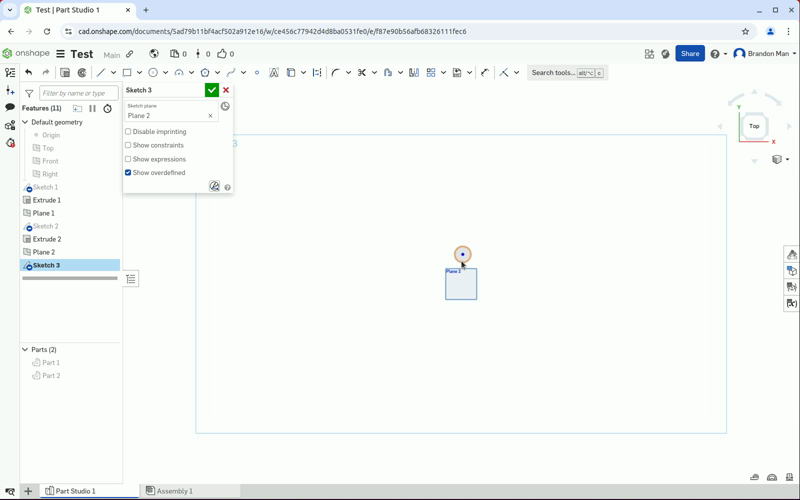
scroll(6)
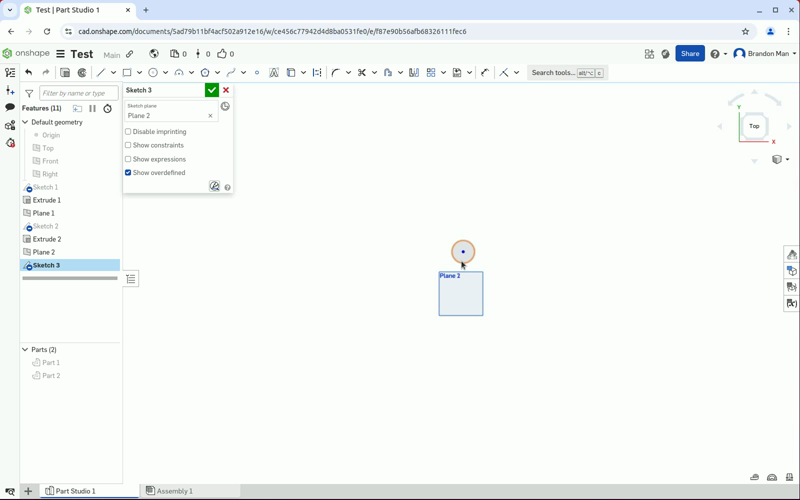
scroll(6)
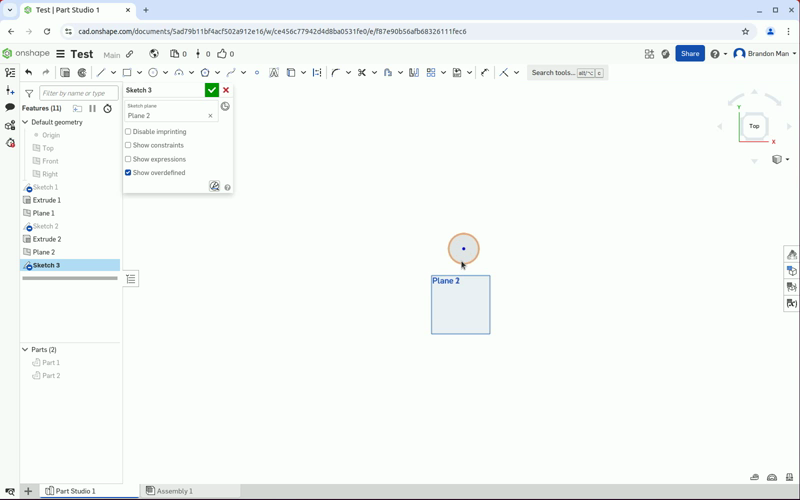
scroll(6)
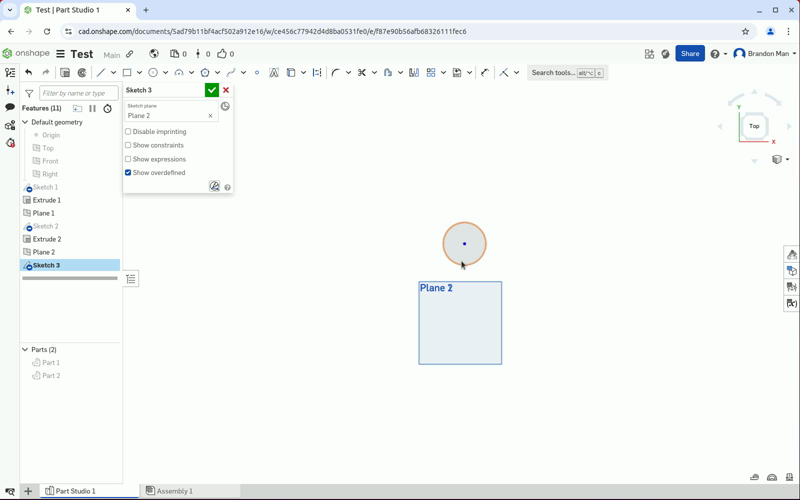
scroll(6)
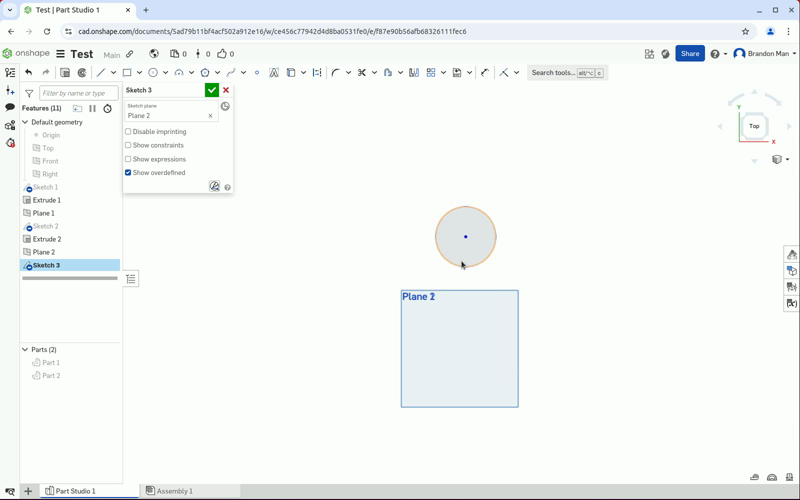
scroll(6)
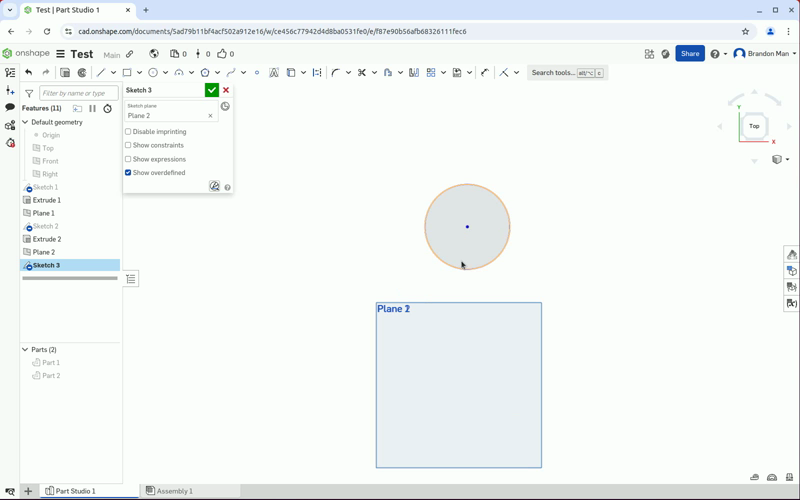
scroll(6)
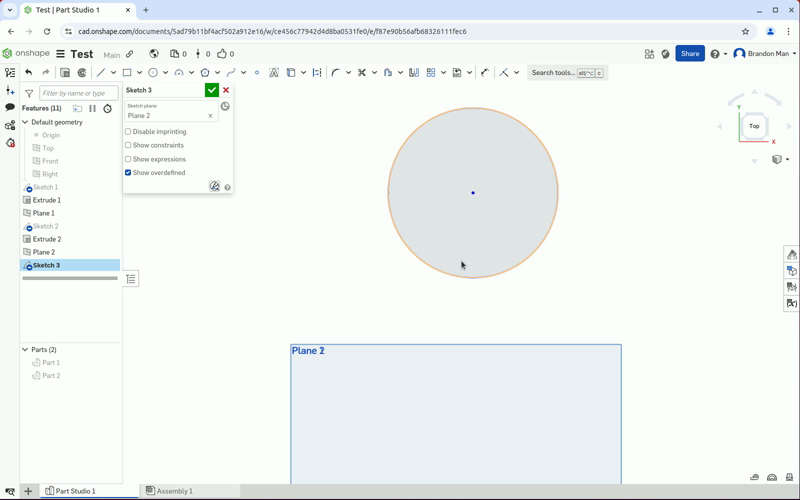
click(461, 260)
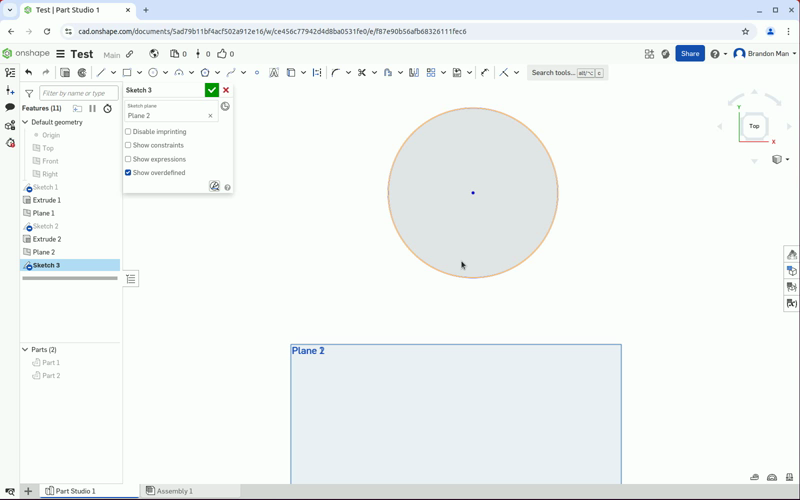
scroll(-6)
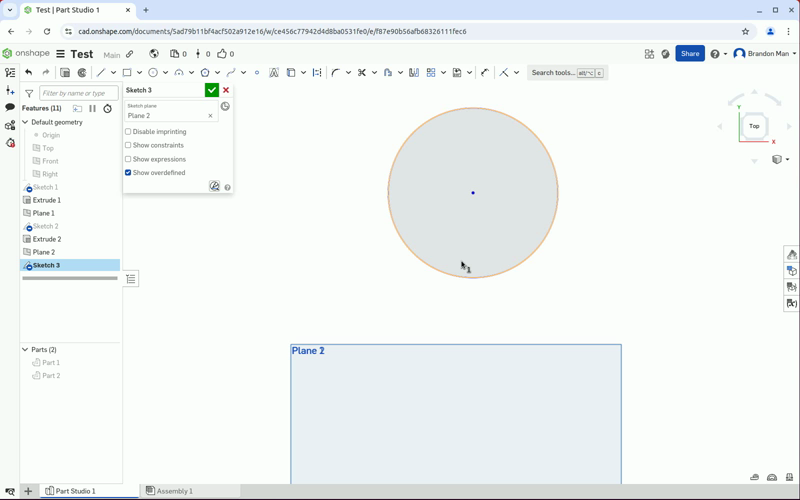
scroll(-6)
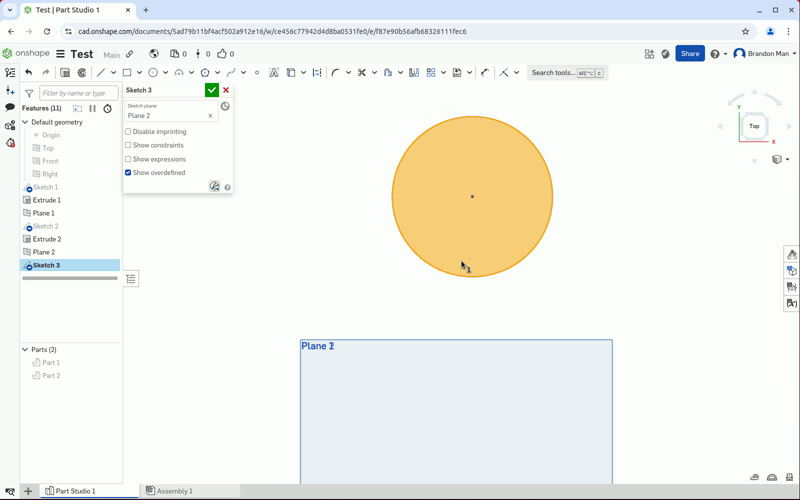
scroll(-6)
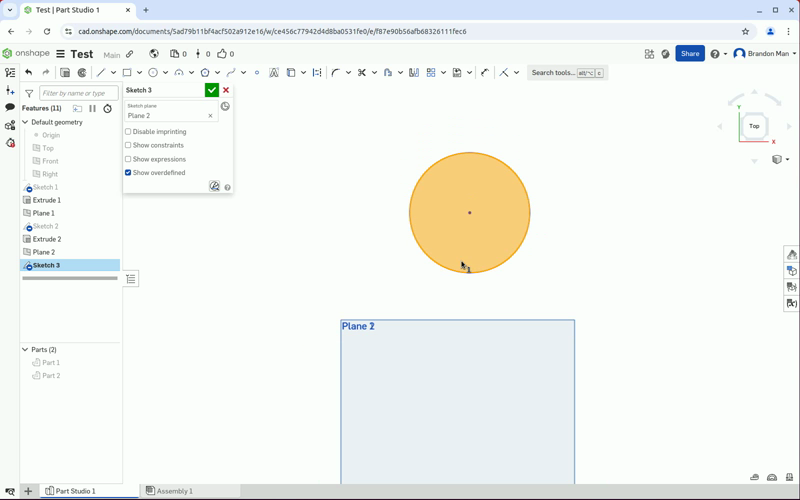
scroll(-6)
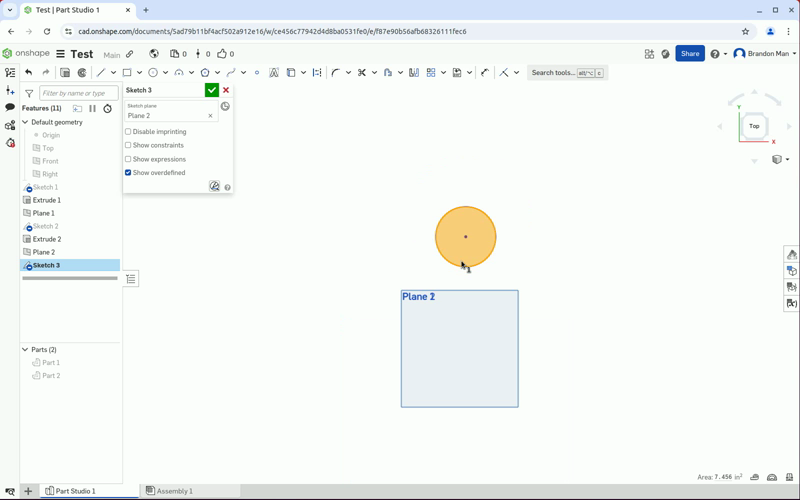
scroll(-6)
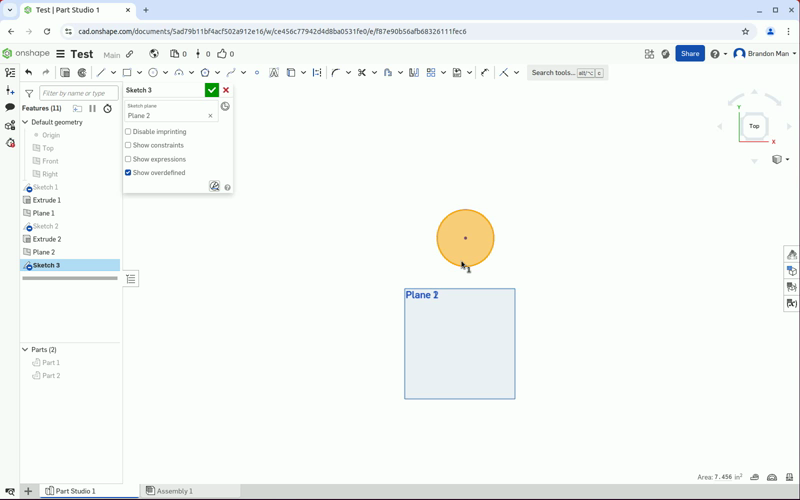
scroll(-6)
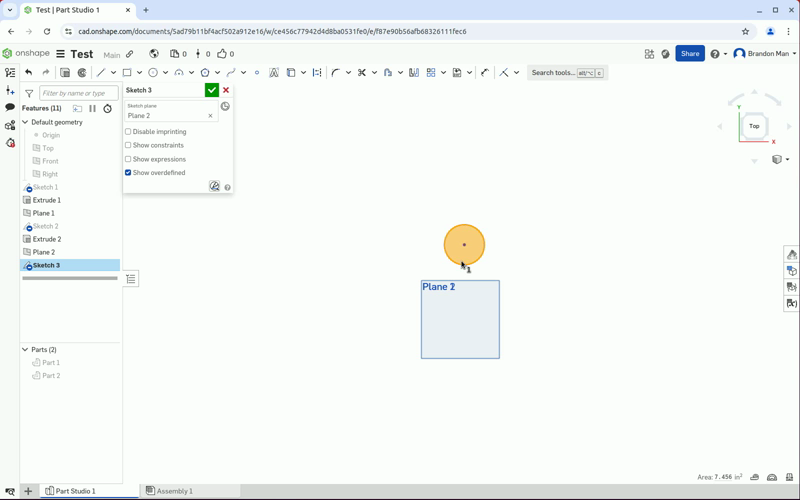
scroll(-6)
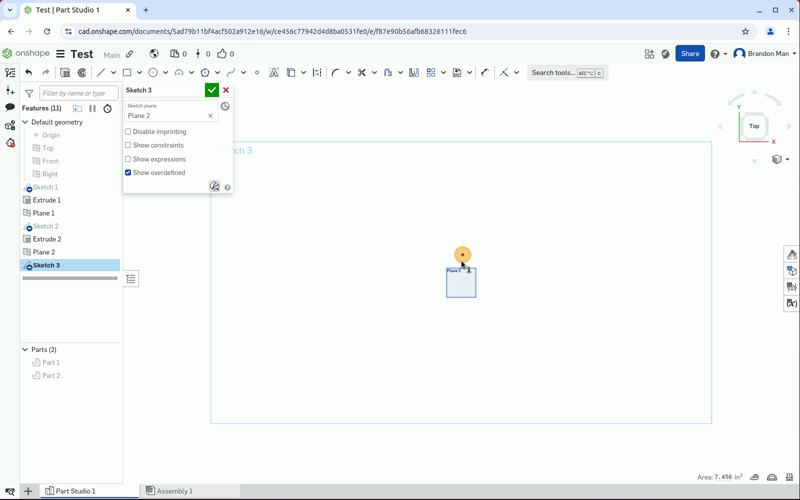
mouse_move(73, 352)
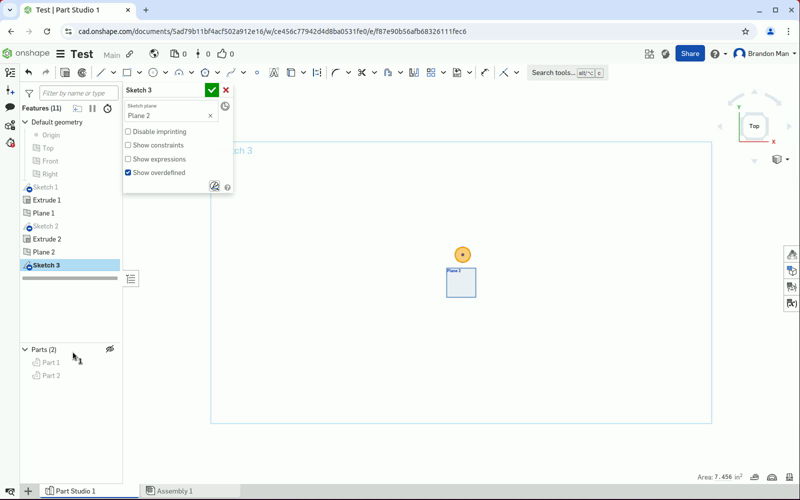
key(shift+y)
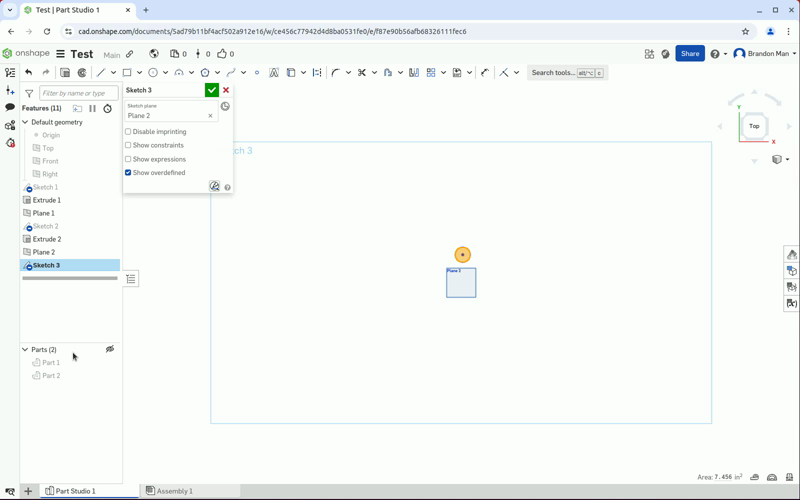
key(shift+e)
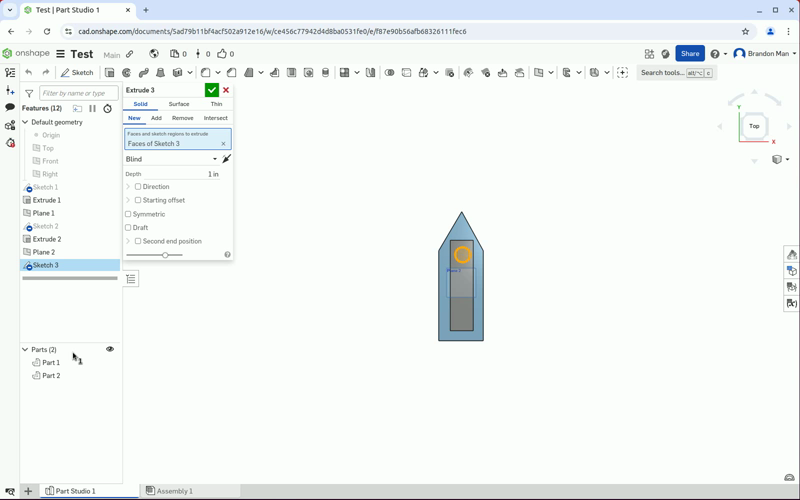
mouse_move(143, 106)
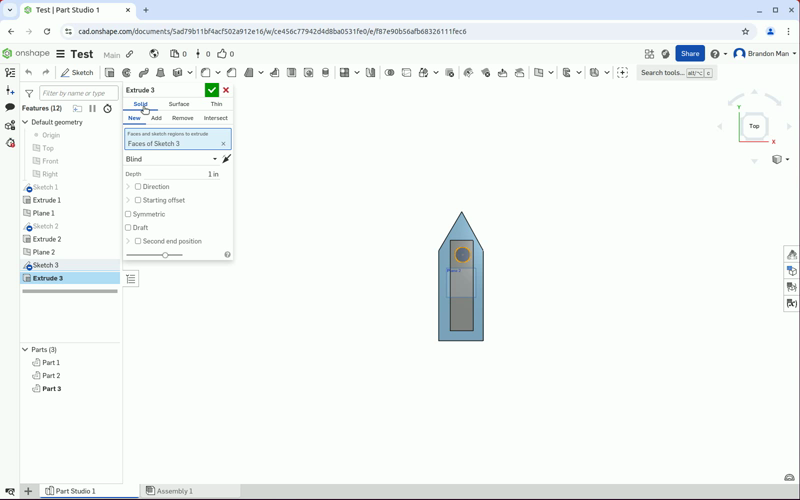
click(143, 106)
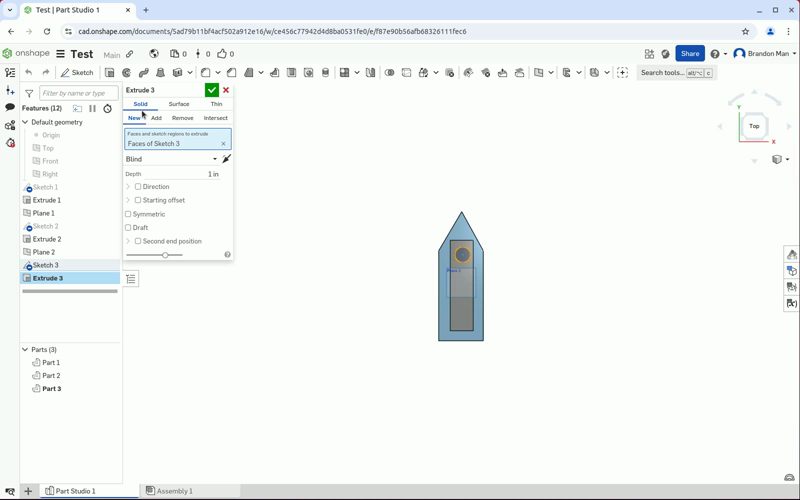
mouse_move(137, 120)
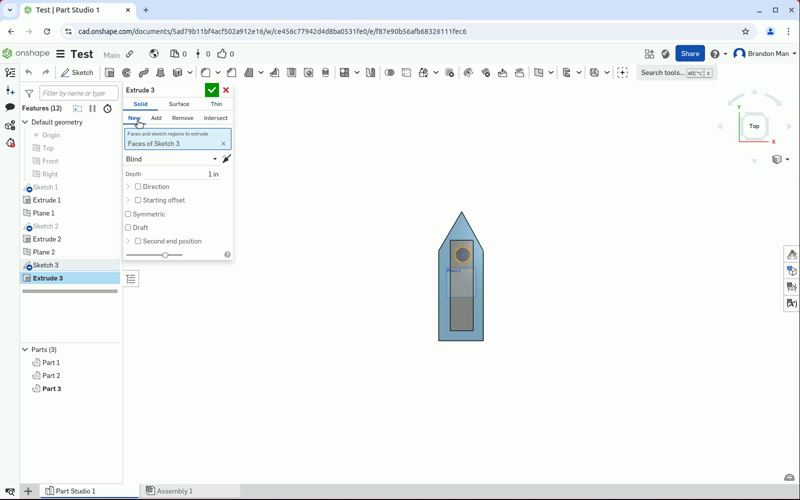
click(137, 120)
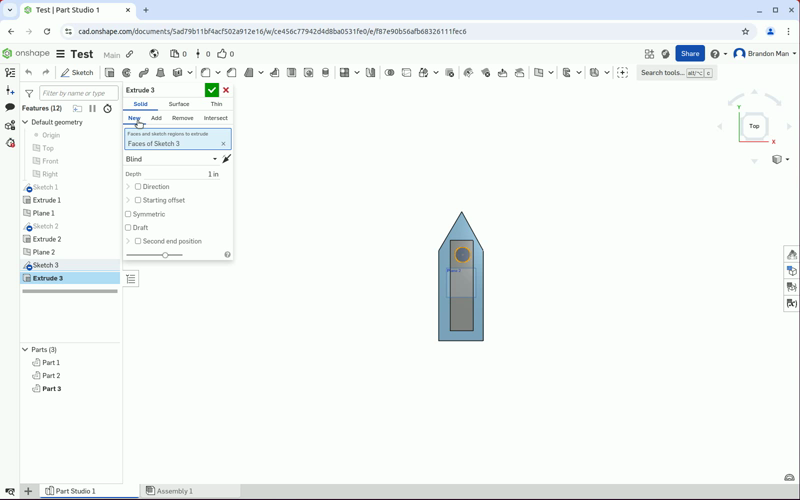
key(tab, 4)
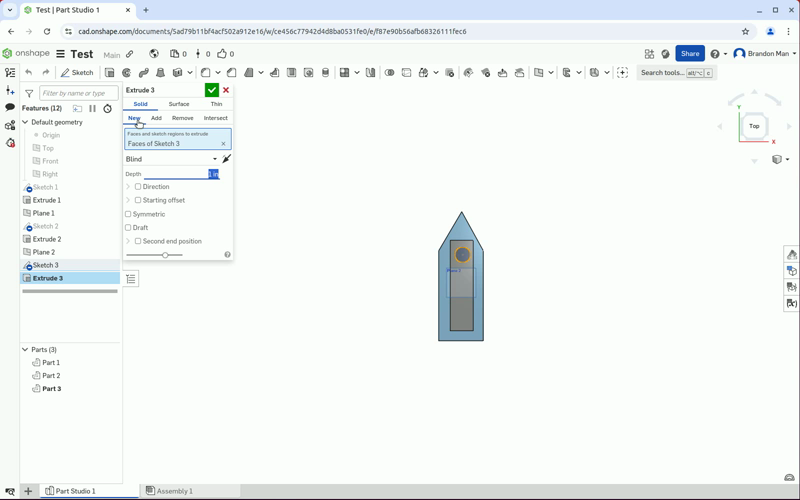
text(9.147)
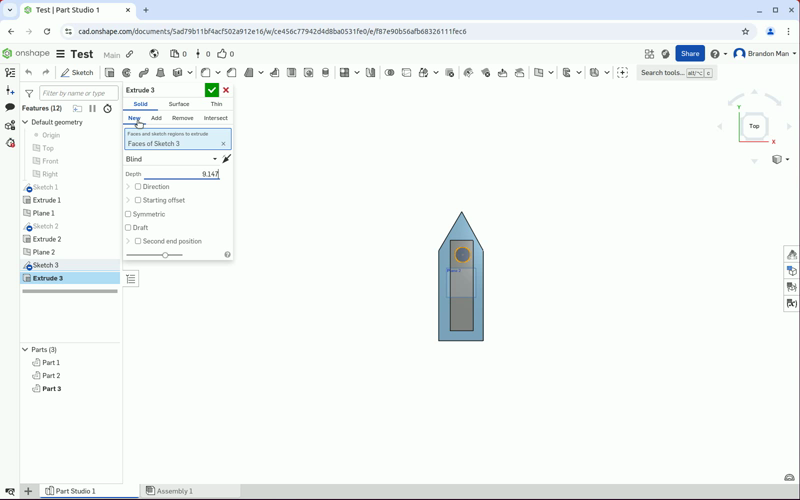
key(enter)
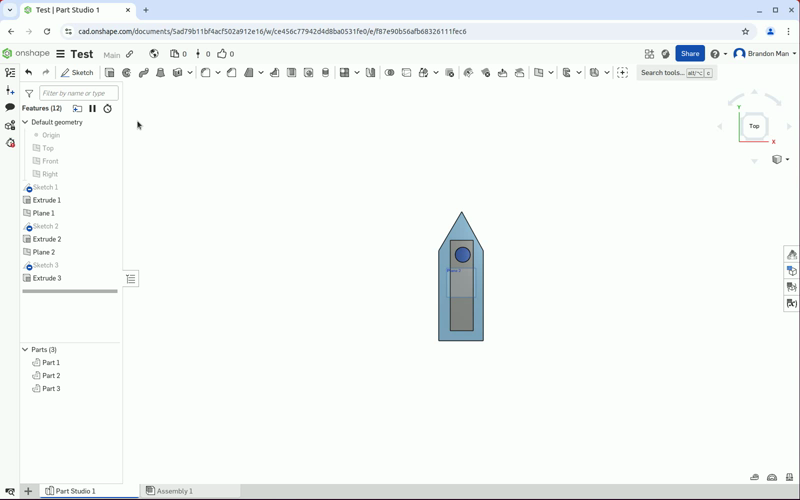
key(shift+h)
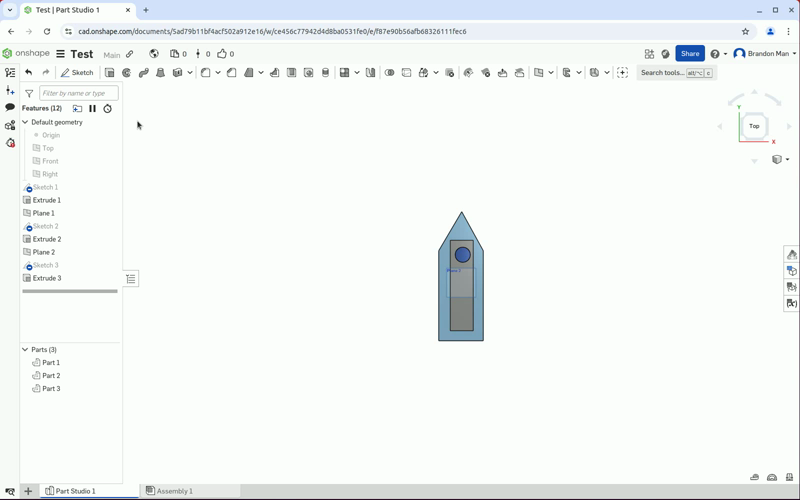
key(shift+h)
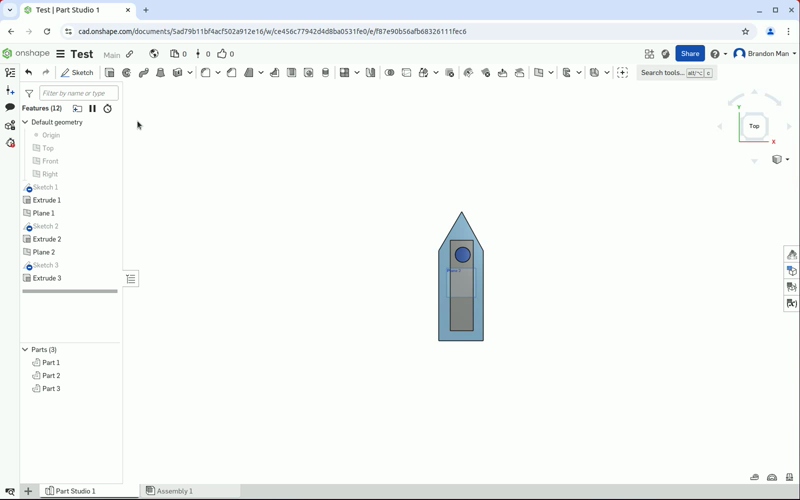
mouse_move(73, 189)
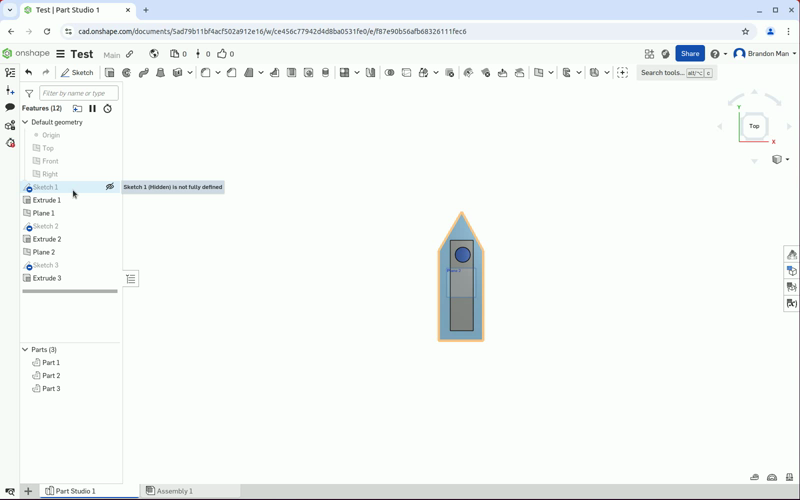
click(73, 189)
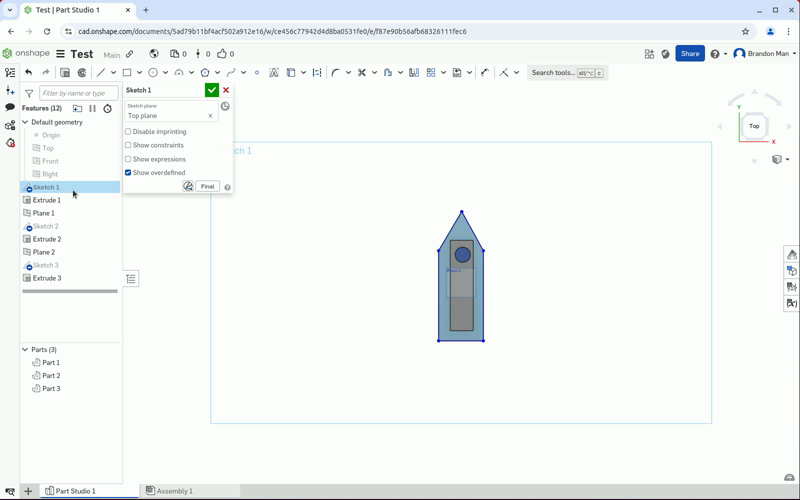
mouse_move(229, 92)
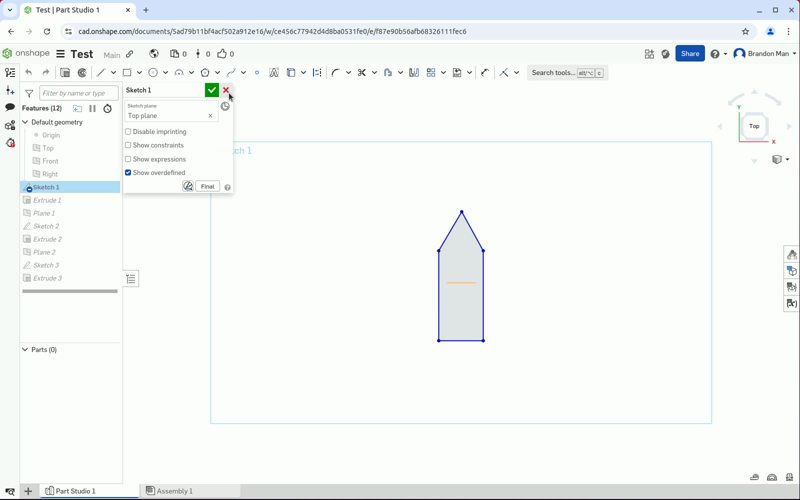
click(229, 92)
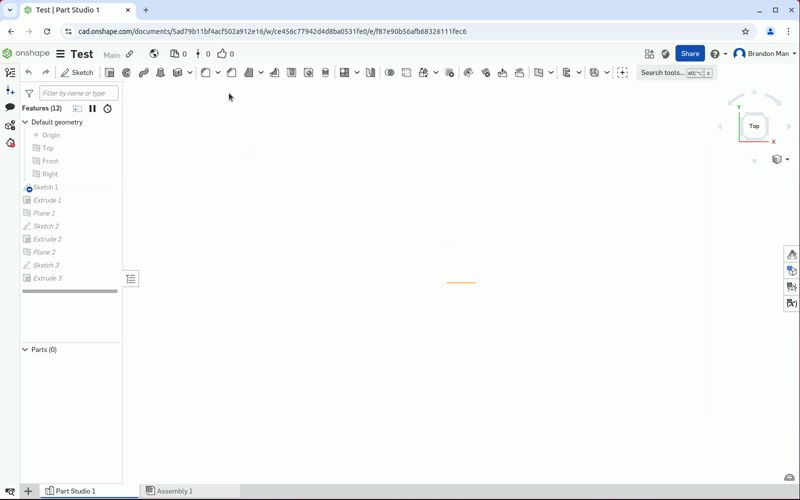
key(shift+s)
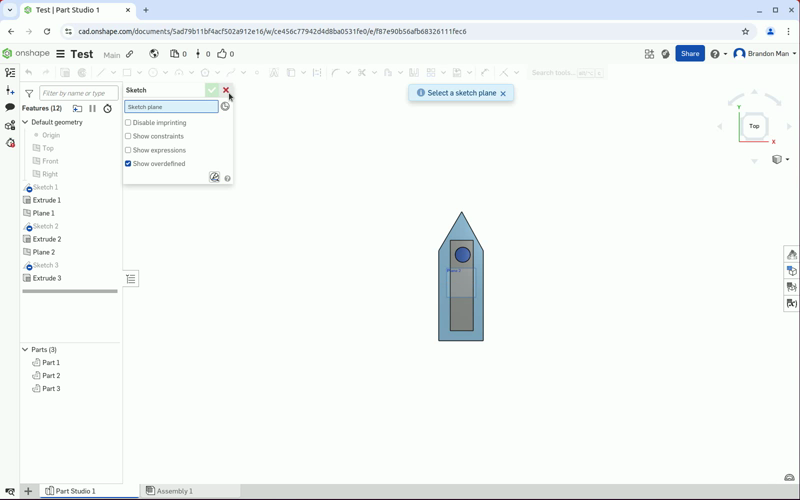
mouse_move(73, 254)
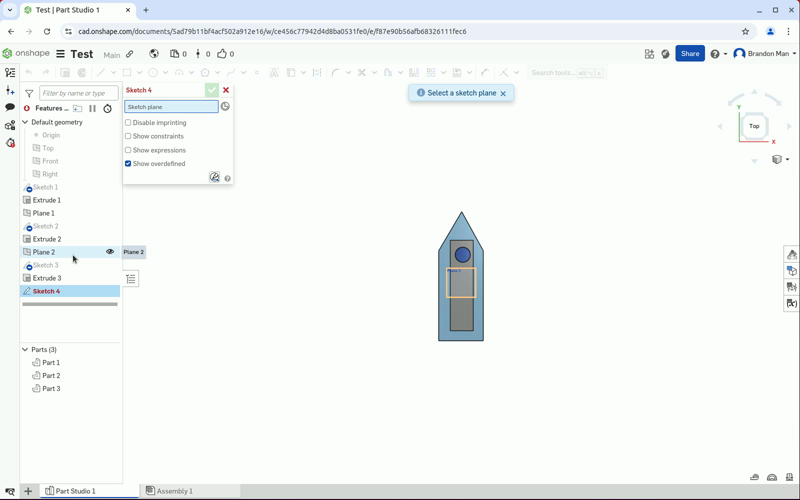
click(73, 254)
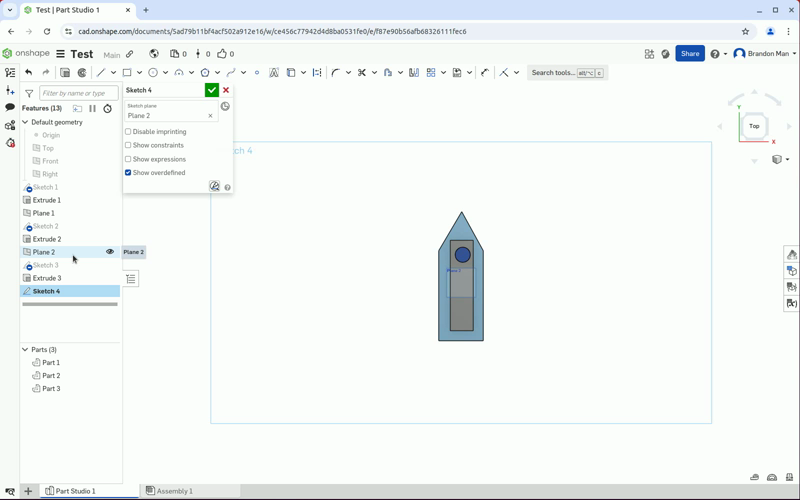
mouse_move(73, 352)
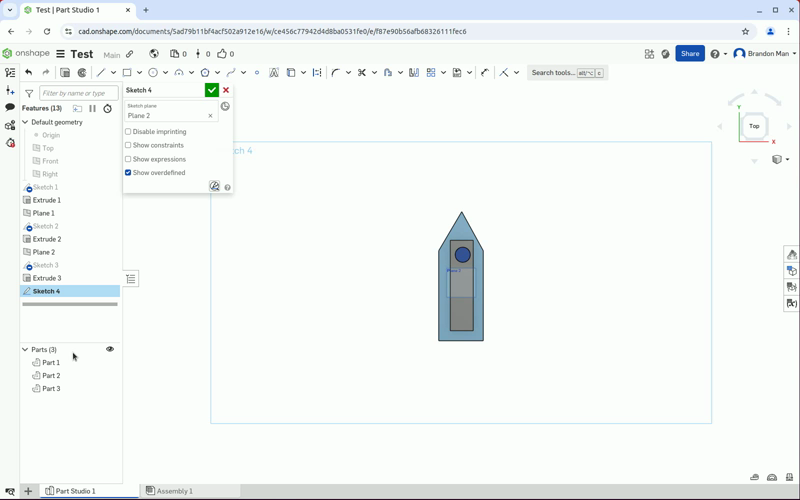
key(y)
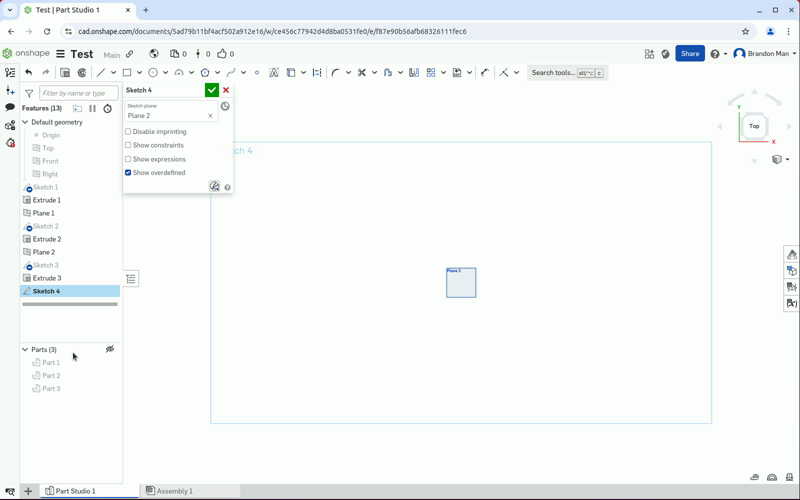
key(c)
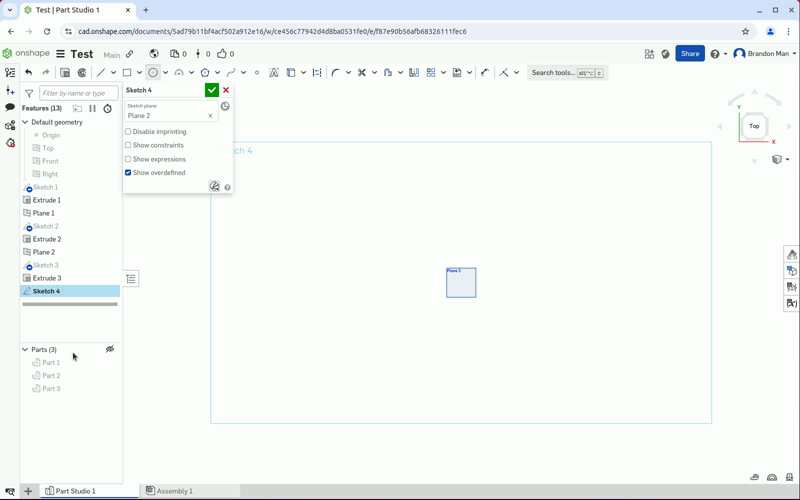
key_down(shift)
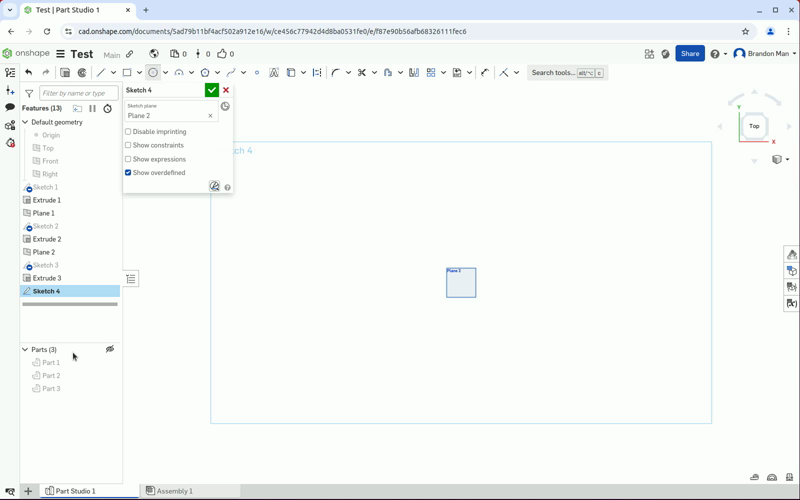
mouse_move(462, 281)
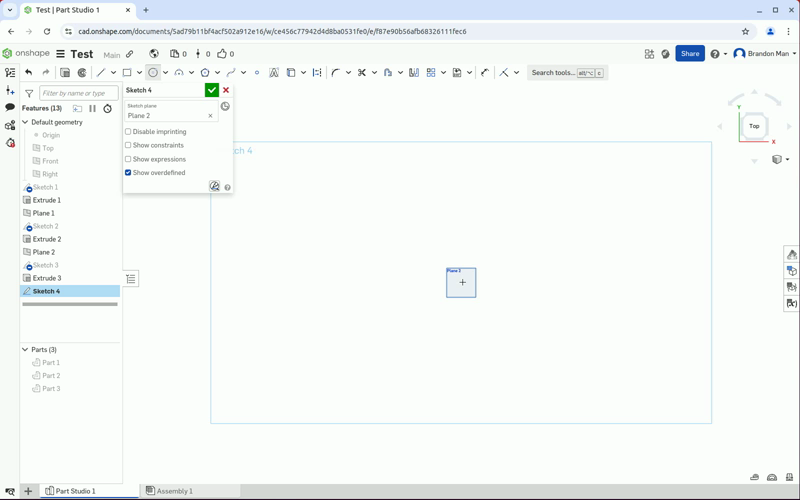
click(462, 281)
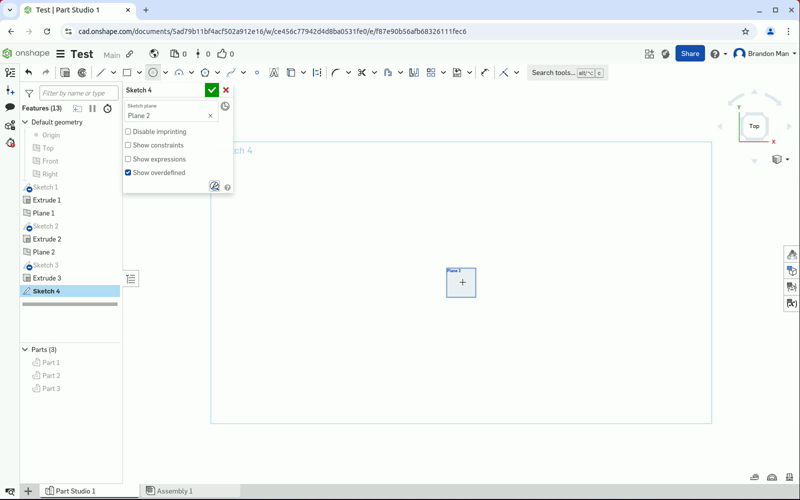
key_up(shift)
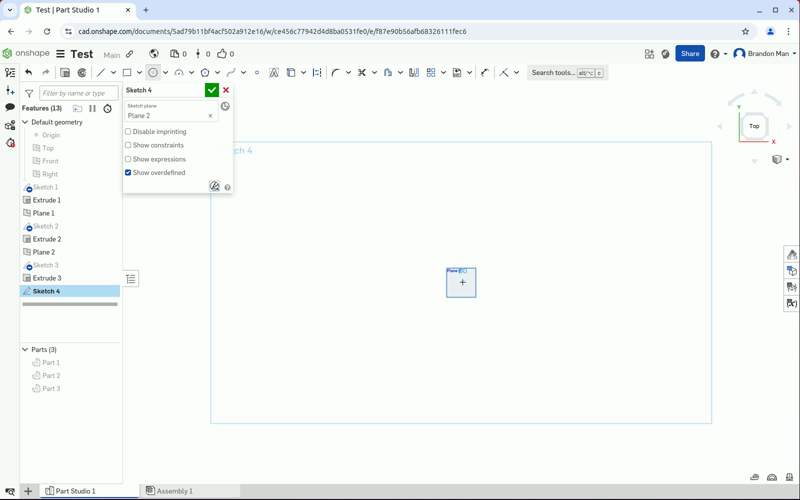
mouse_move(470, 281)
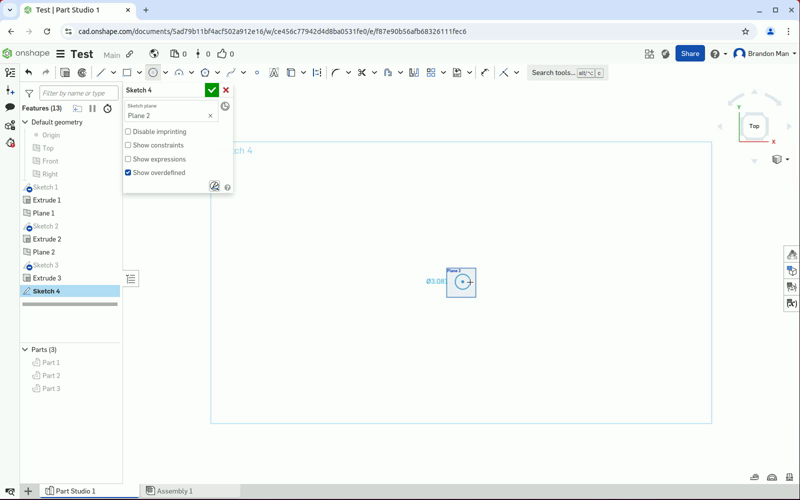
click(470, 281)
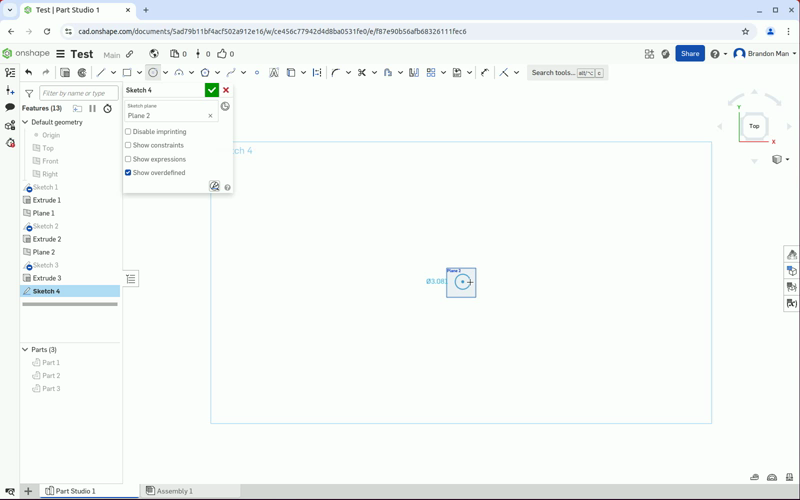
key(esc)
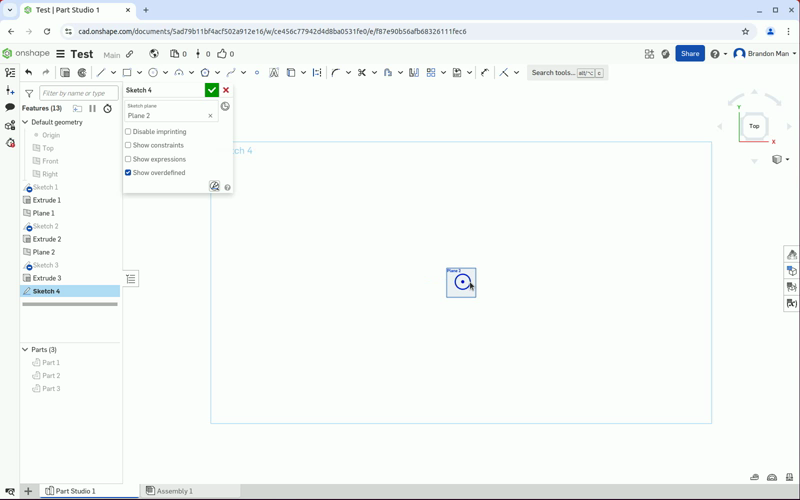
mouse_move(458, 283)
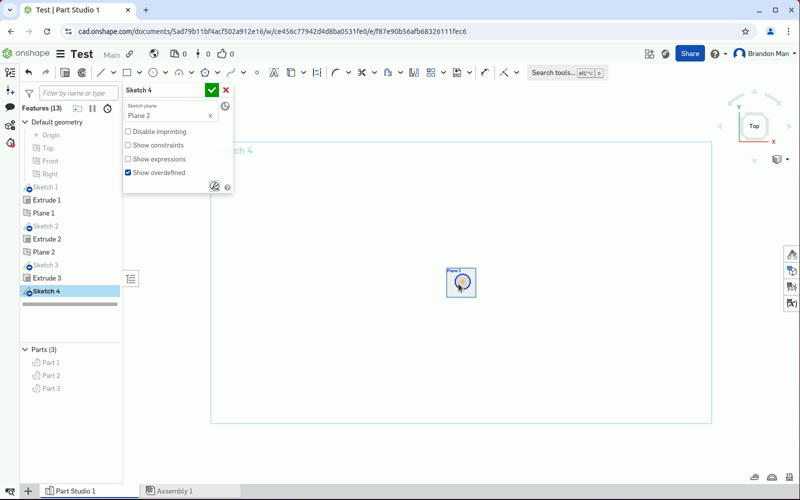
scroll(6)
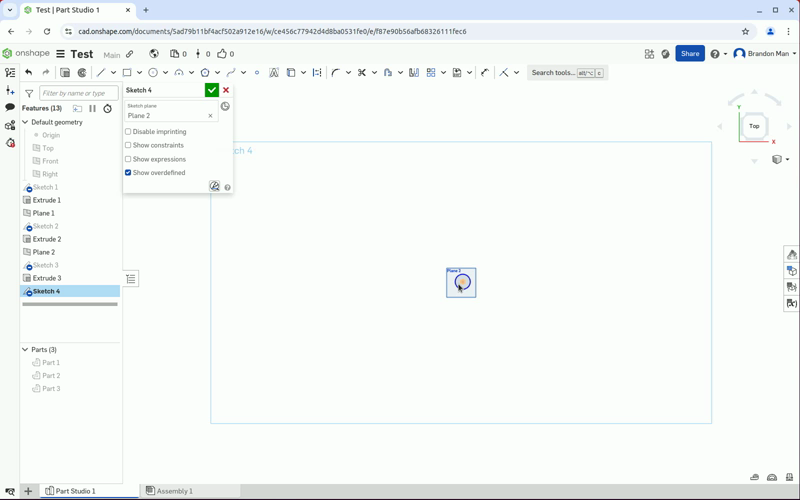
scroll(6)
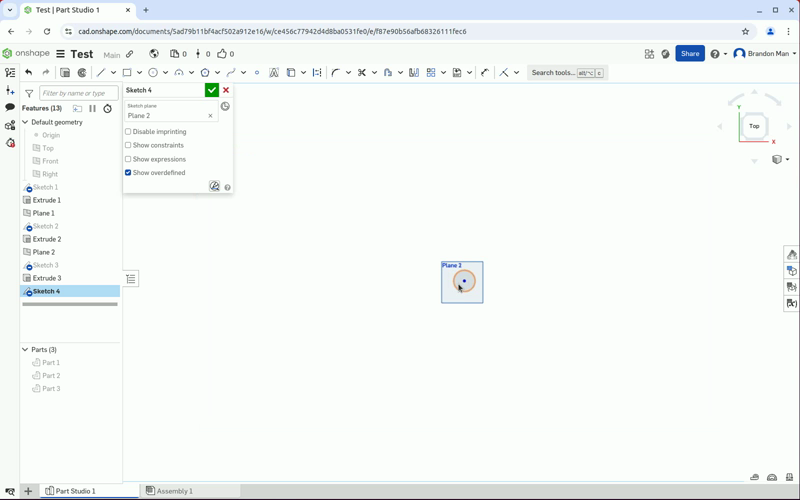
scroll(6)
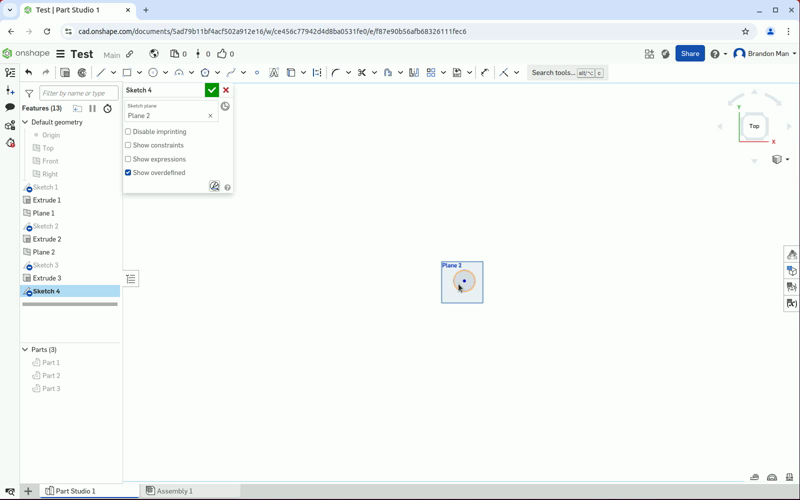
scroll(6)
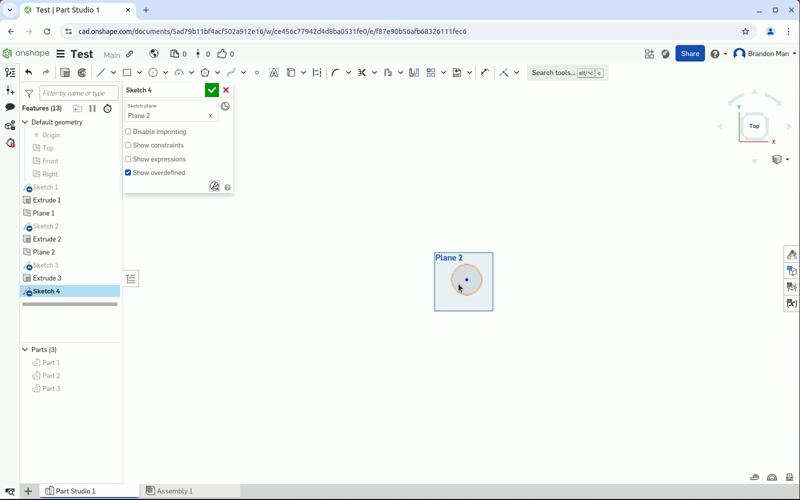
scroll(6)
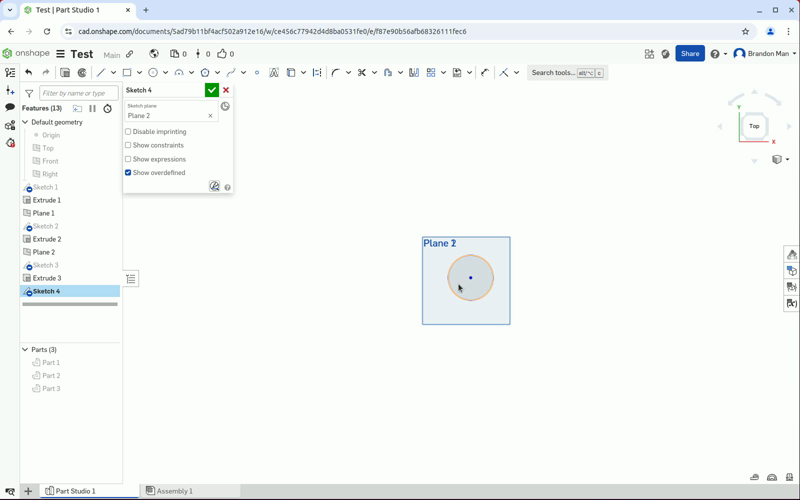
scroll(6)
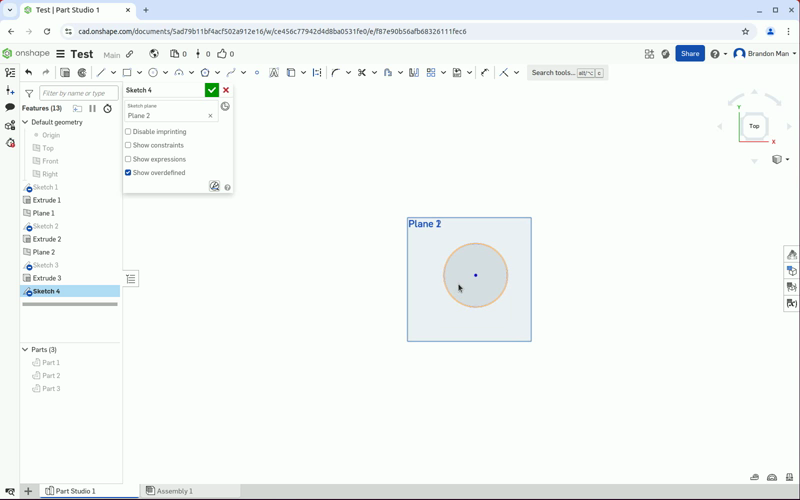
scroll(6)
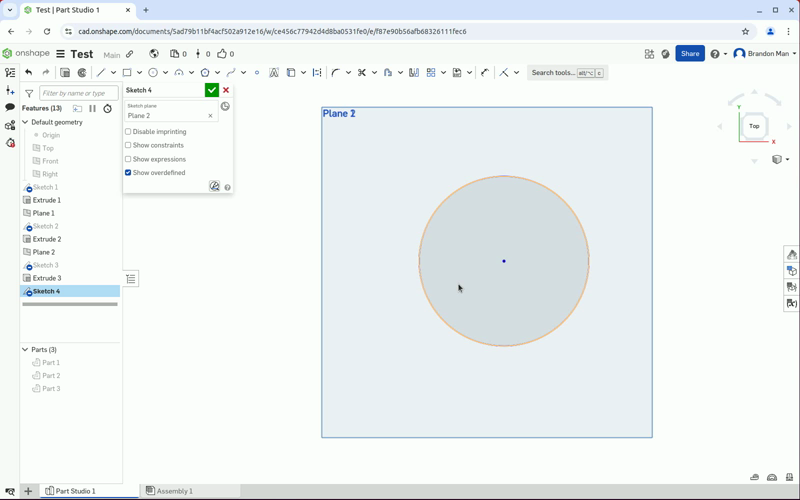
click(458, 283)
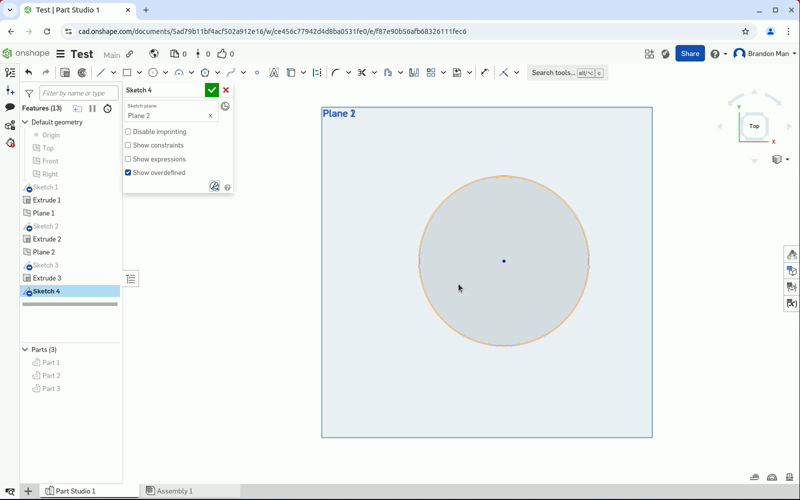
scroll(-6)
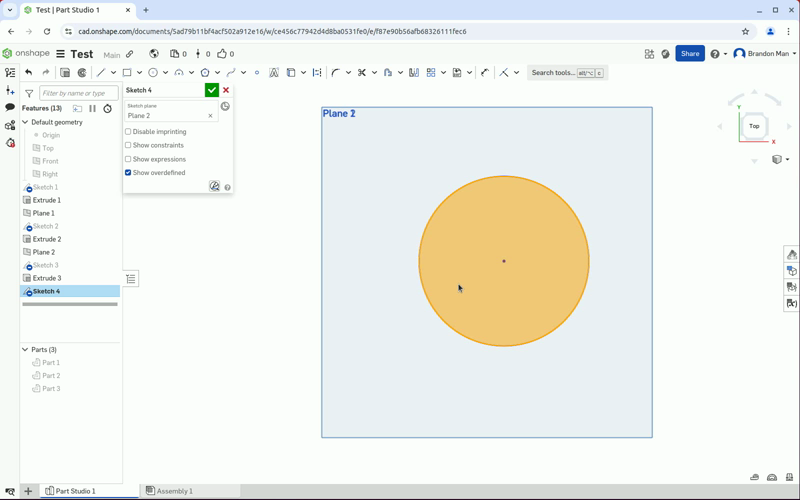
scroll(-6)
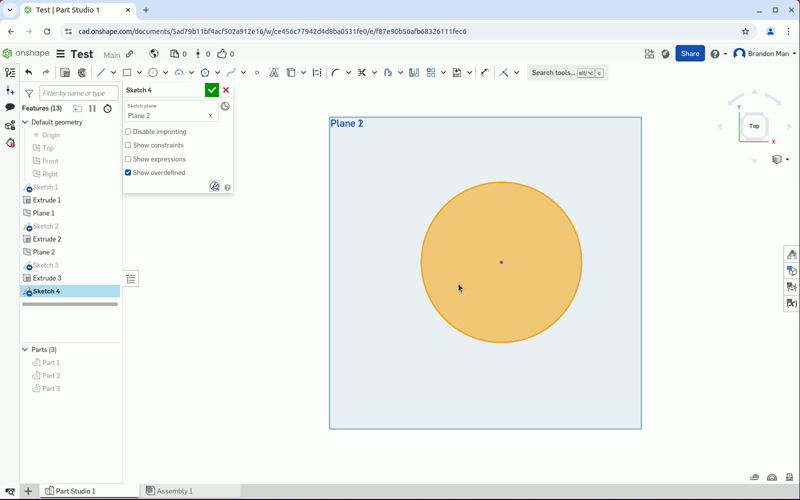
scroll(-6)
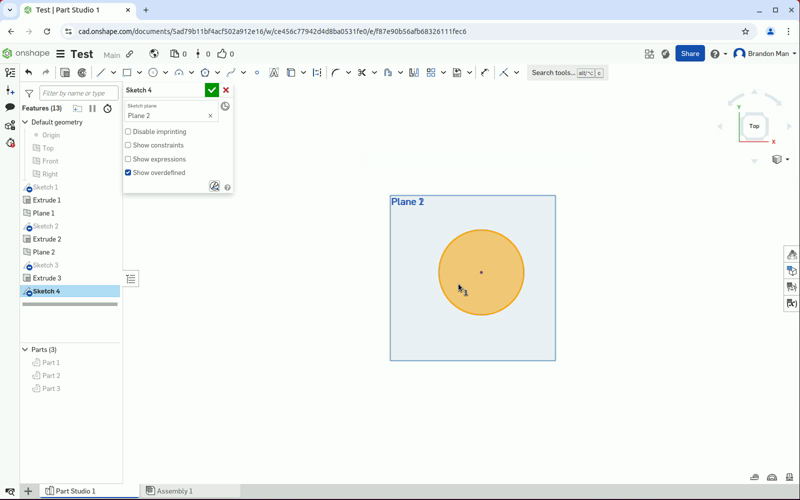
scroll(-6)
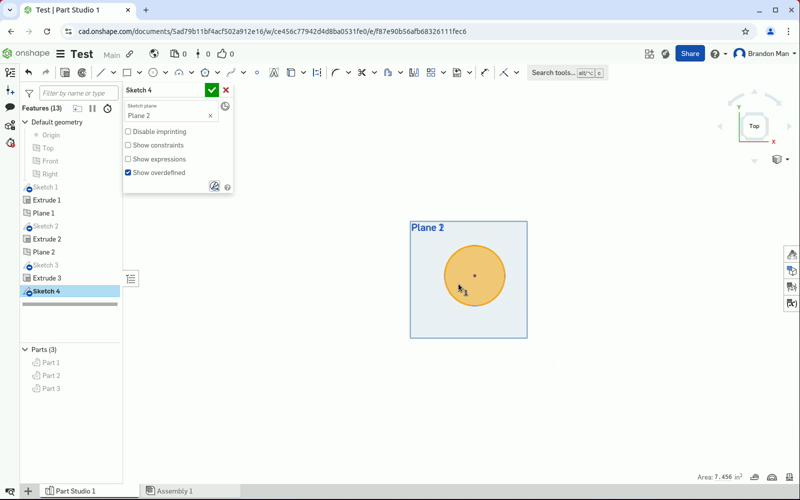
scroll(-6)
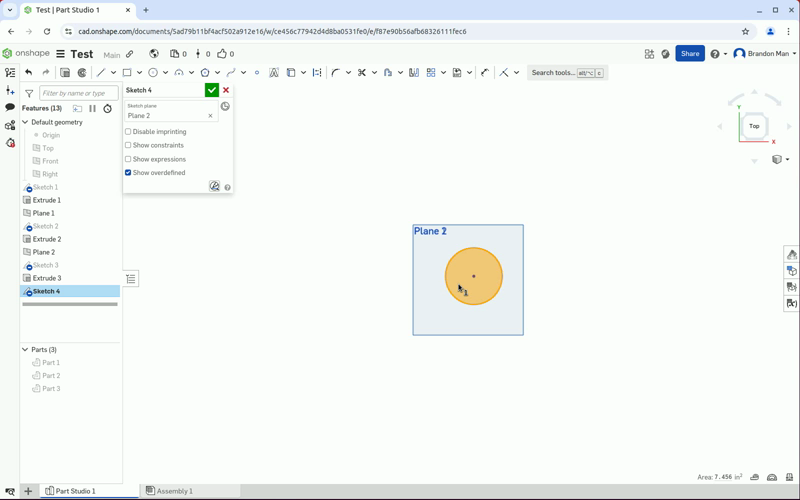
scroll(-6)
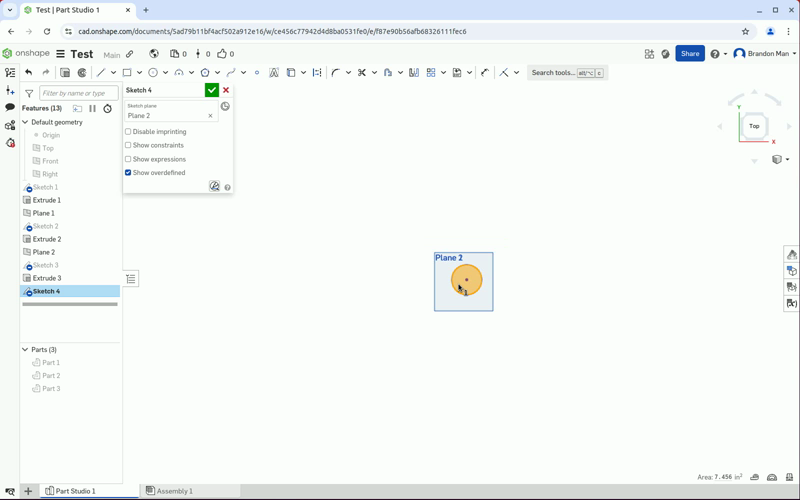
scroll(-6)
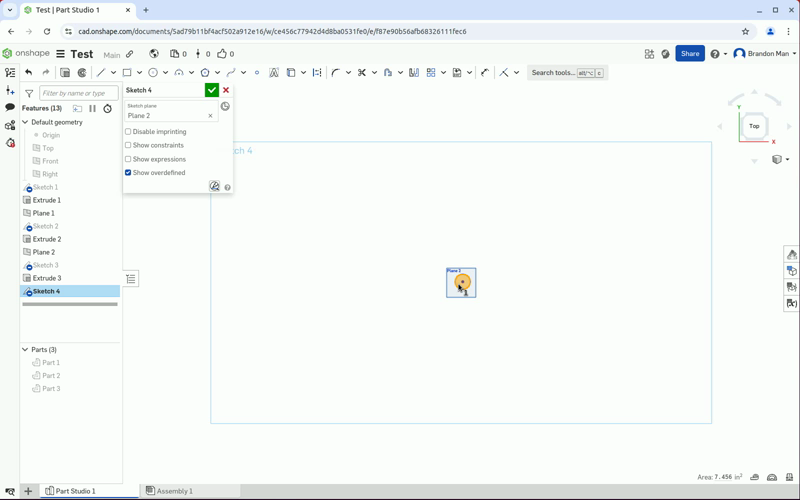
mouse_move(73, 352)
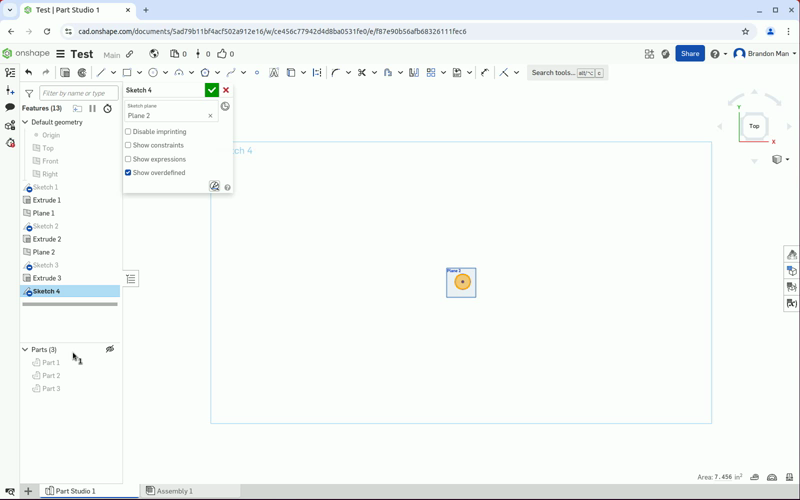
key(shift+y)
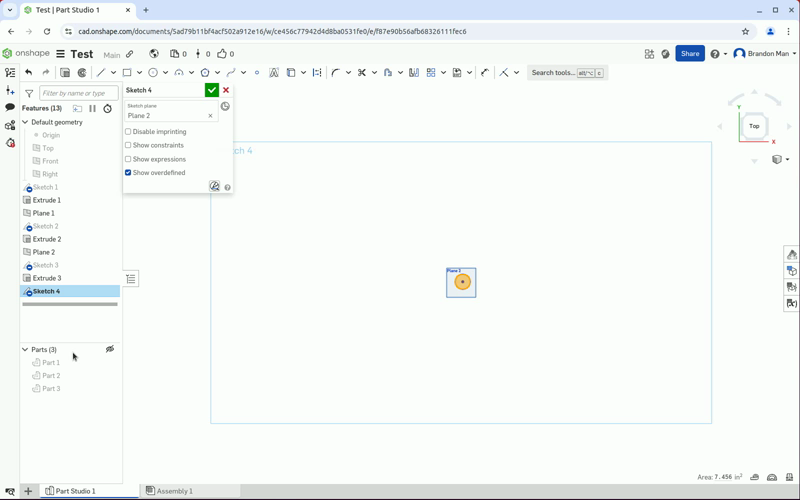
key(shift+e)
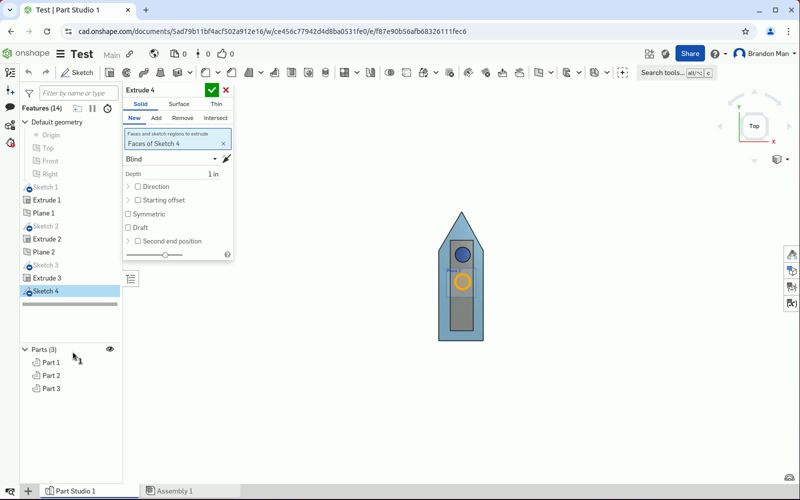
mouse_move(143, 106)
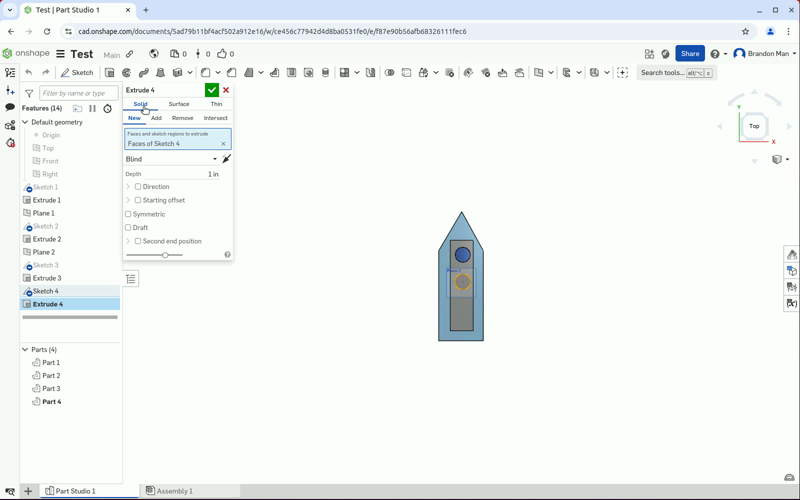
click(143, 106)
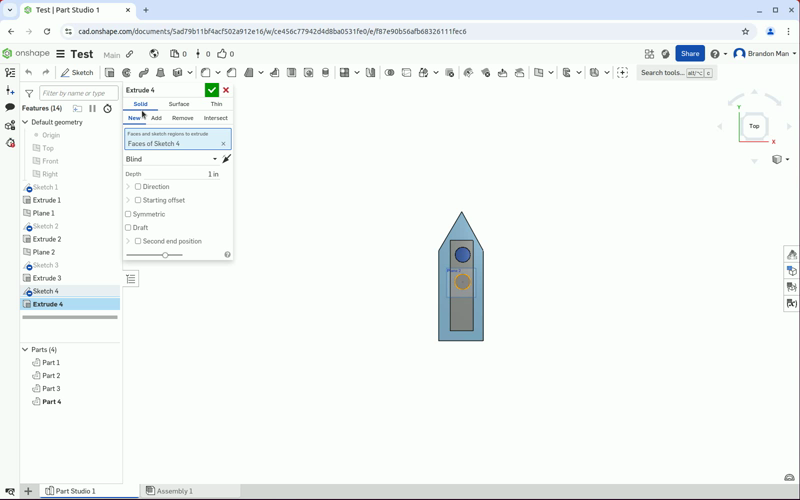
mouse_move(137, 120)
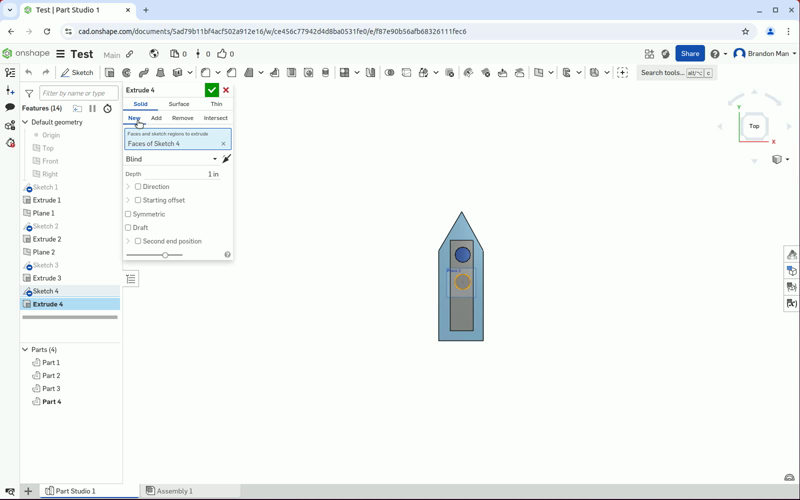
click(137, 120)
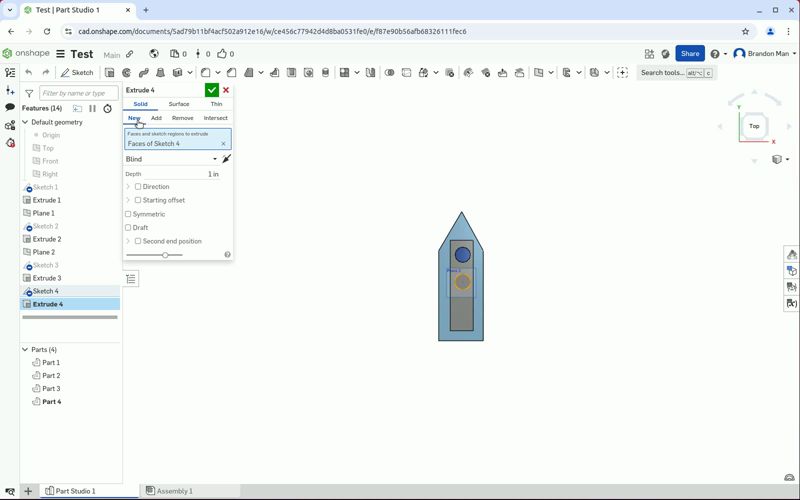
key(tab, 4)
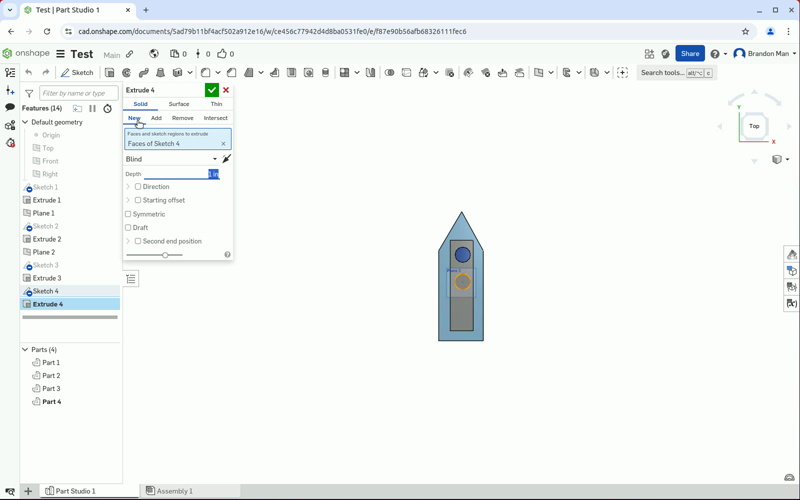
text(9.147)
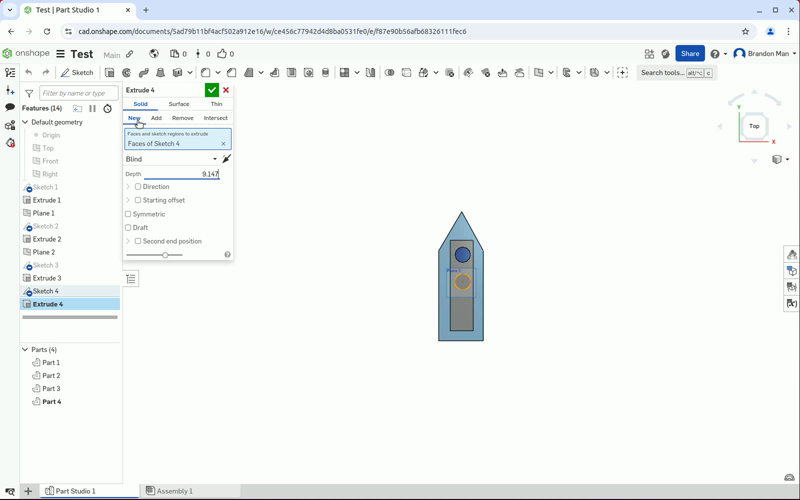
key(enter)
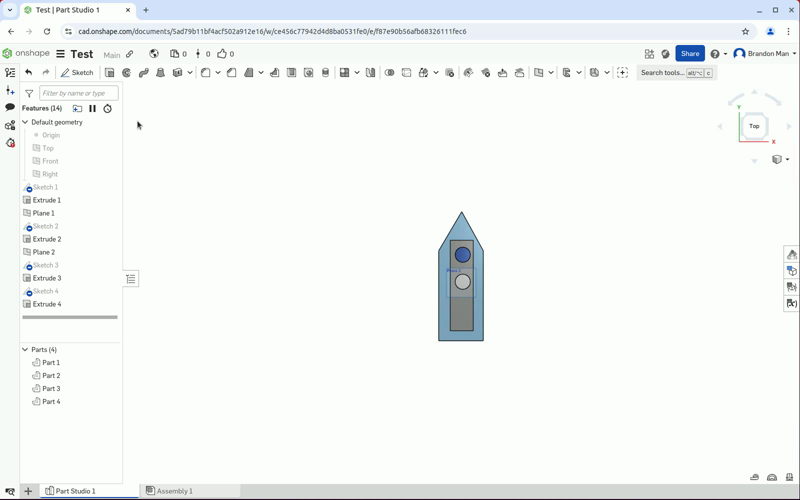
key(shift+h)
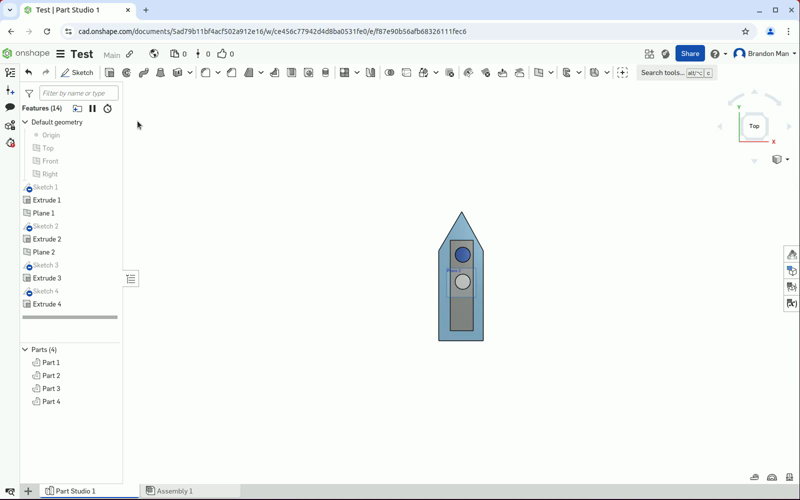
key(shift+h)
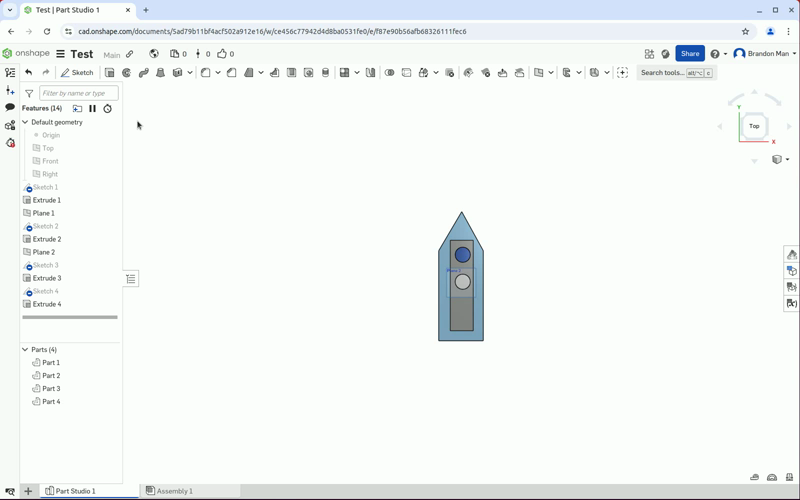
mouse_move(73, 189)
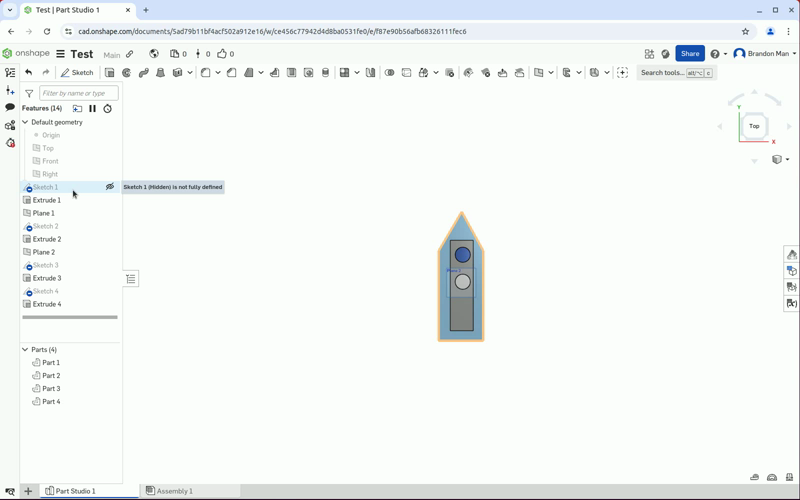
click(73, 189)
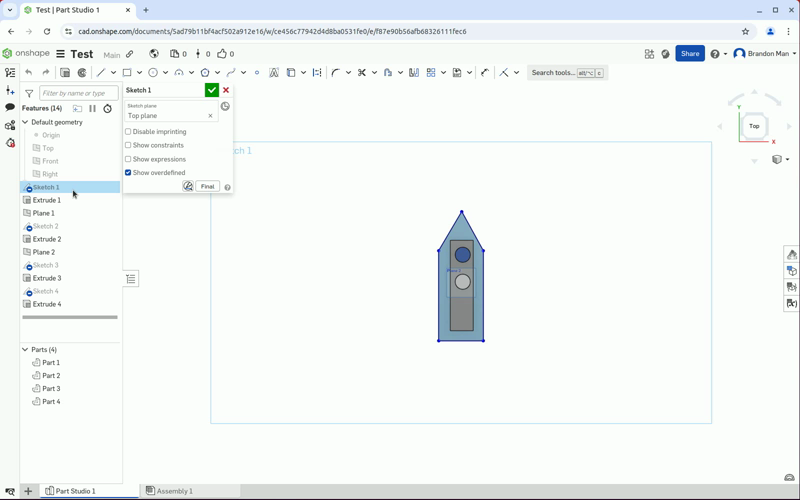
mouse_move(229, 92)
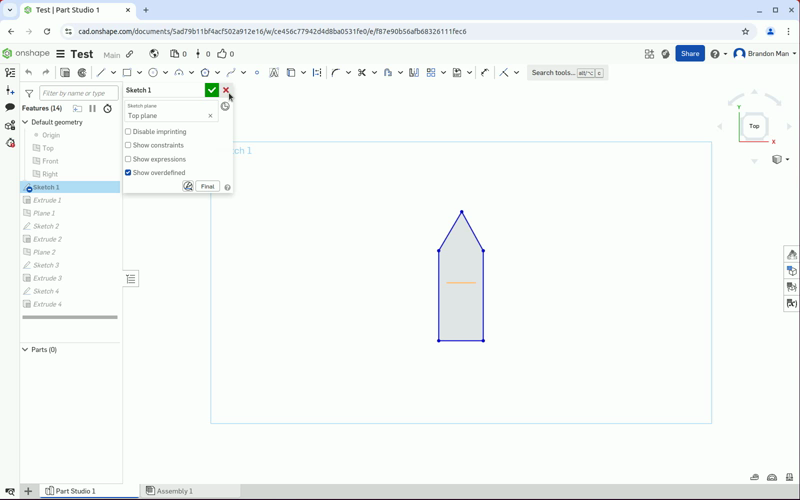
click(229, 92)
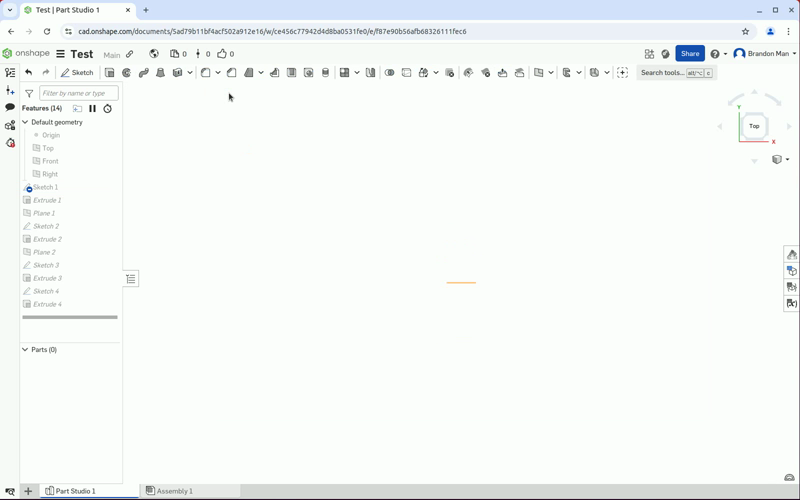
key(shift+s)
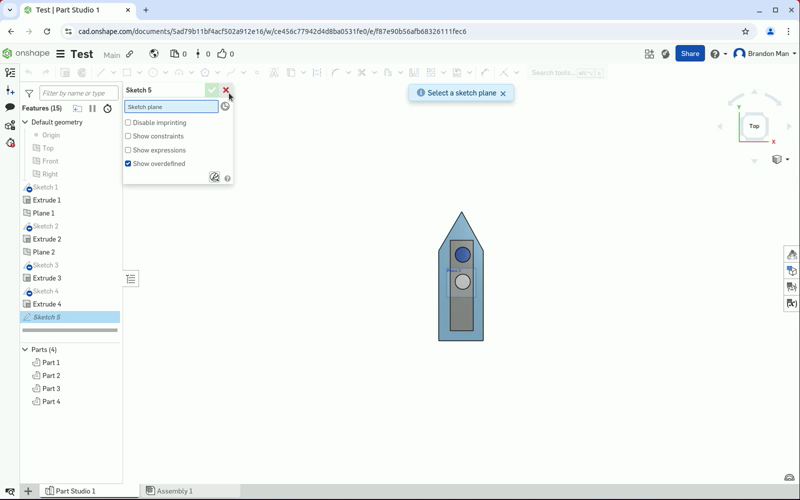
mouse_move(73, 254)
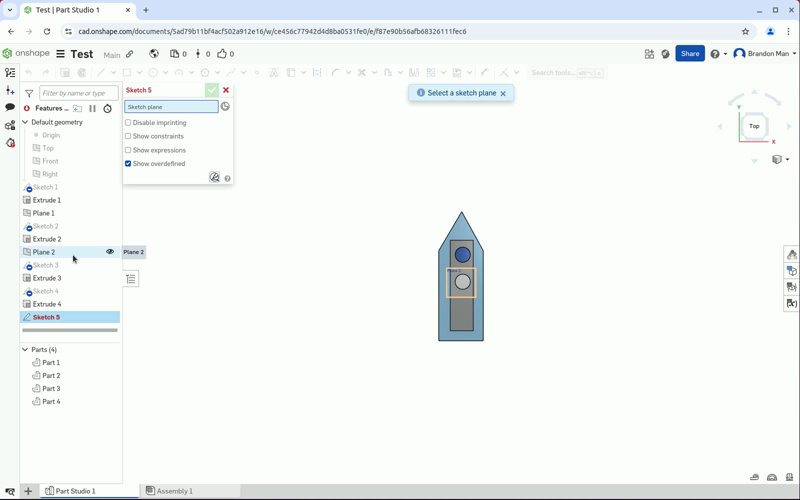
click(73, 254)
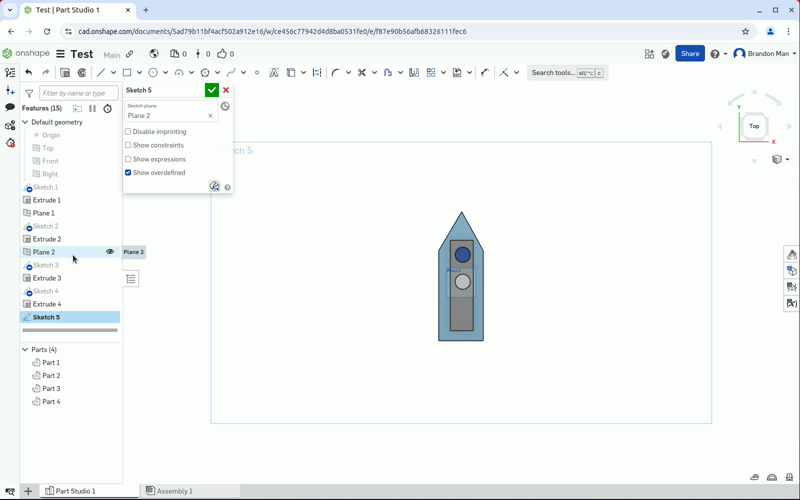
mouse_move(73, 352)
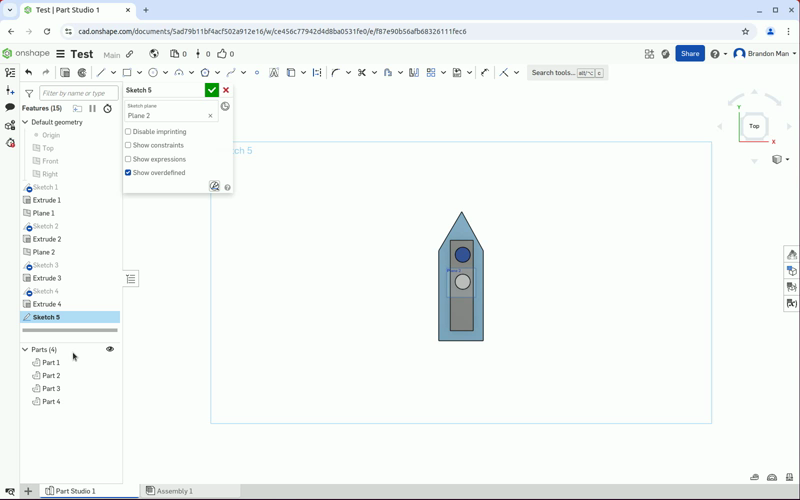
key(y)
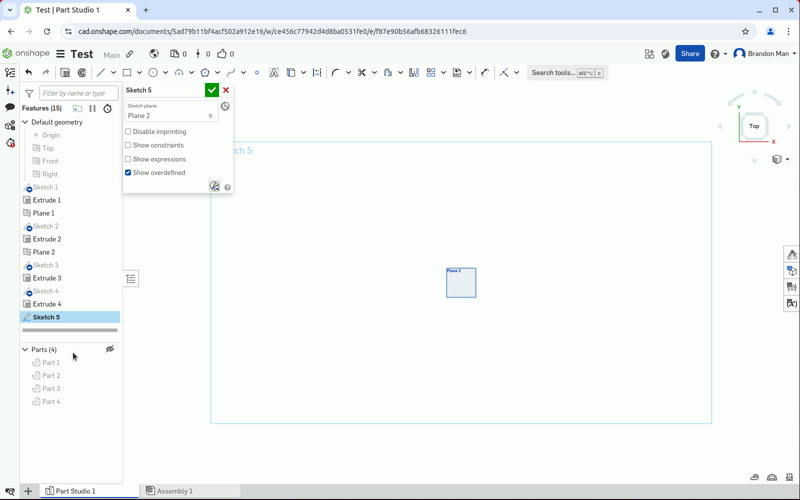
key(c)
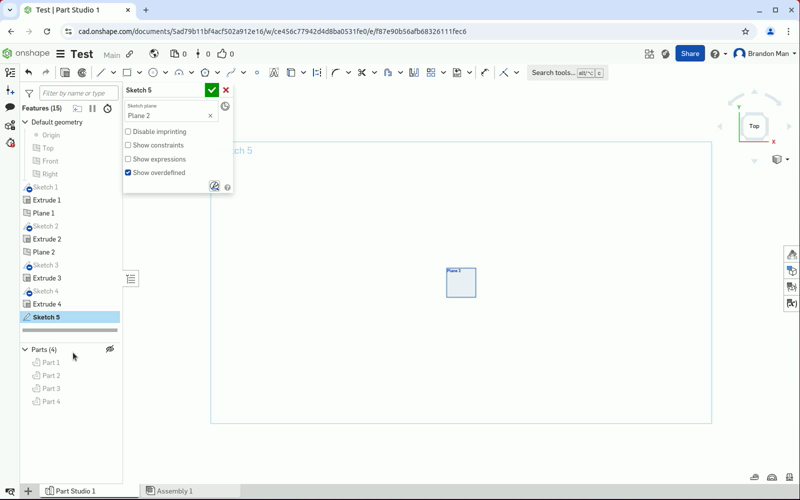
key_down(shift)
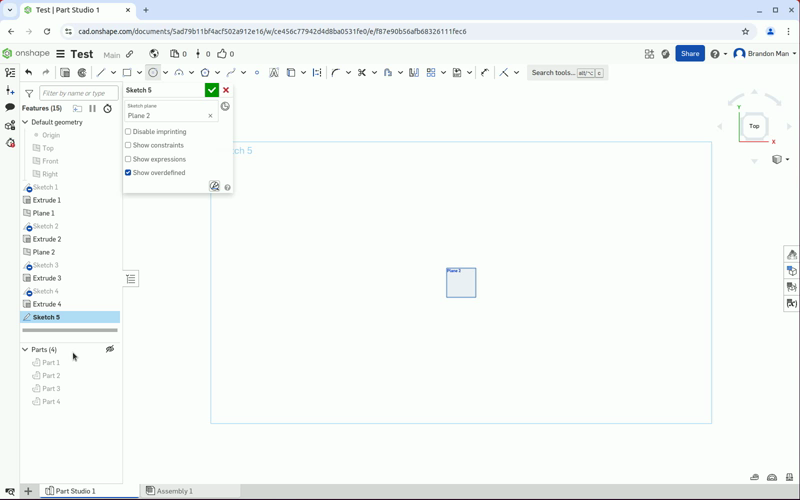
mouse_move(462, 308)
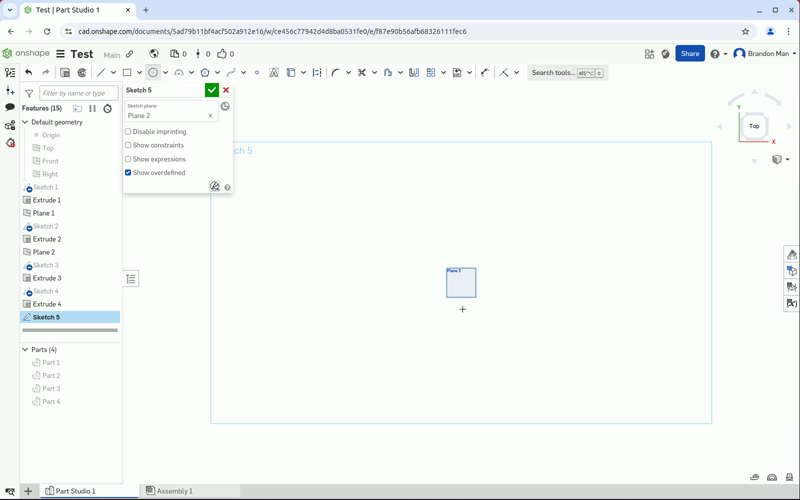
click(462, 308)
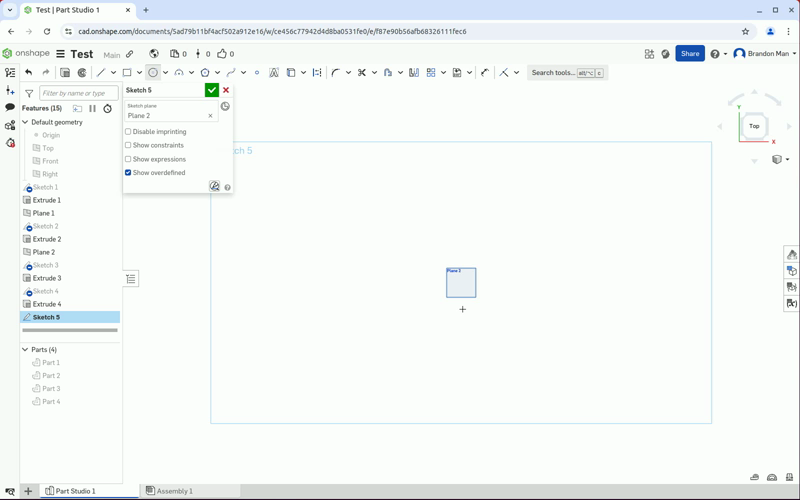
key_up(shift)
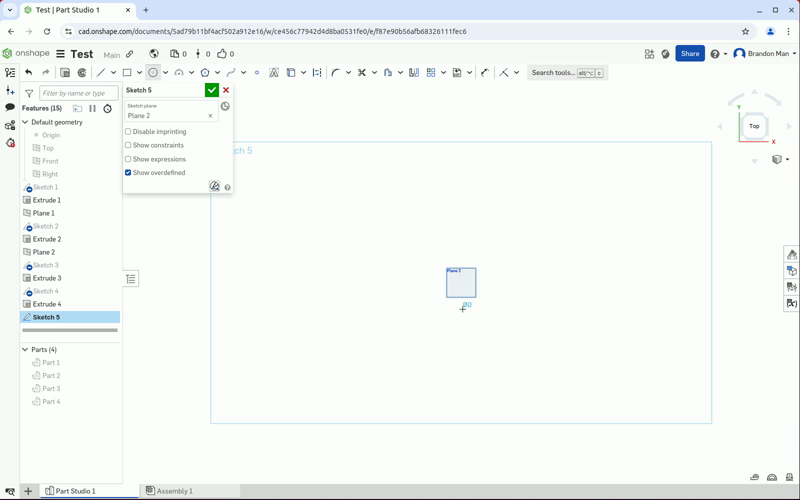
mouse_move(470, 308)
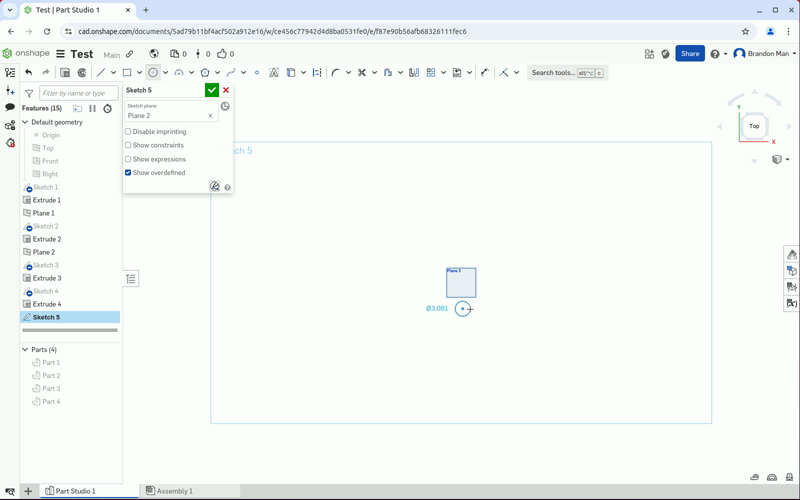
click(470, 308)
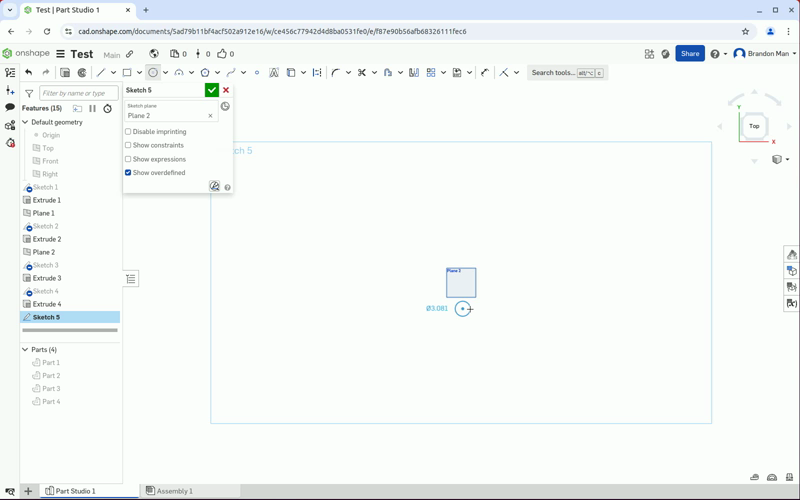
key(esc)
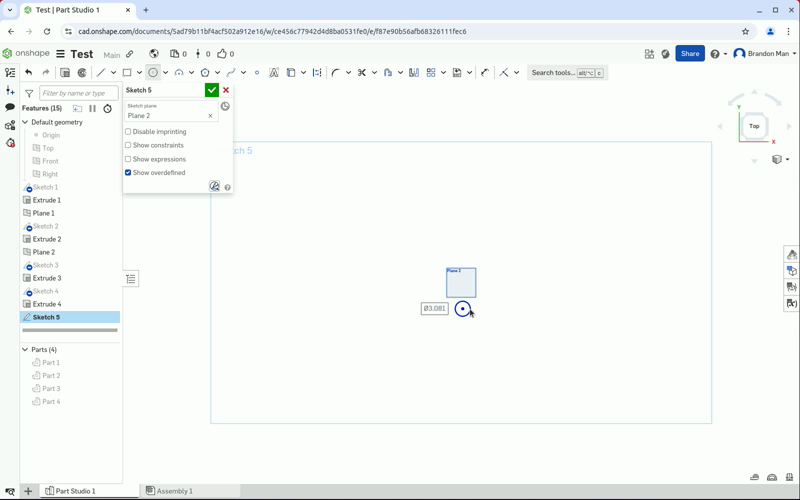
mouse_move(466, 312)
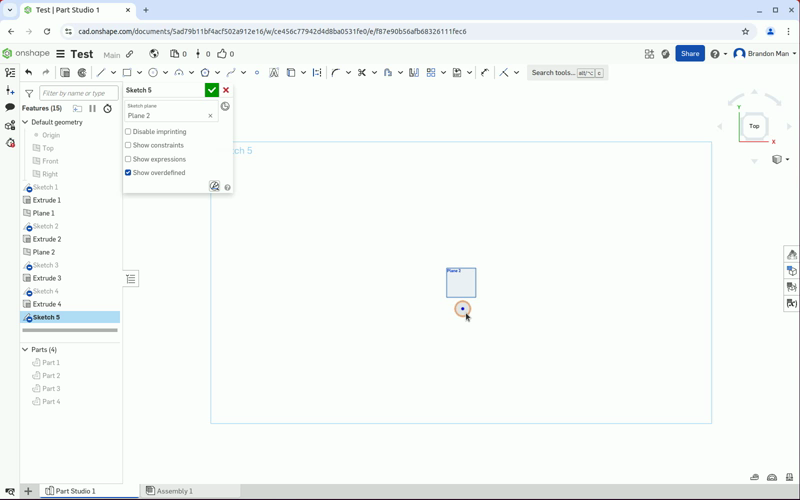
scroll(6)
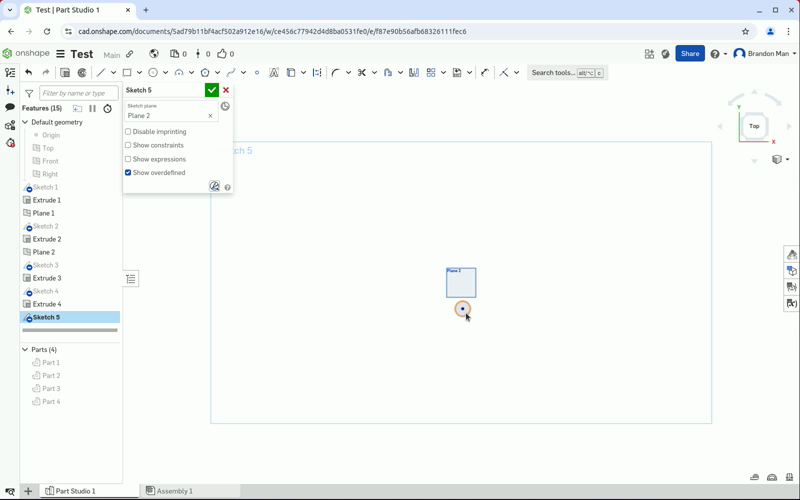
scroll(6)
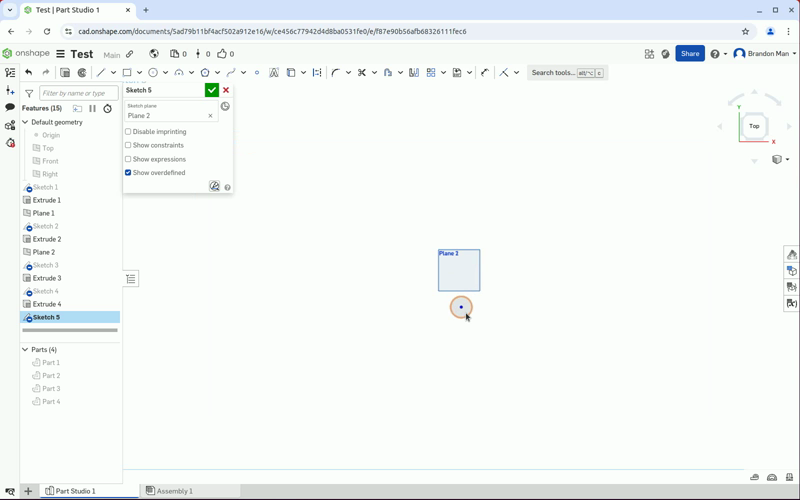
scroll(6)
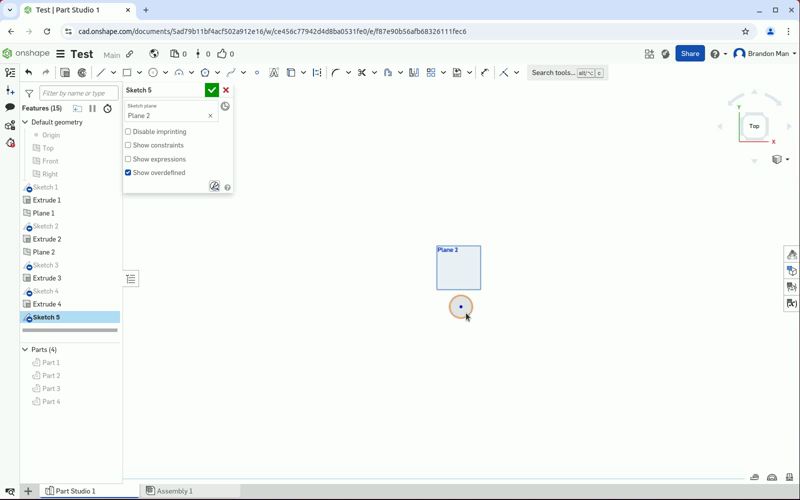
scroll(6)
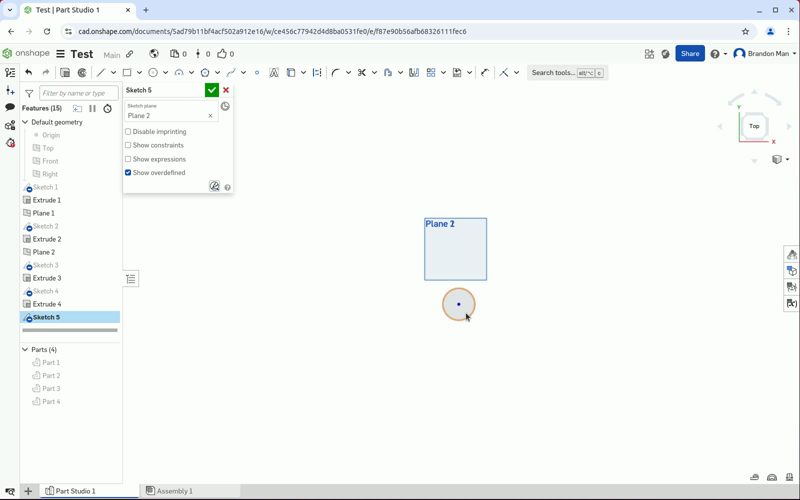
scroll(6)
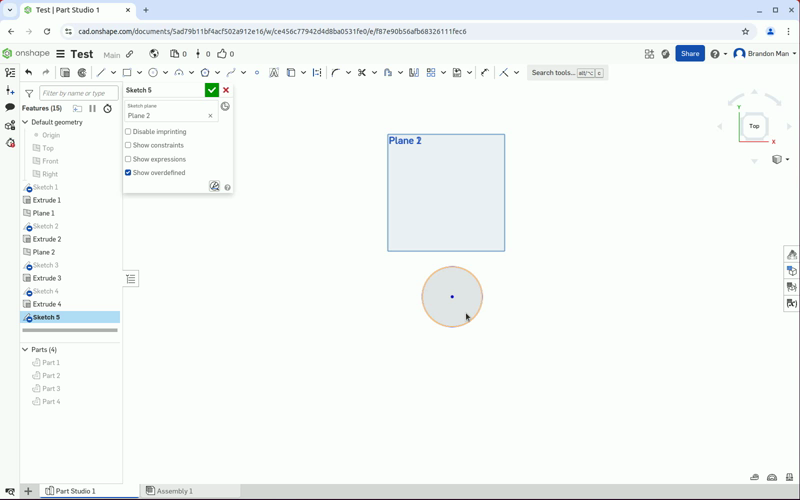
scroll(6)
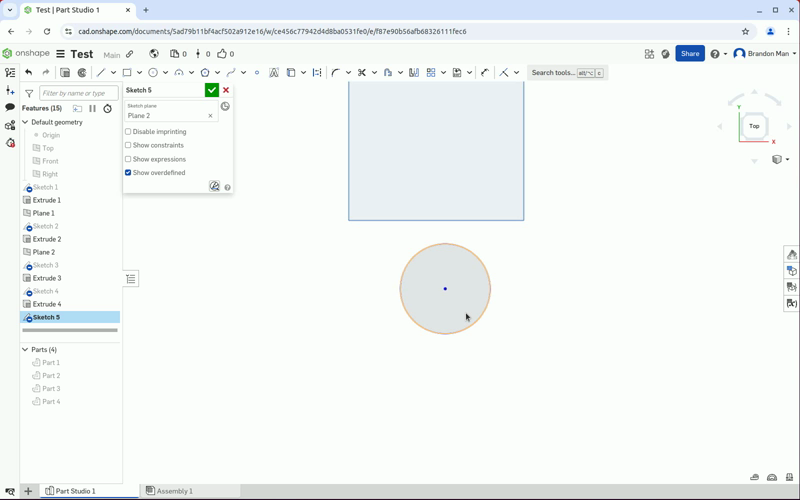
scroll(6)
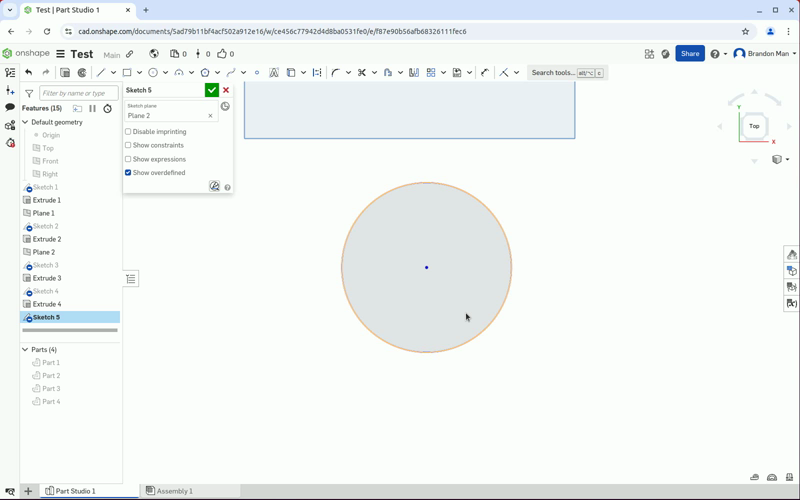
click(466, 312)
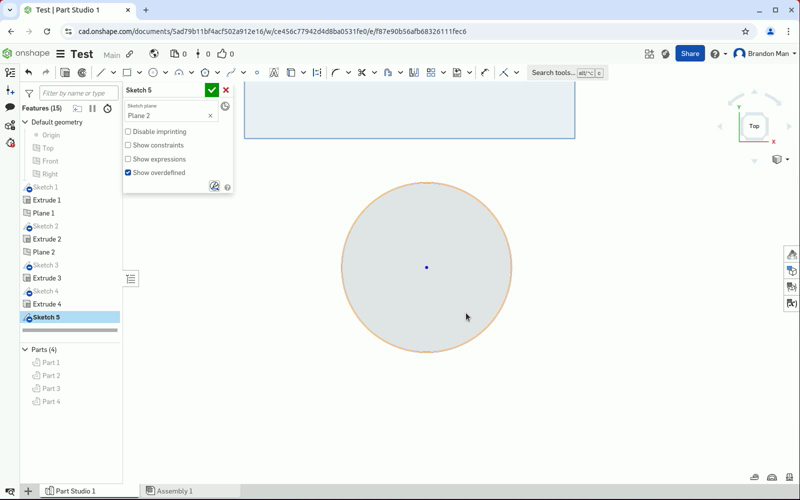
scroll(-6)
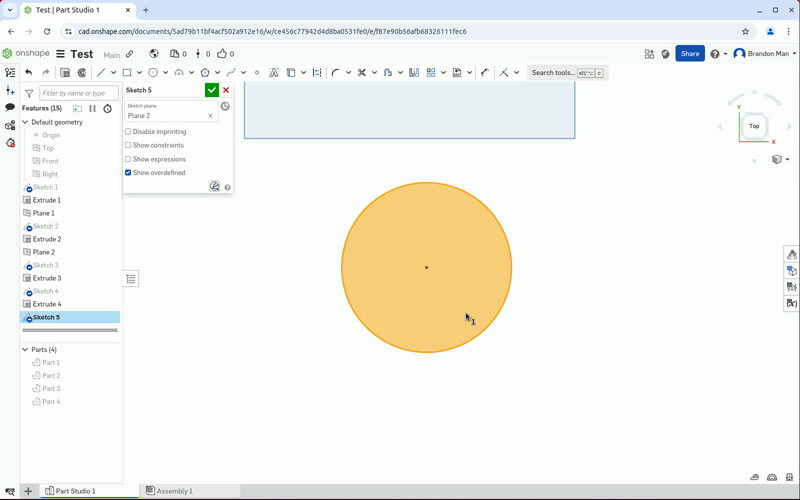
scroll(-6)
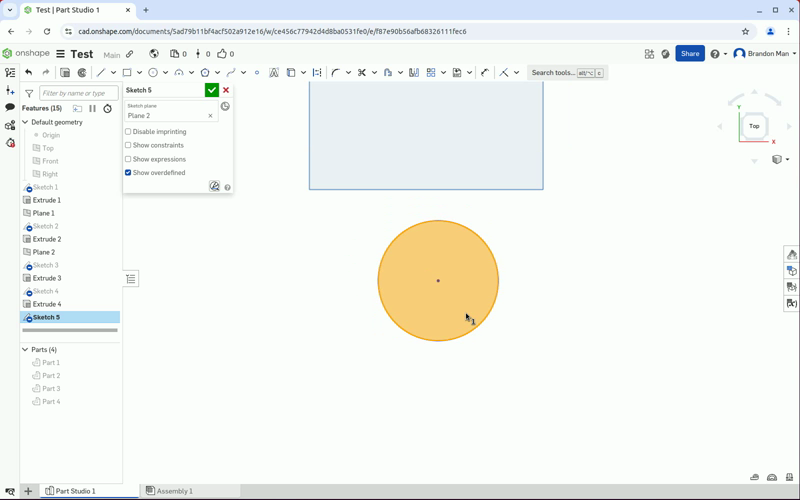
scroll(-6)
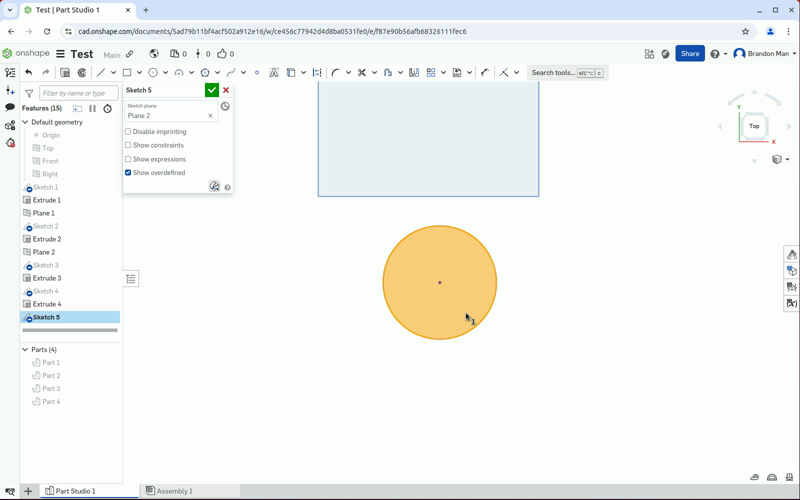
scroll(-6)
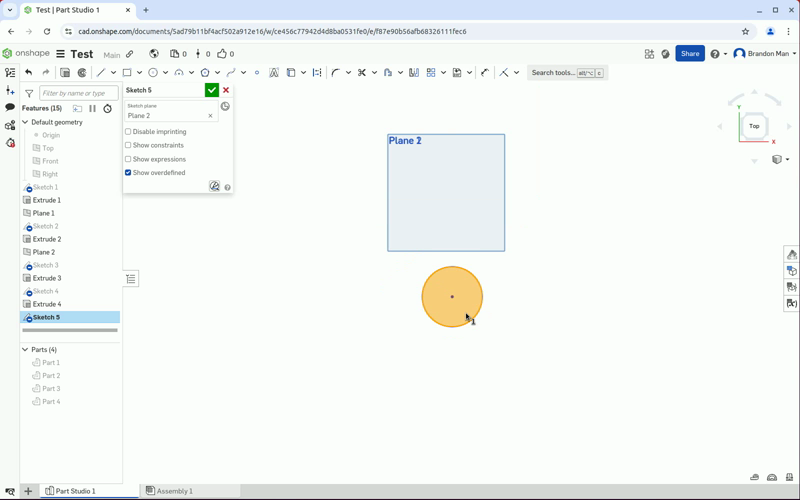
scroll(-6)
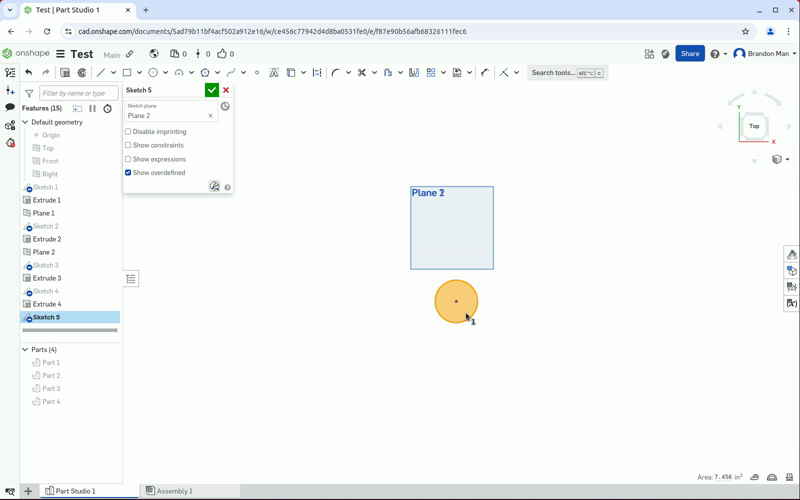
scroll(-6)
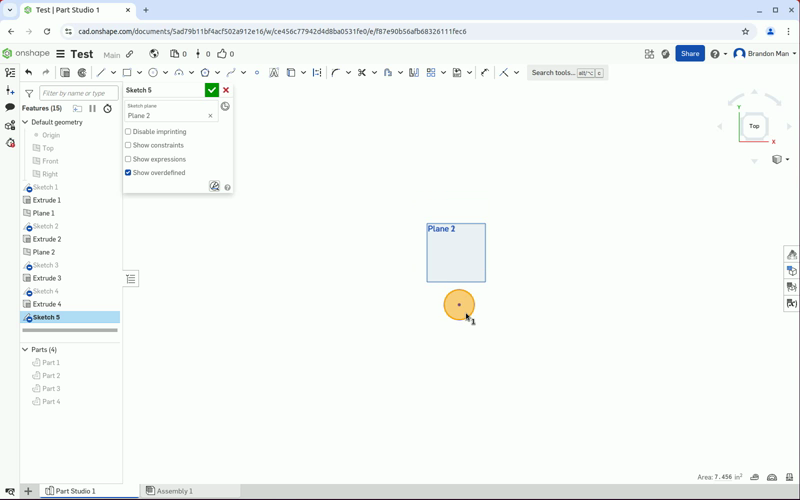
scroll(-6)
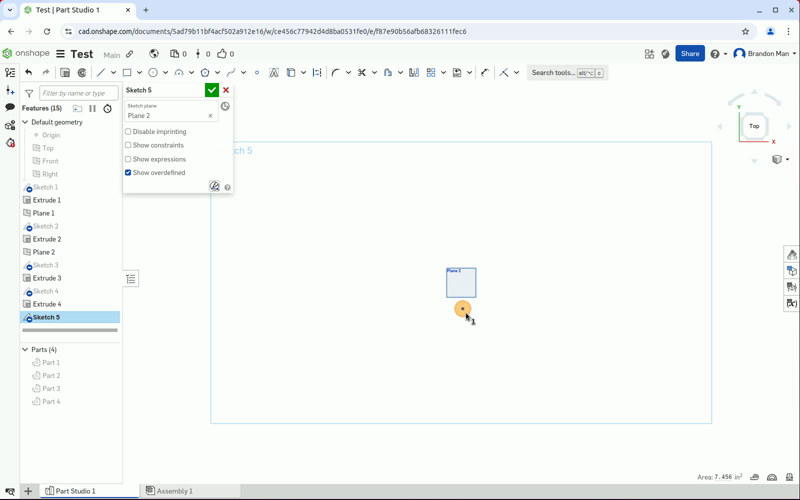
mouse_move(73, 352)
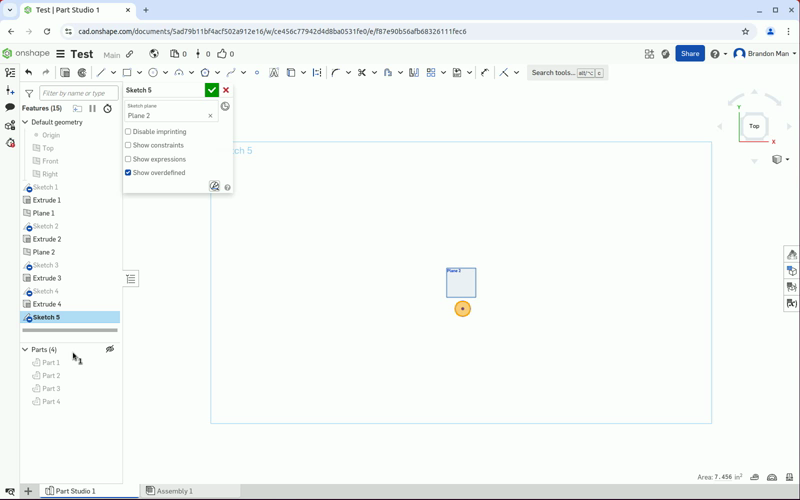
key(shift+y)
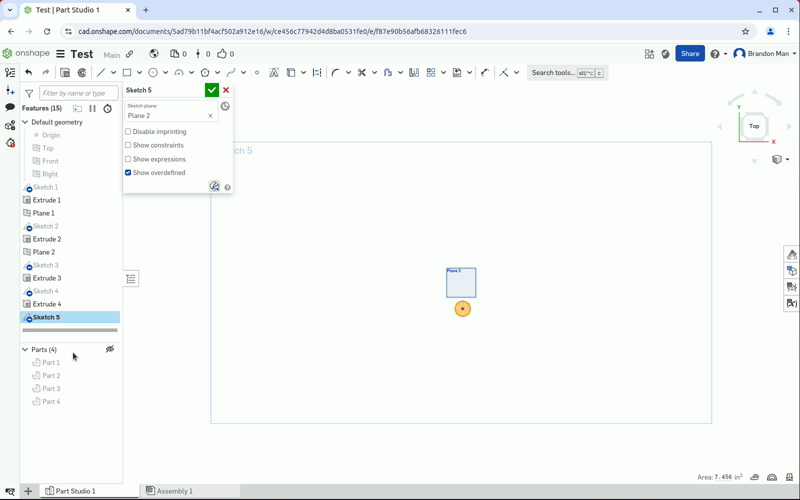
key(shift+e)
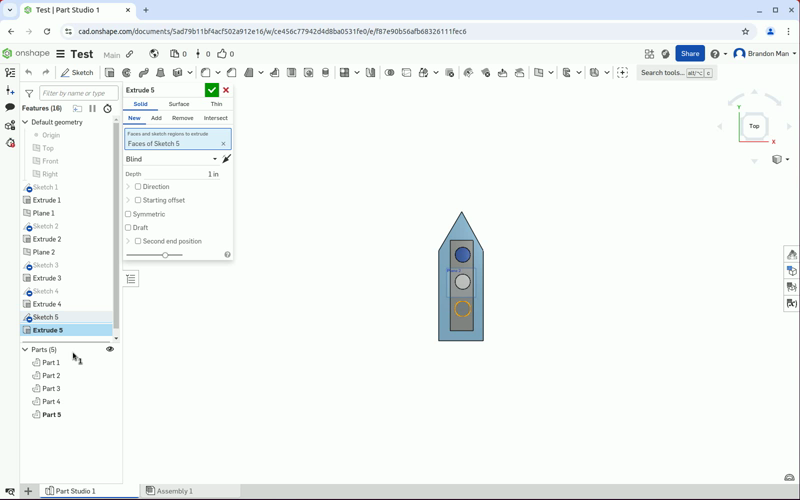
mouse_move(143, 106)
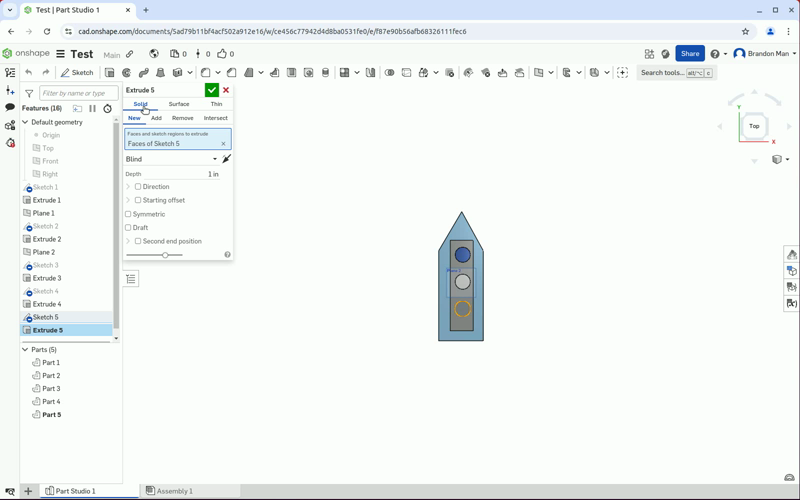
click(143, 106)
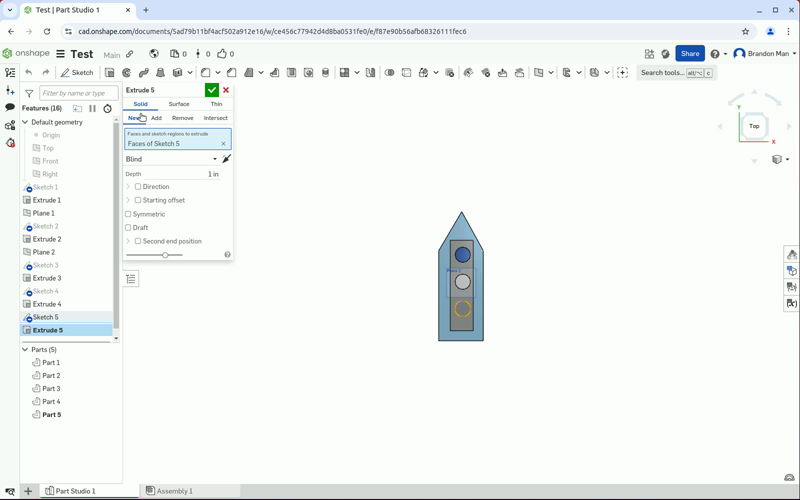
mouse_move(137, 120)
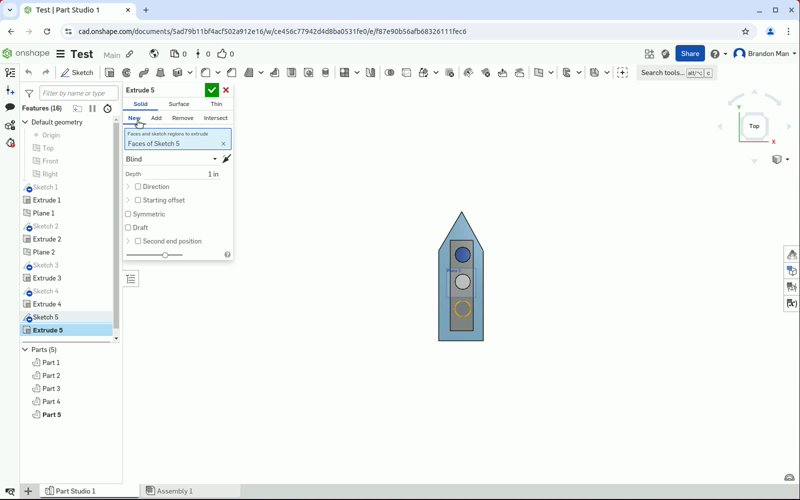
click(137, 120)
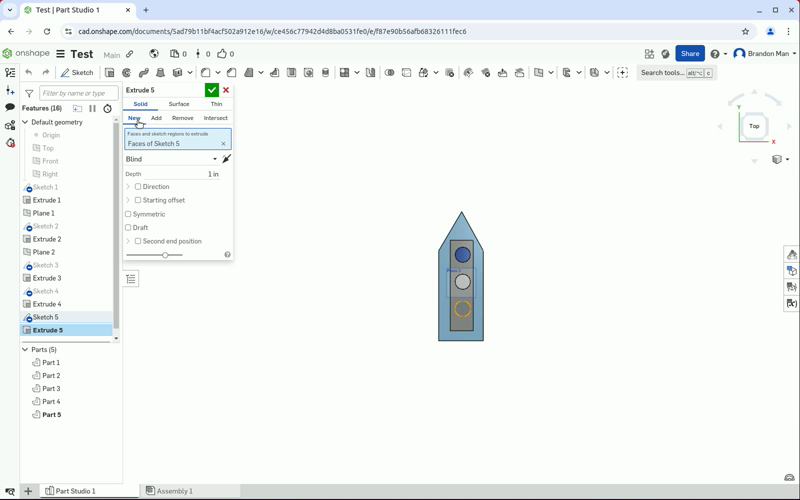
key(tab, 4)
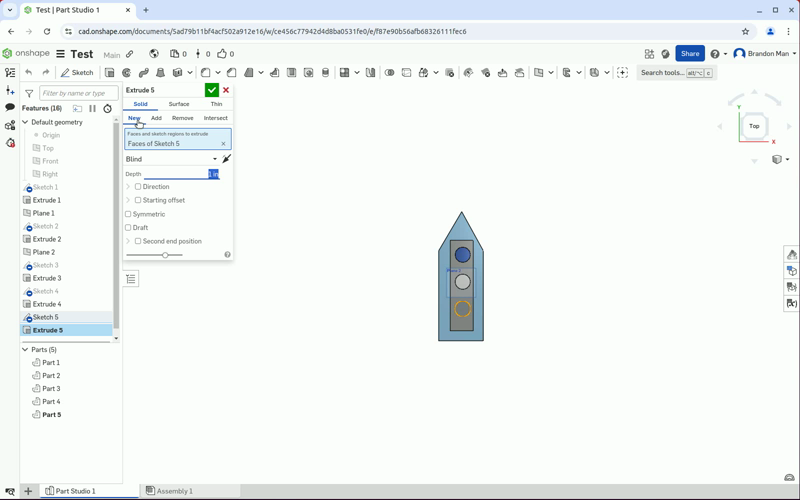
text(9.147)
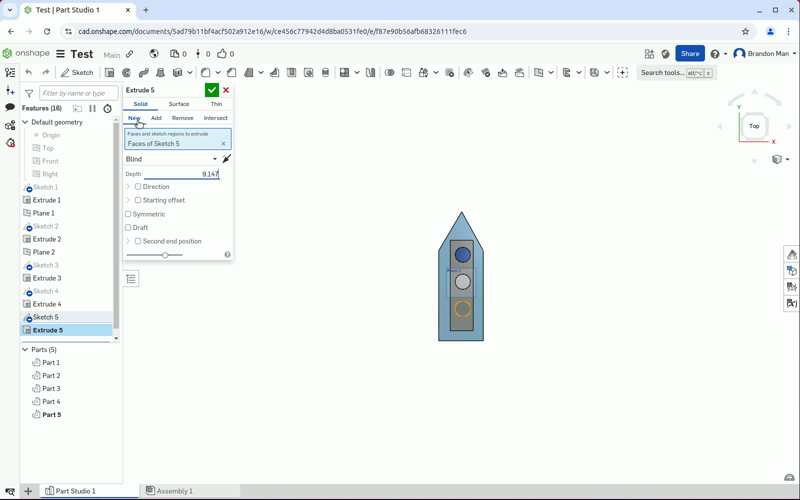
key(enter)
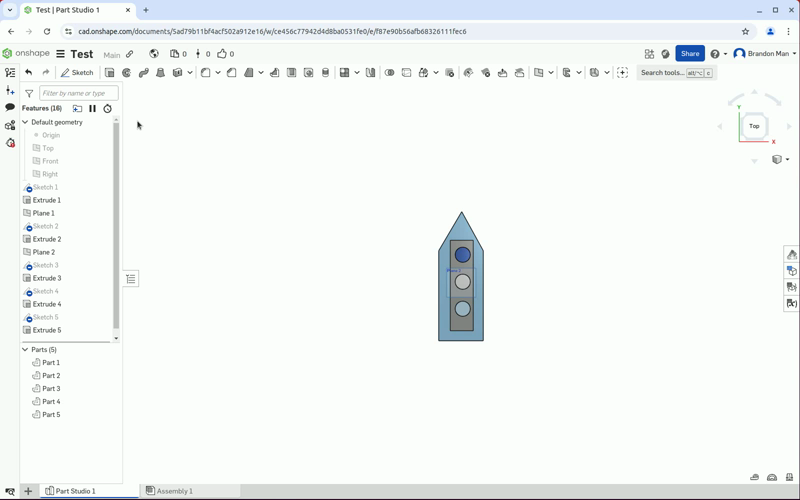
key(shift+h)
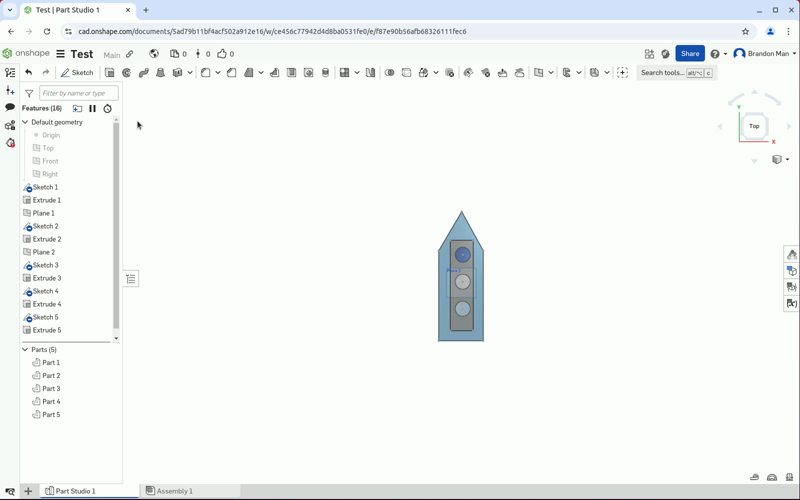
key(shift+h)
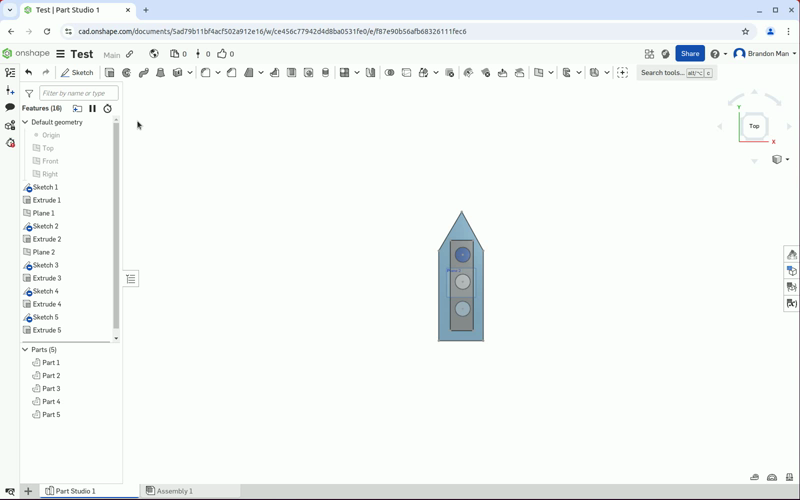
key(shift+7)
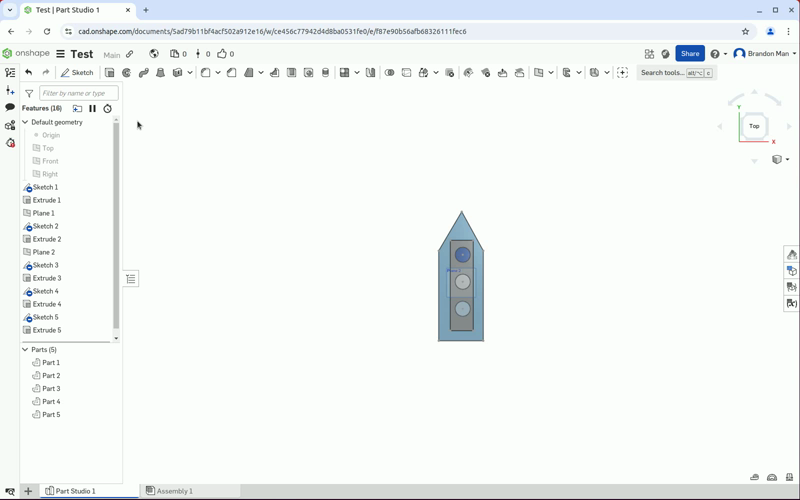
key(up, 3)
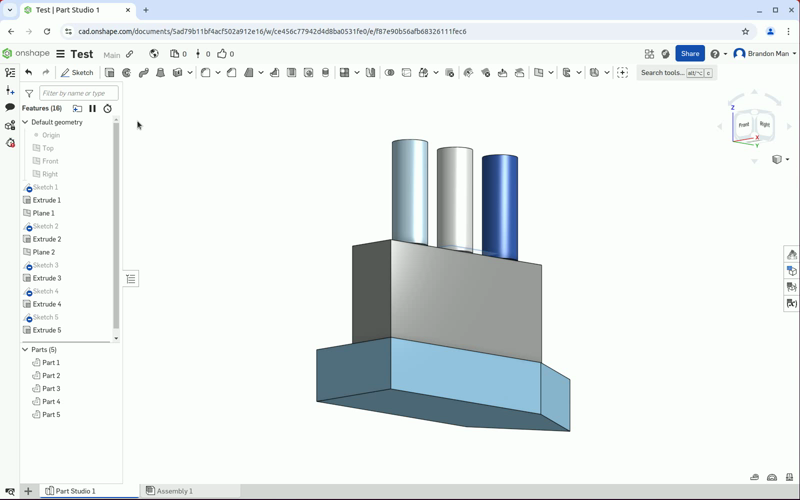
key(left, 3)
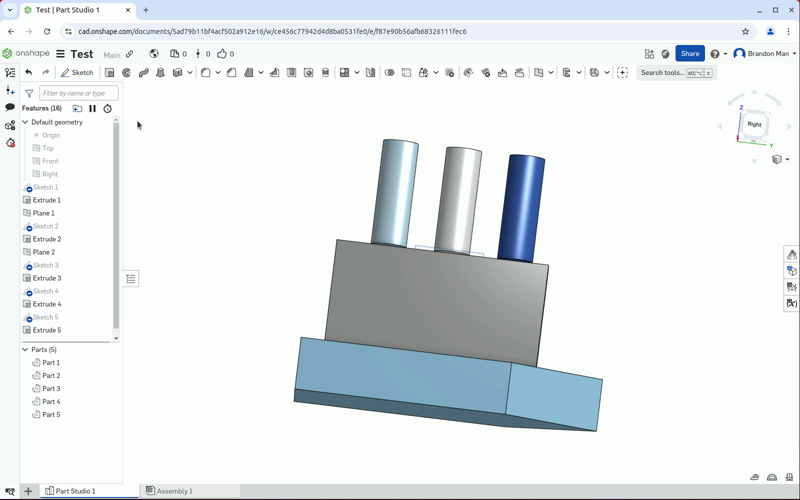
key(right, 3)
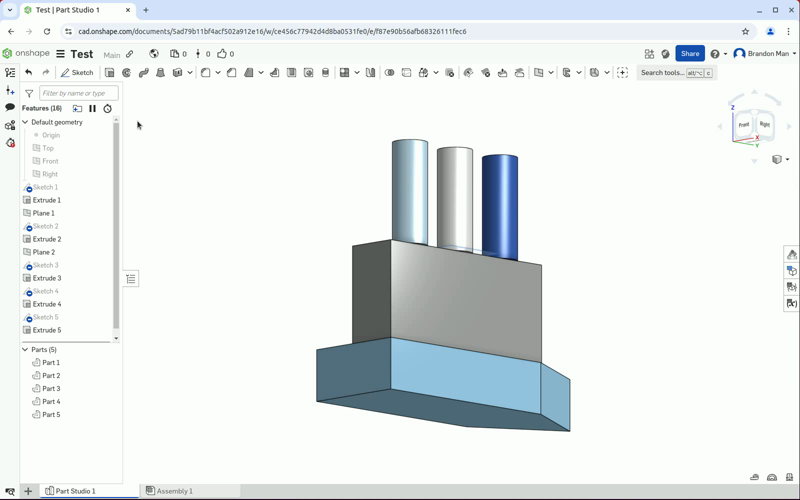
key(down, 3)
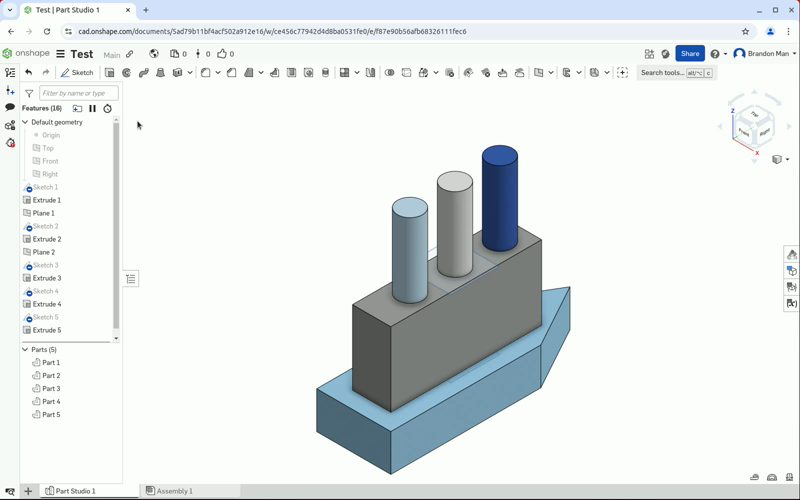
mouse_move(69, 189)
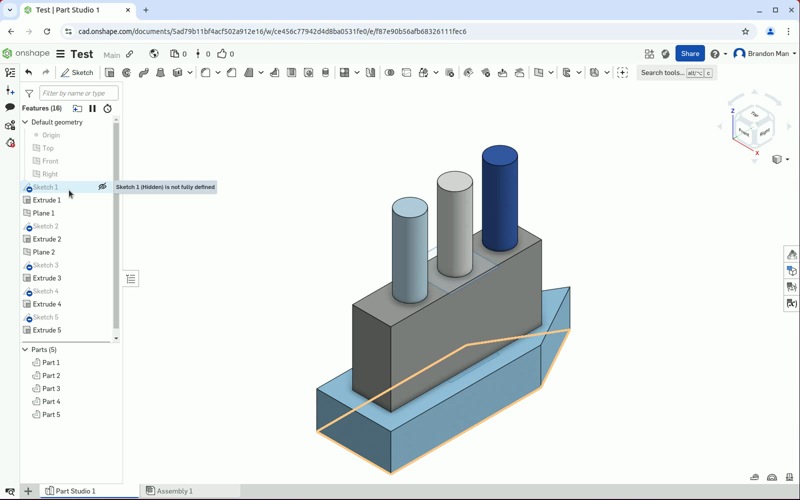
click(69, 189)